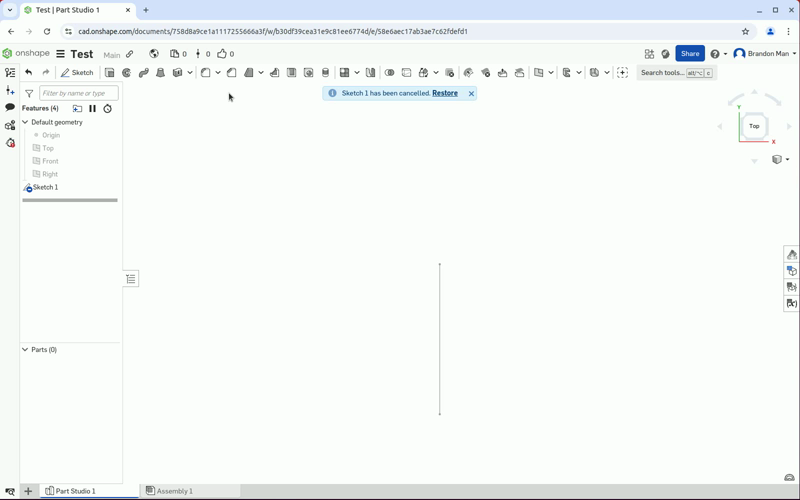
key(shift+h)
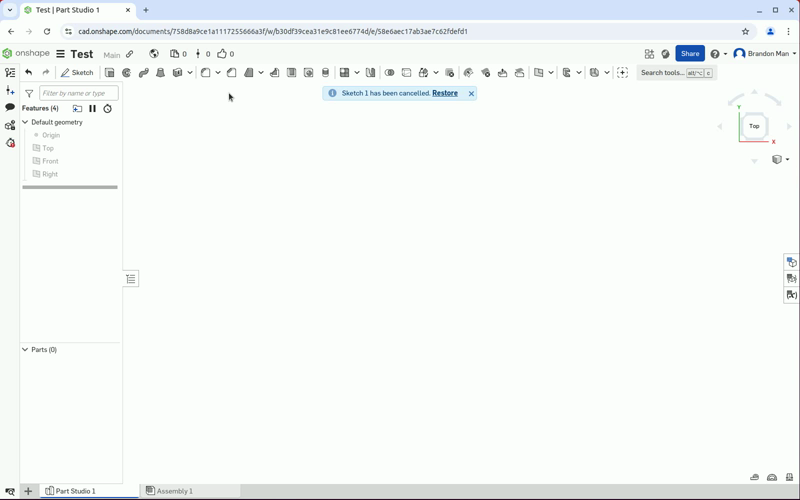
mouse_move(73, 352)
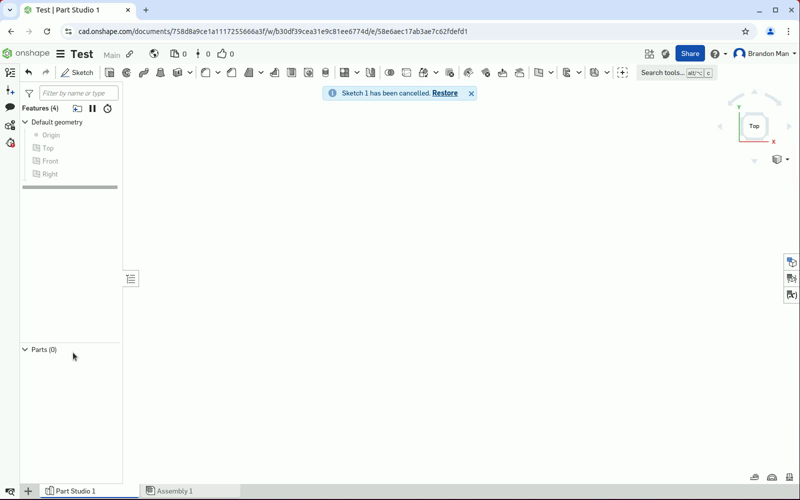
key(y)
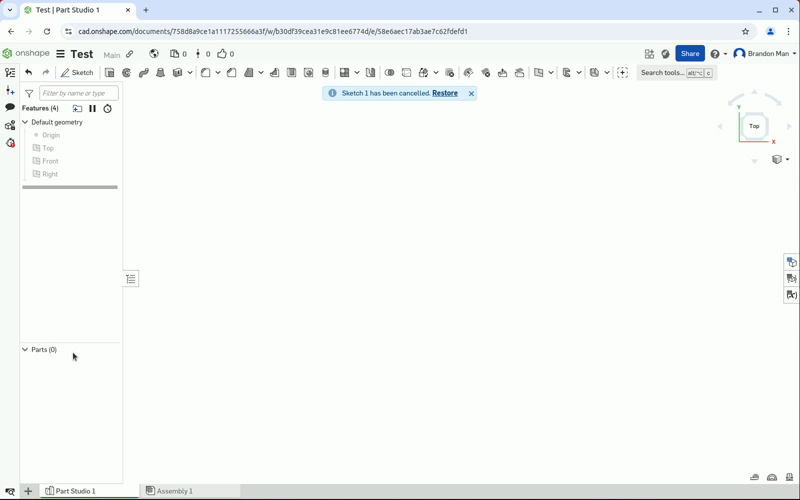
key(shift+p)
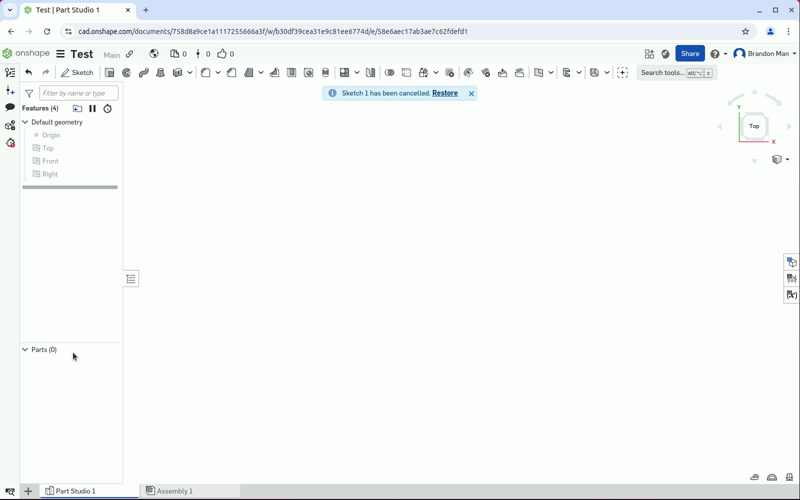
key(space)
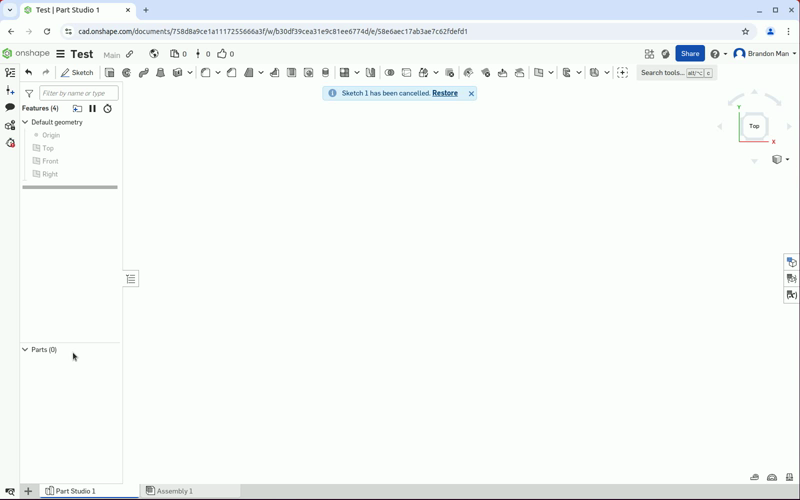
key_down(shift)
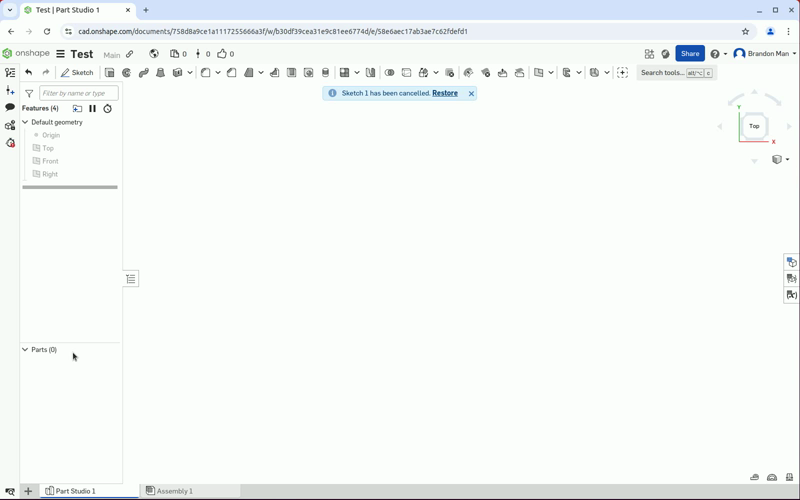
key(up)
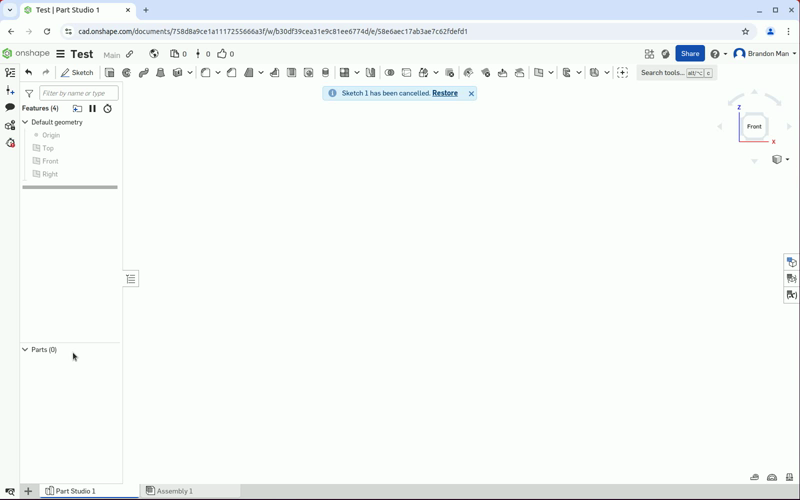
key_up(shift)
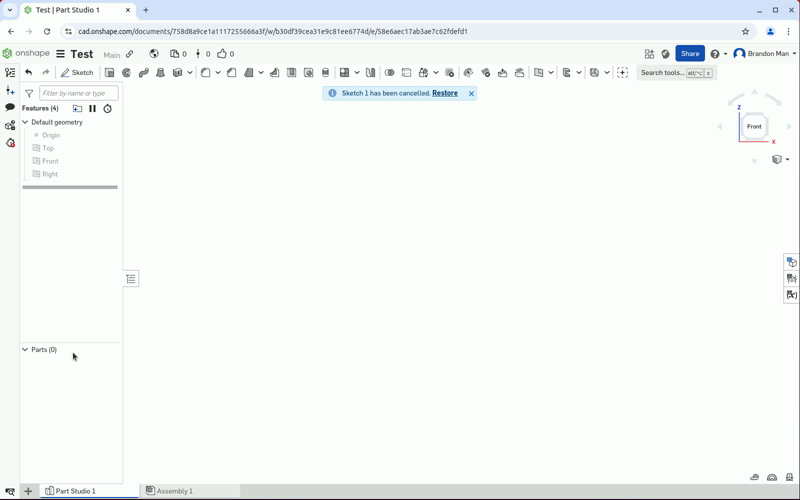
mouse_move(73, 352)
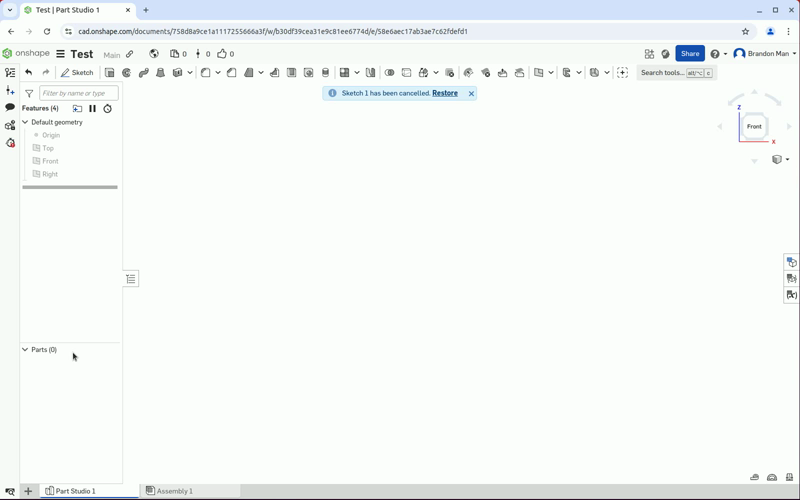
key(shift+y)
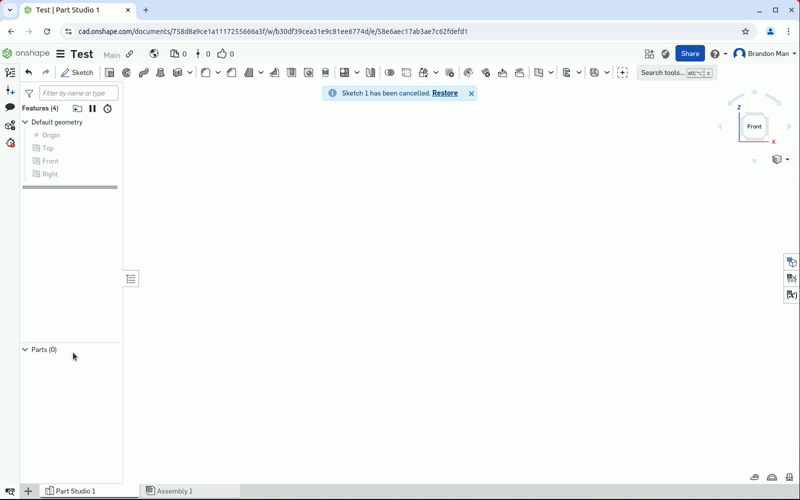
key(shift+s)
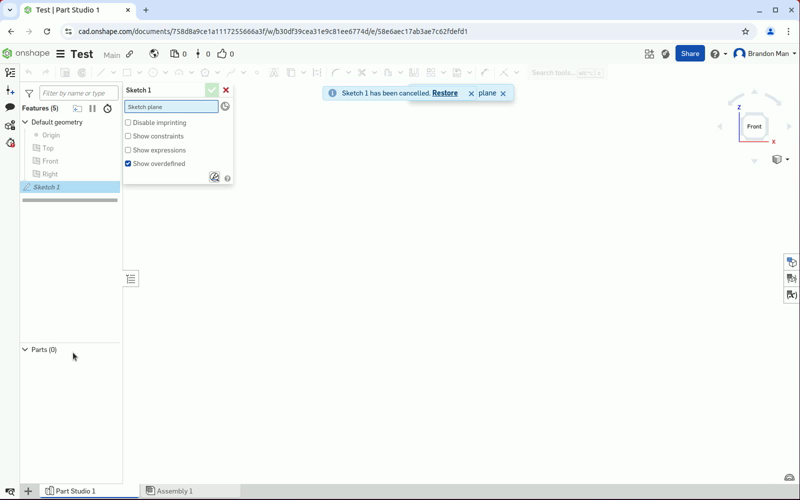
mouse_move(73, 163)
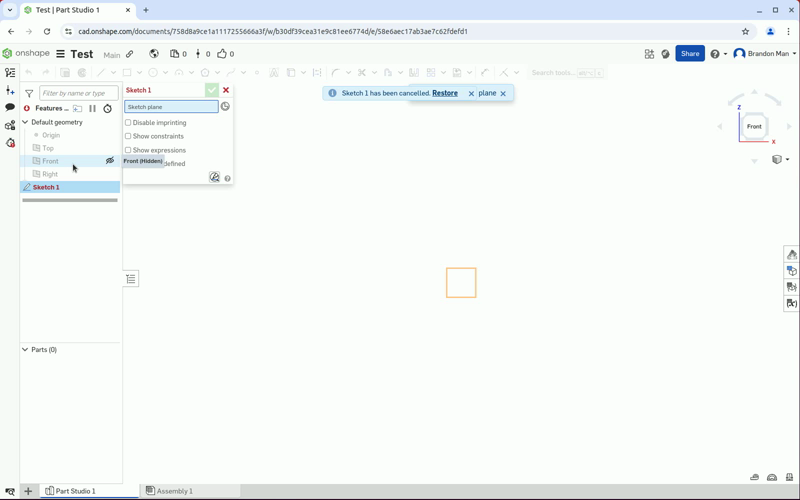
click(73, 163)
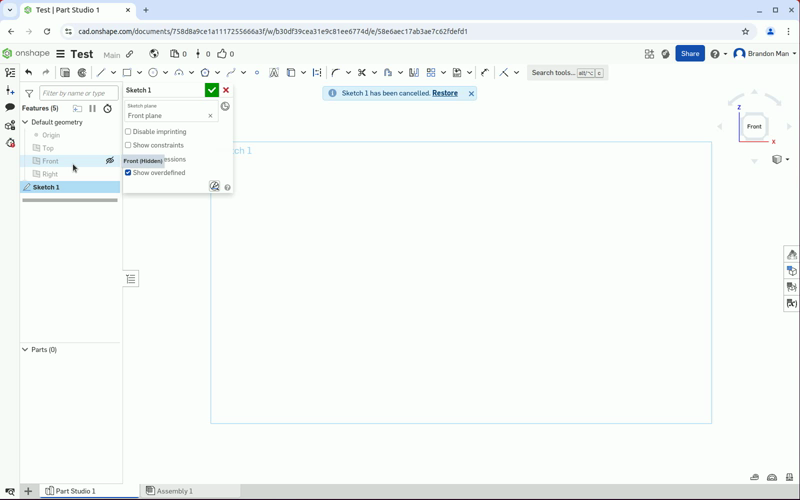
mouse_move(73, 352)
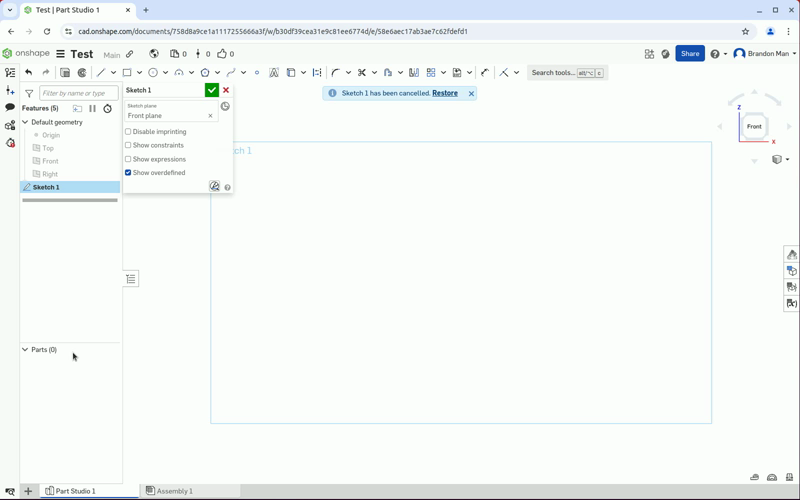
key(y)
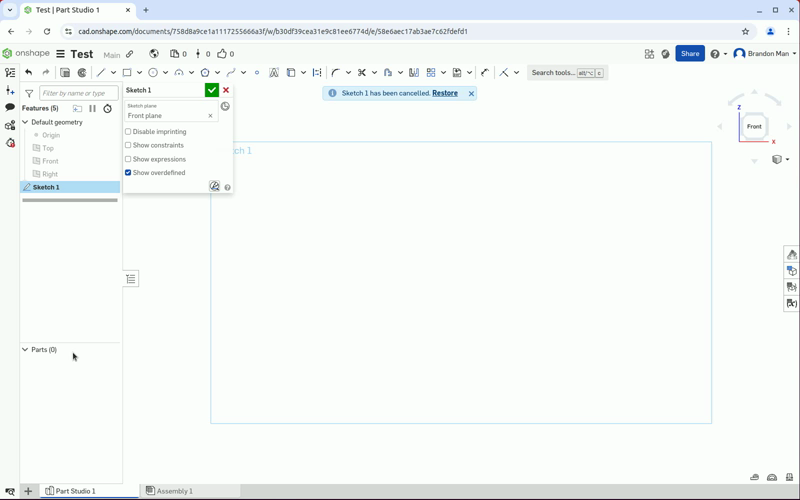
key(l)
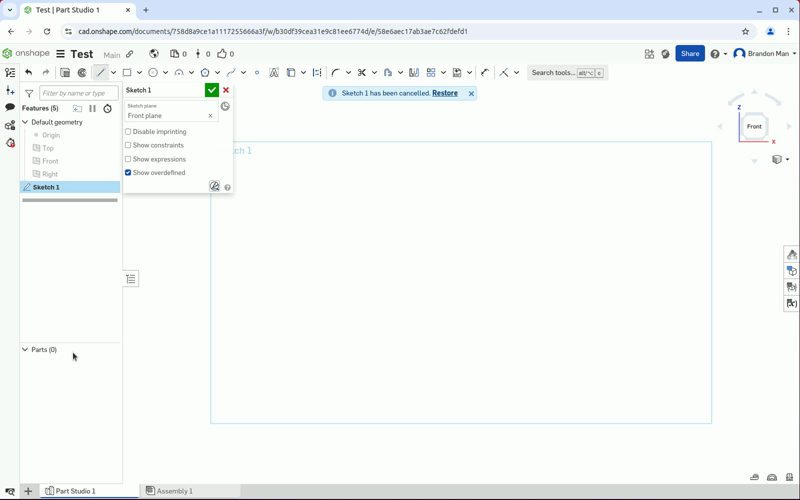
key_down(shift)
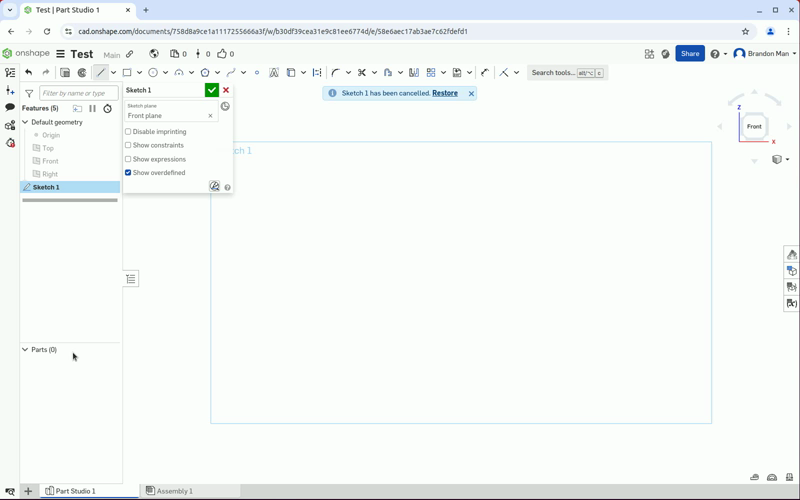
mouse_move(416, 282)
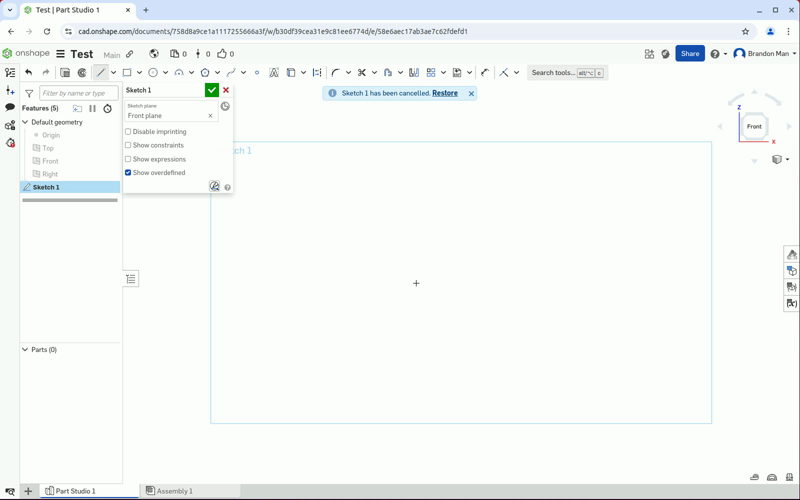
click(416, 282)
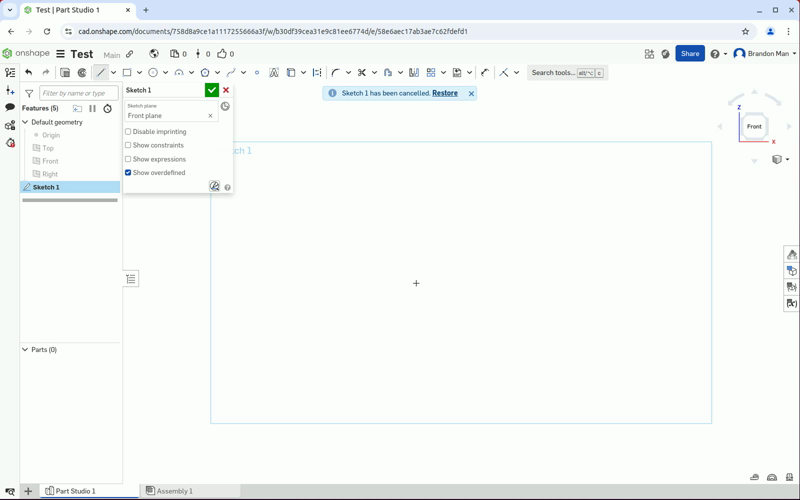
key_up(shift)
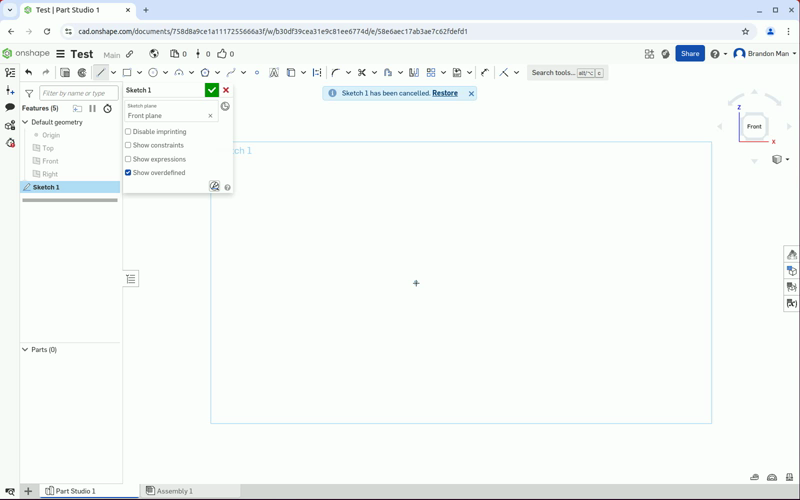
key_down(shift)
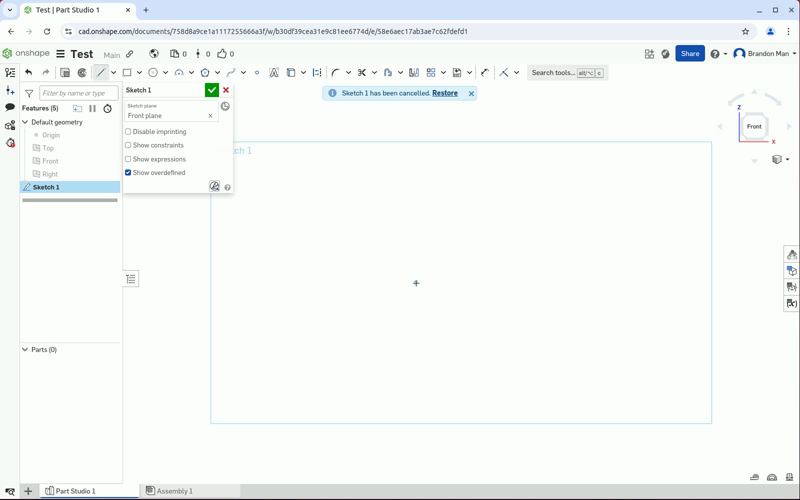
mouse_move(506, 282)
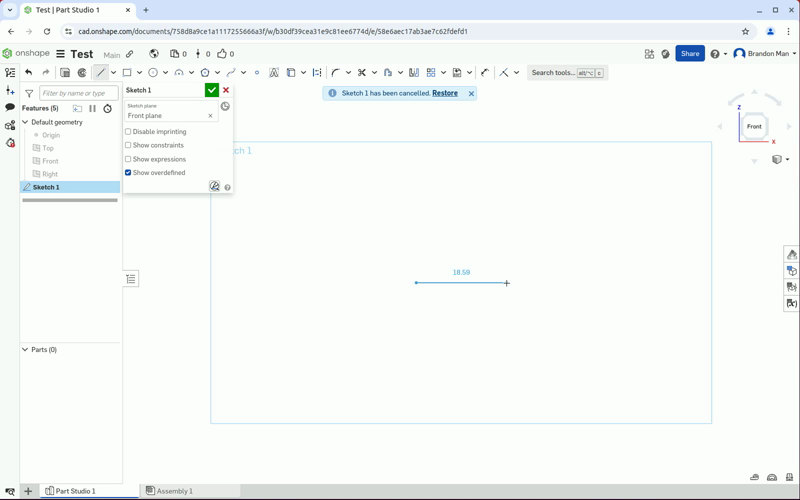
click(506, 282)
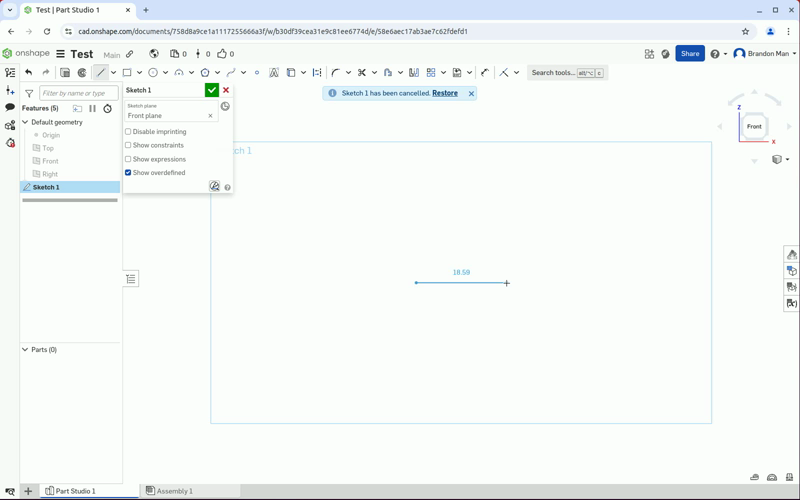
key_up(shift)
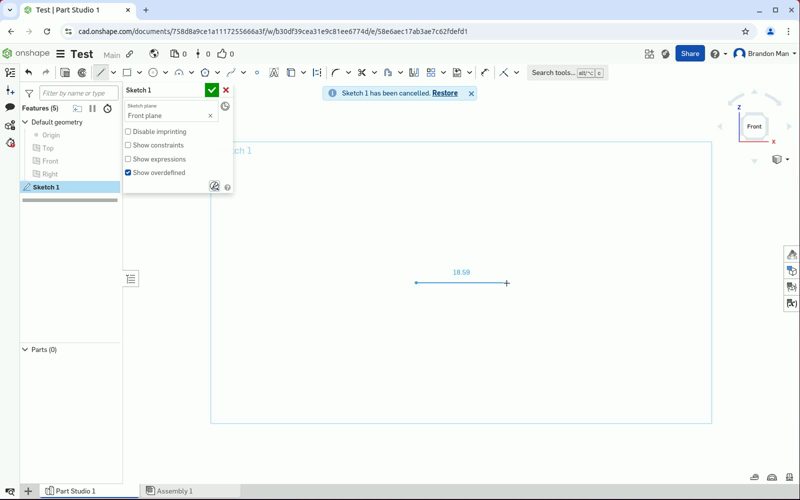
key_down(shift)
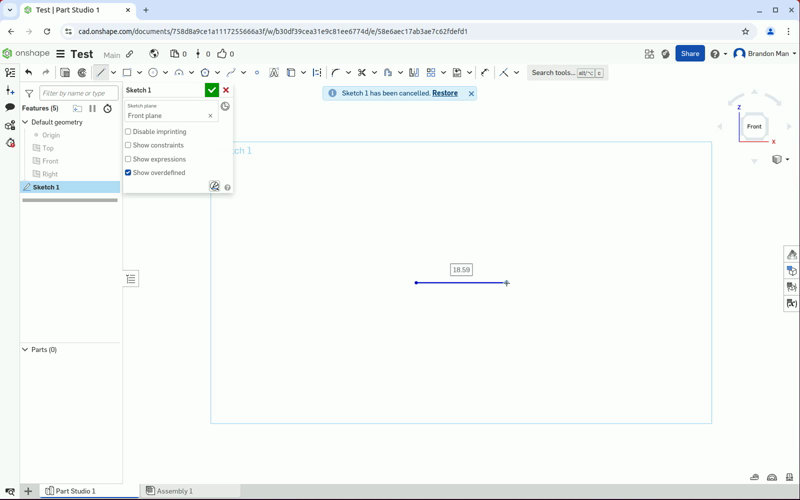
mouse_move(506, 192)
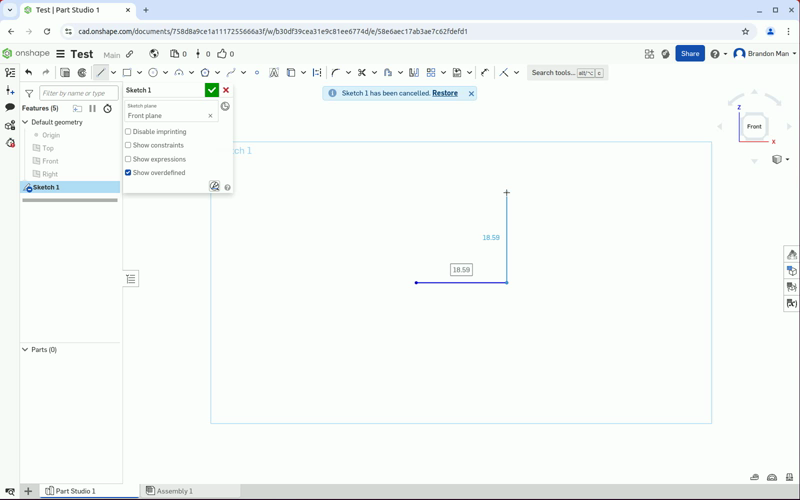
click(506, 192)
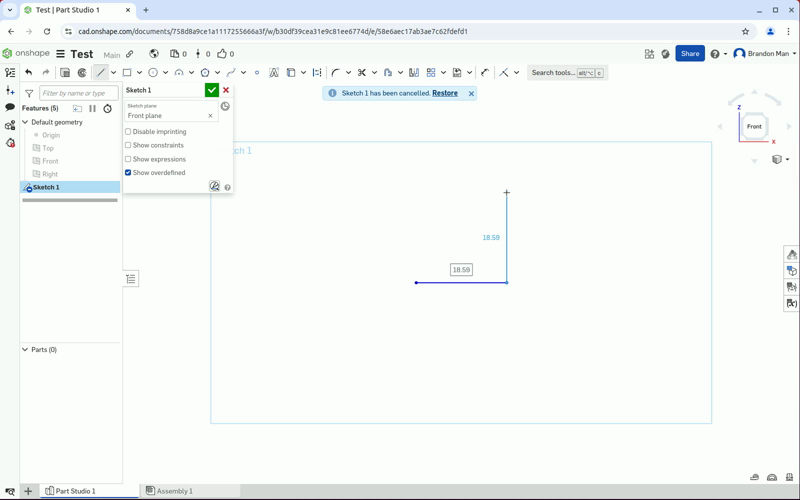
key_up(shift)
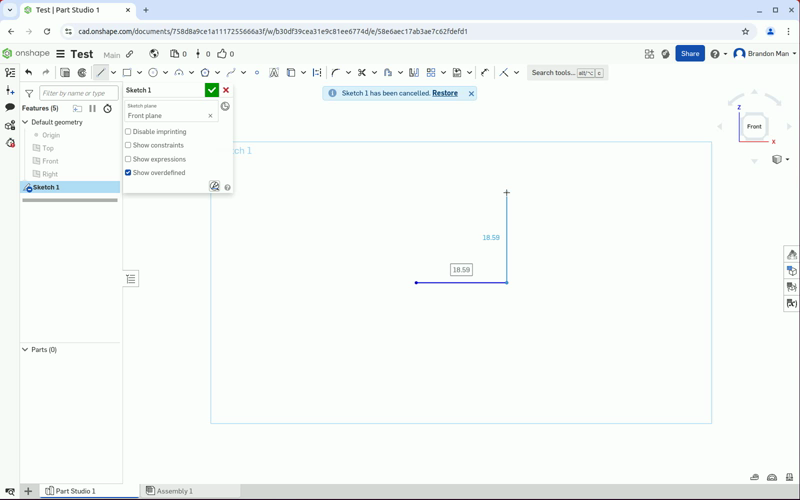
key_down(shift)
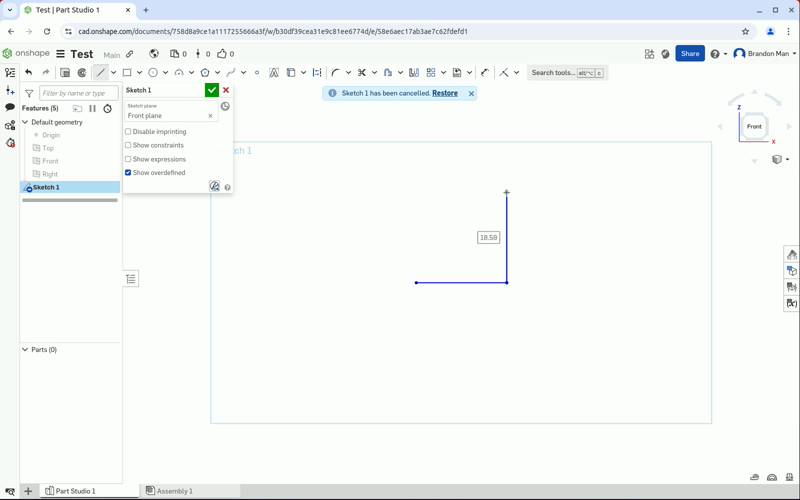
mouse_move(416, 192)
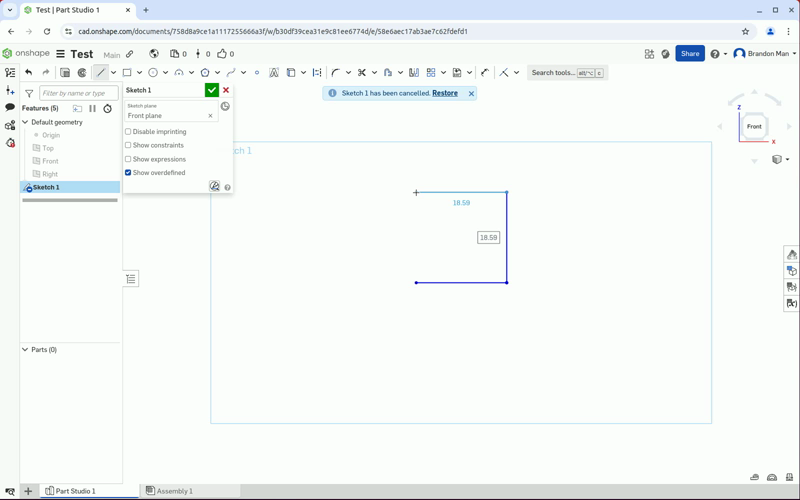
click(416, 192)
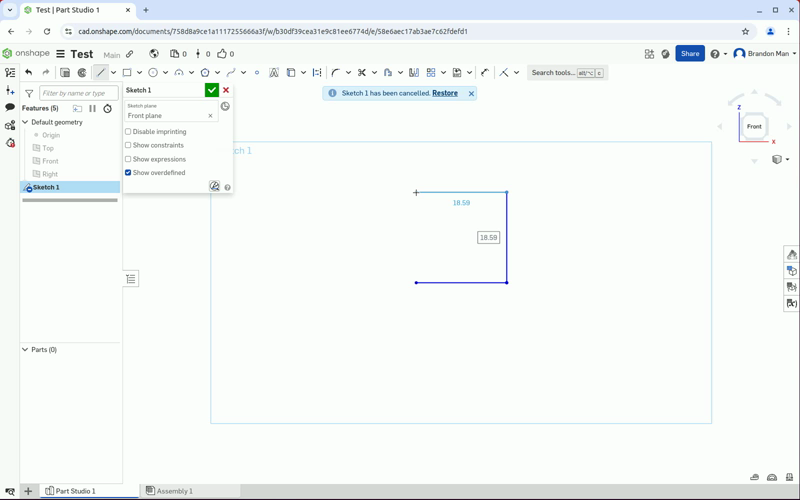
key_up(shift)
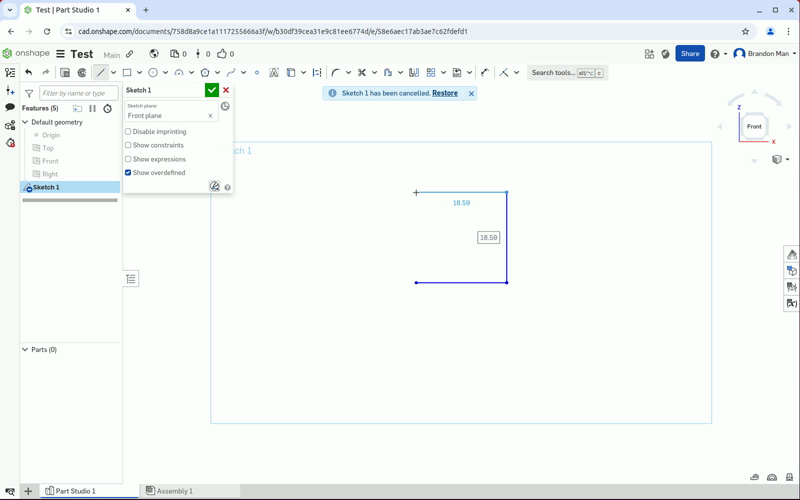
key_down(shift)
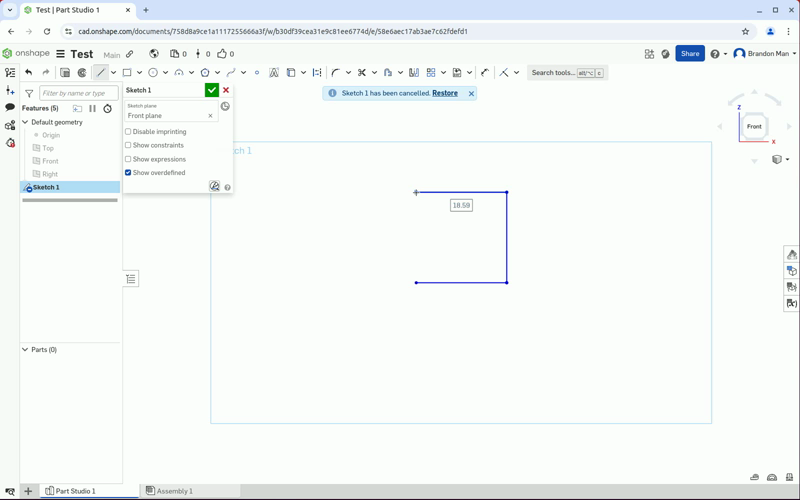
mouse_move(416, 282)
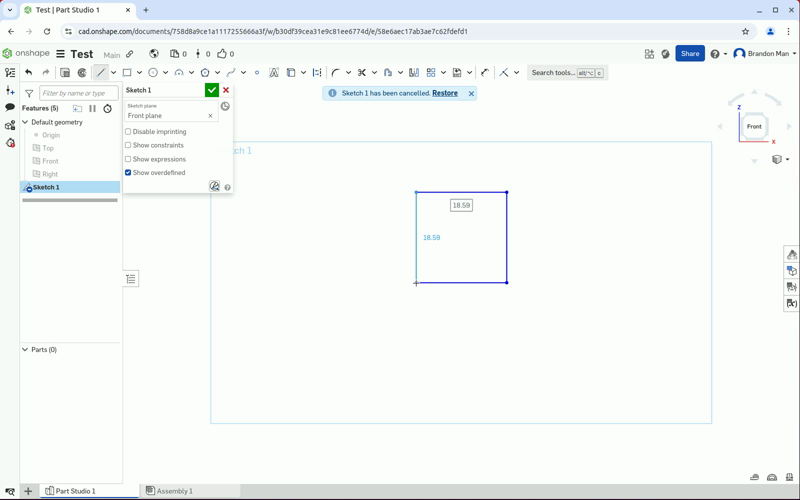
key_up(shift)
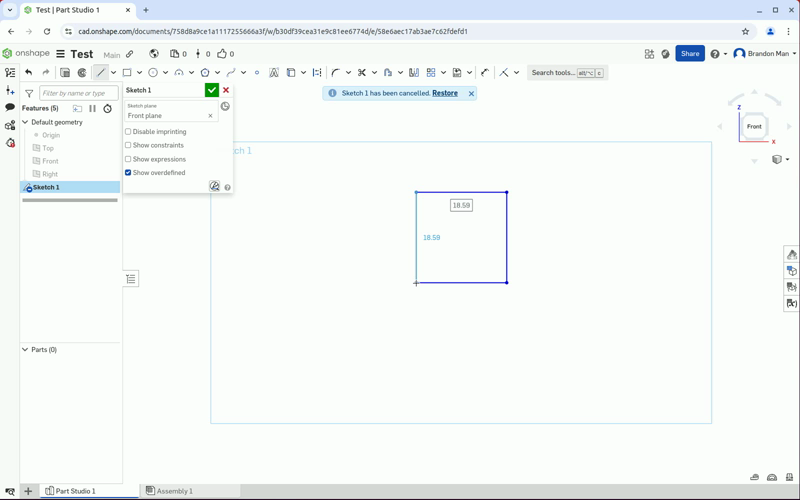
click(416, 282)
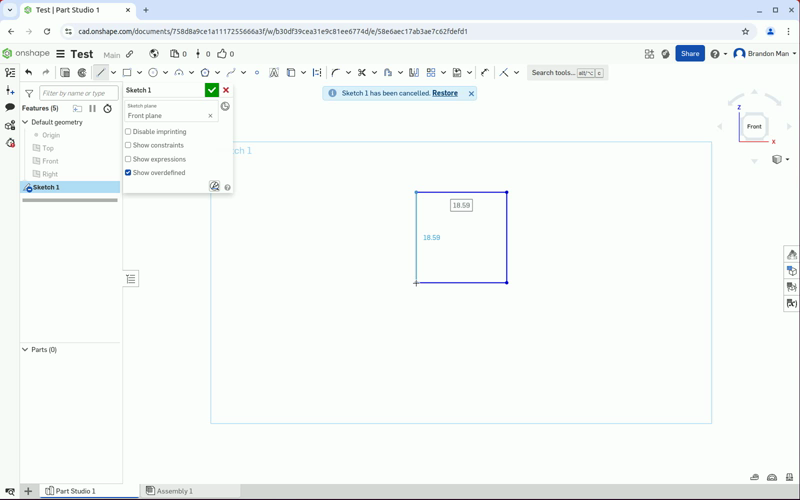
key(esc)
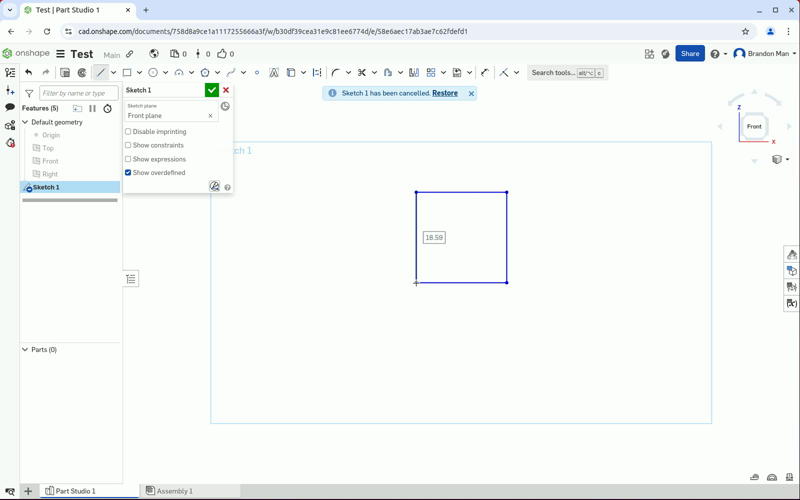
mouse_move(449, 245)
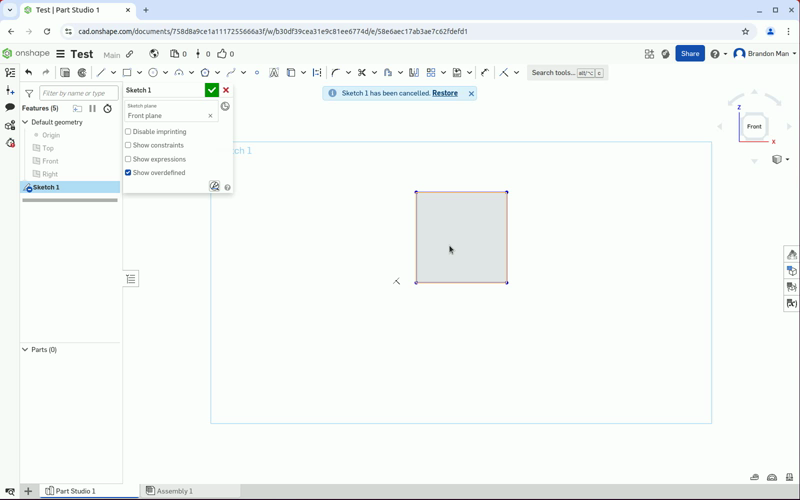
click(449, 245)
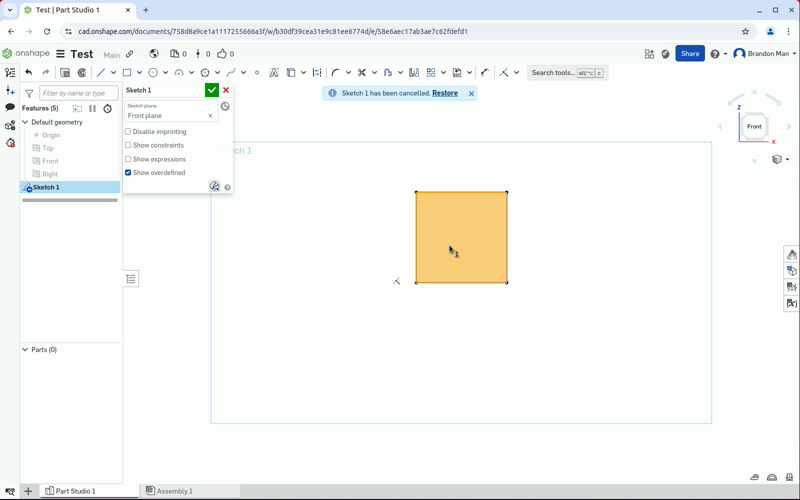
mouse_move(73, 352)
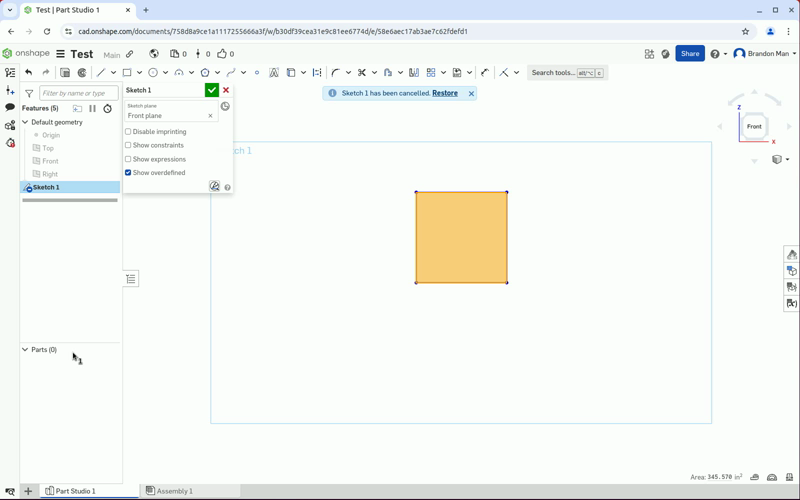
key(shift+y)
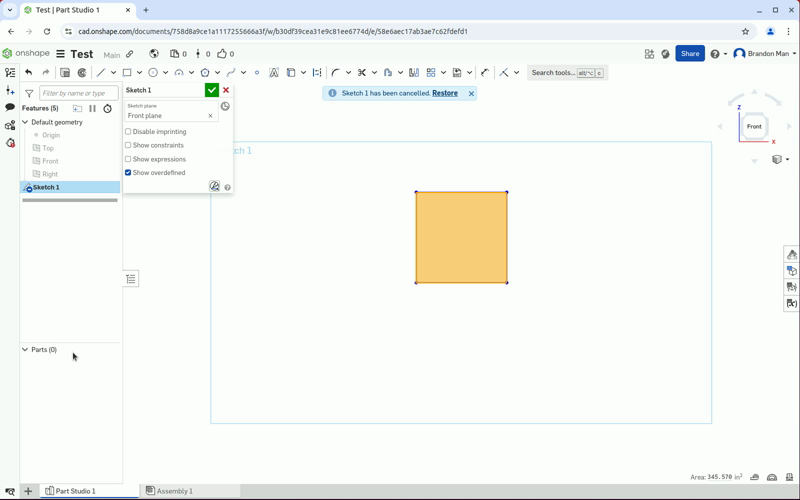
key(shift+e)
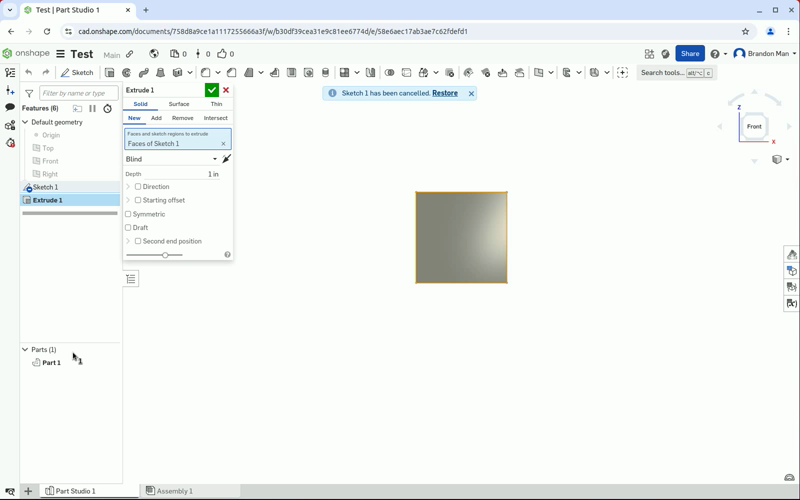
mouse_move(143, 106)
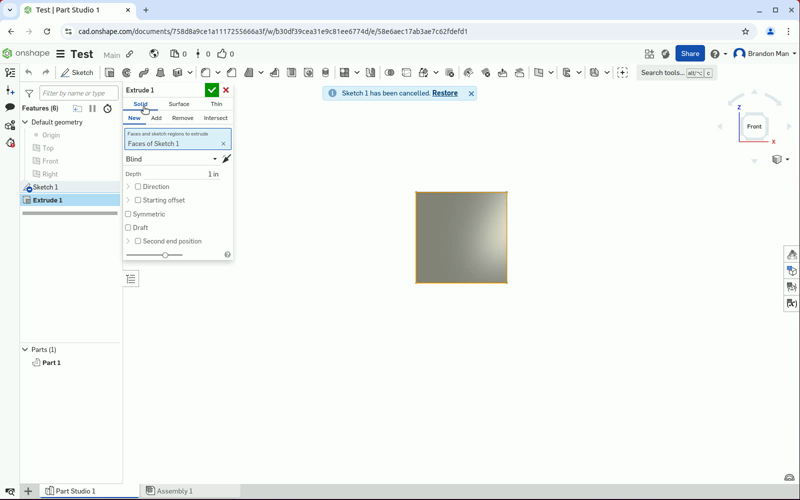
click(143, 106)
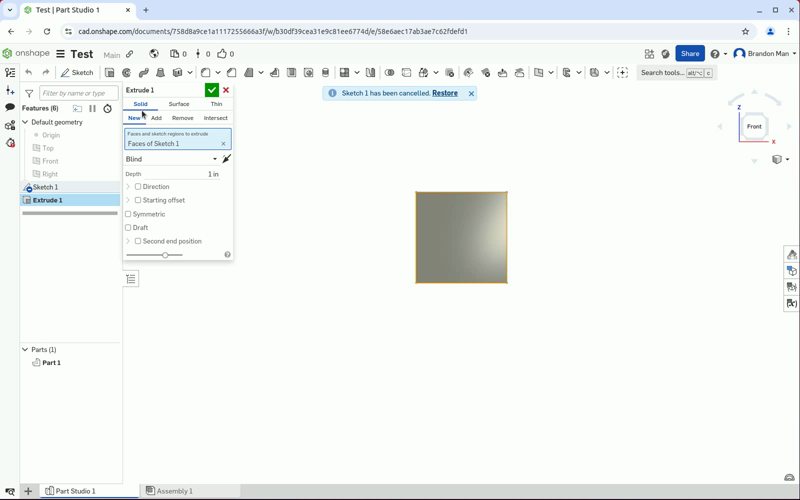
mouse_move(137, 120)
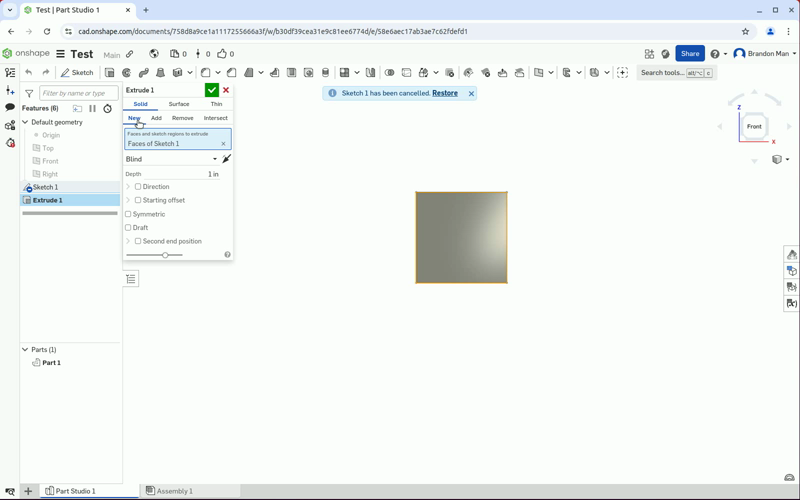
click(137, 120)
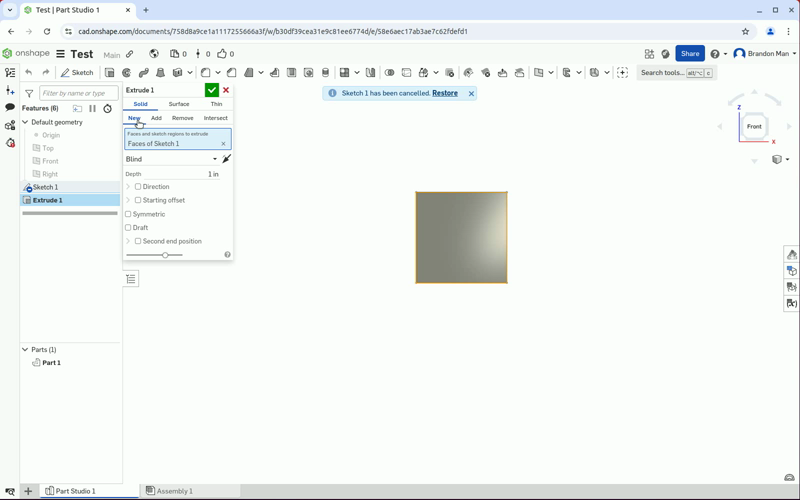
key(tab, 4)
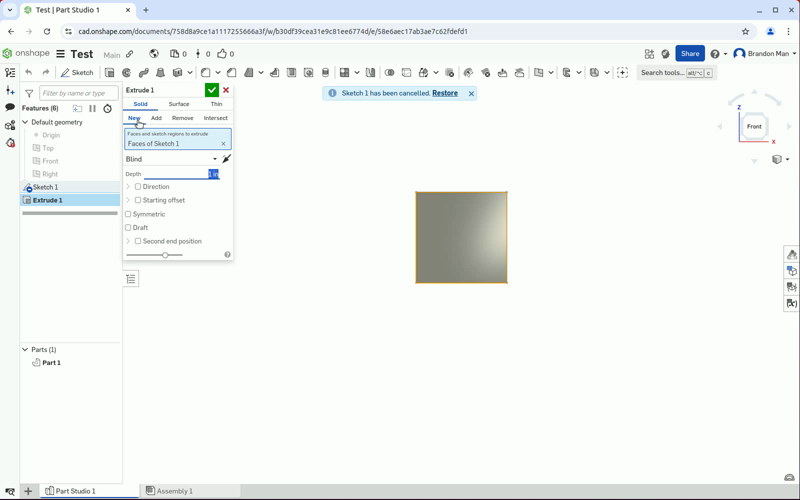
text(18.535)
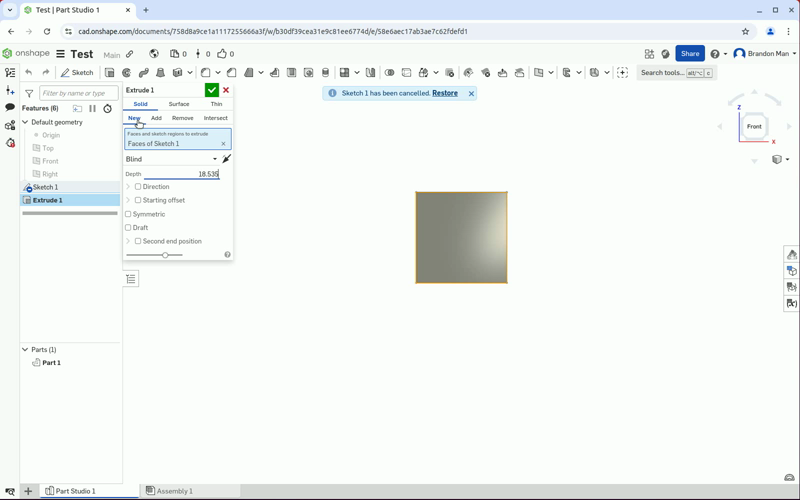
key(enter)
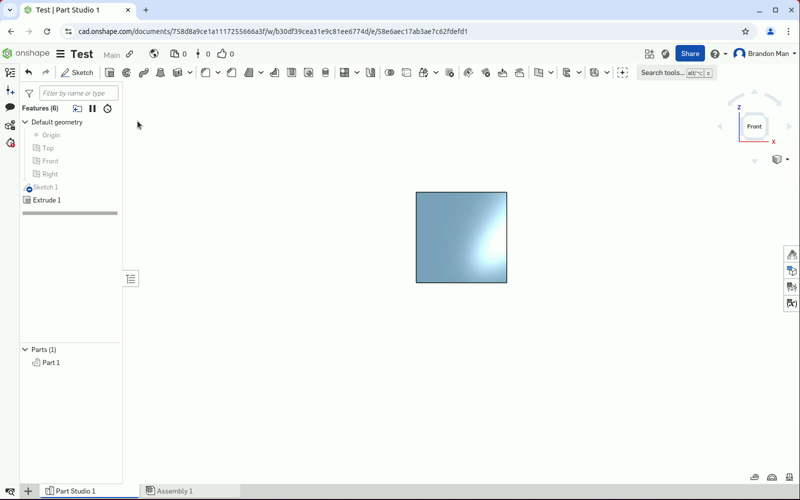
key(shift+h)
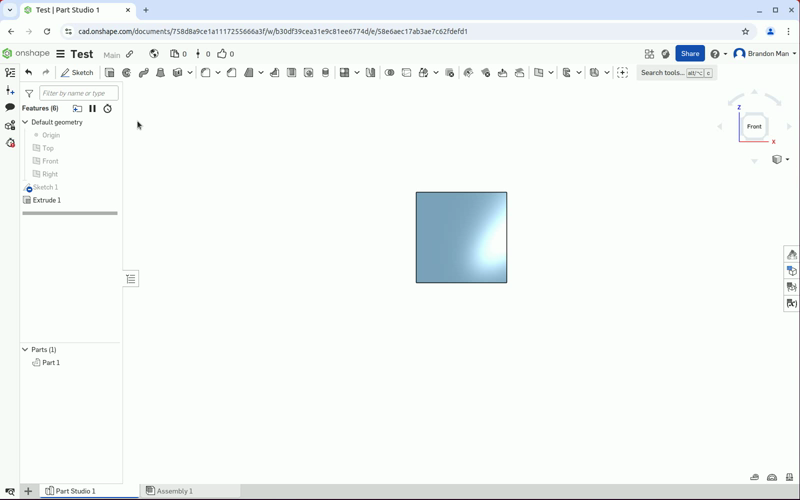
key(shift+h)
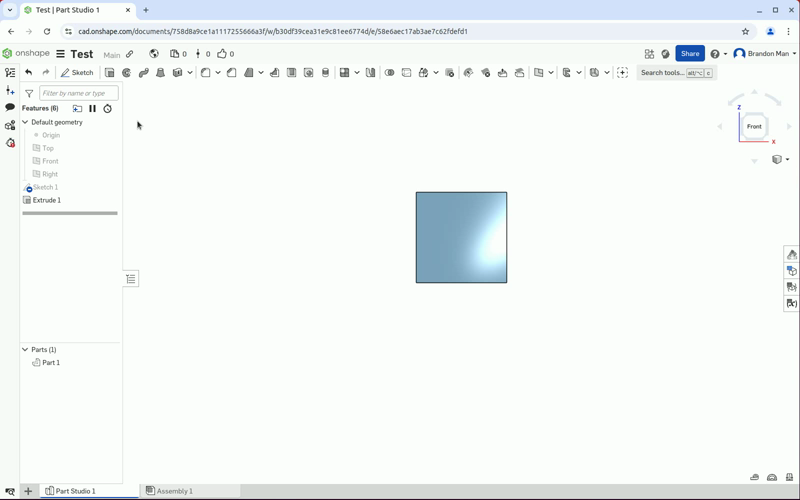
mouse_move(73, 189)
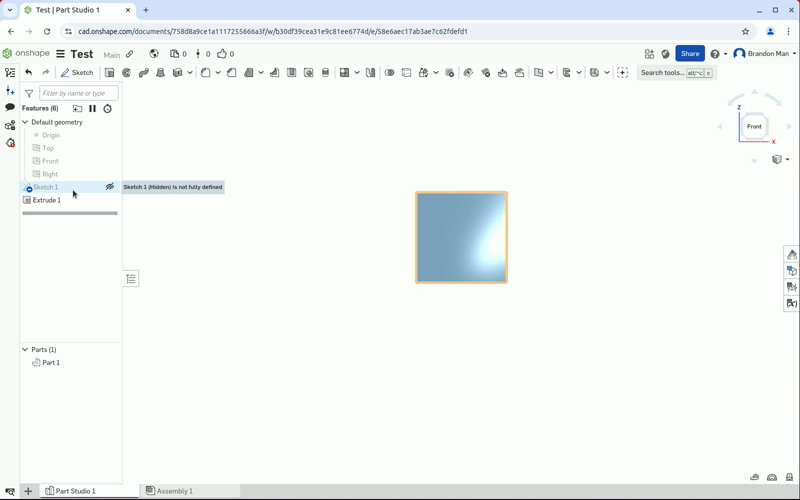
click(73, 189)
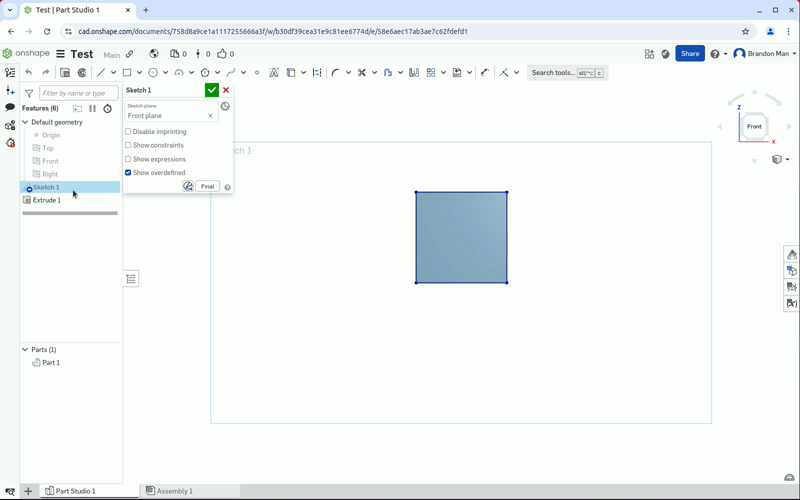
mouse_move(229, 92)
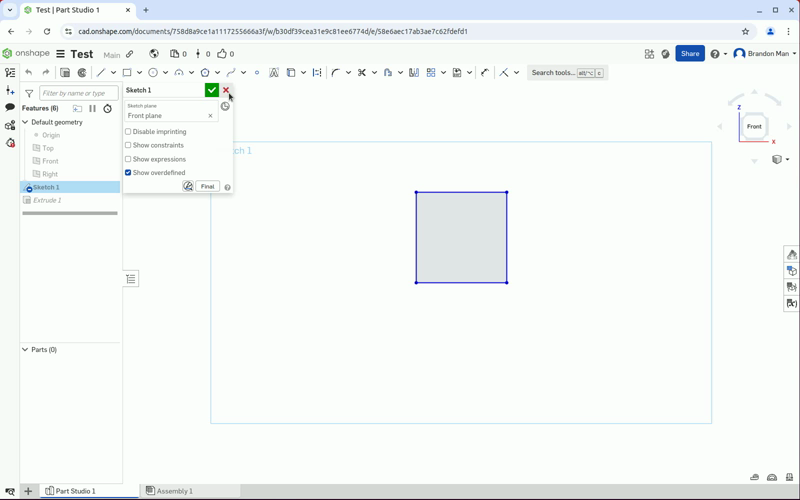
click(229, 92)
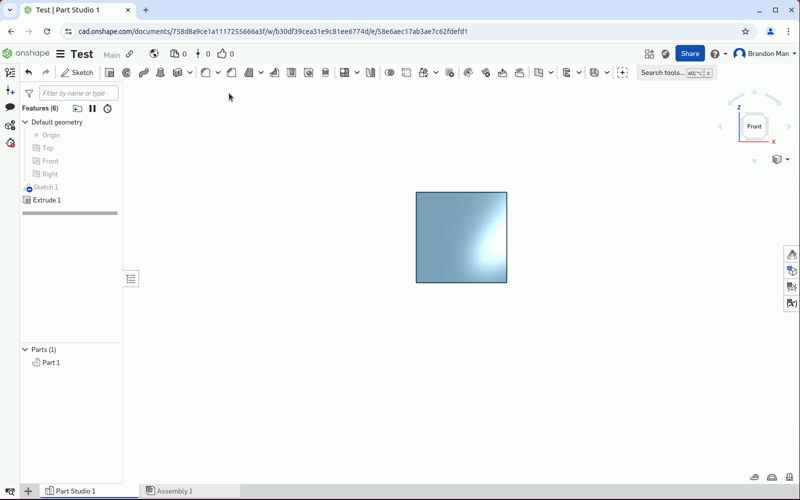
mouse_move(541, 75)
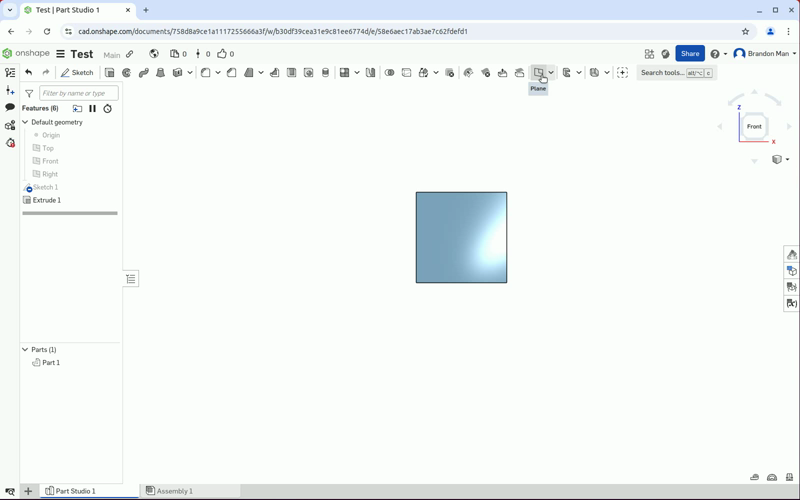
click(541, 75)
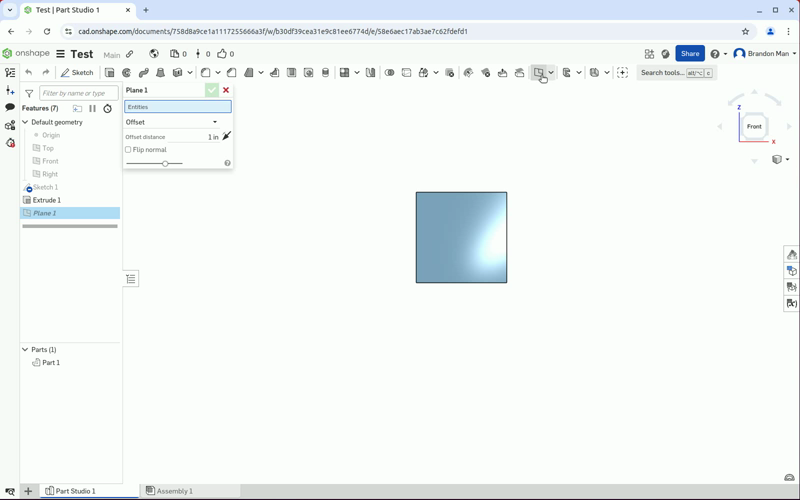
mouse_move(73, 163)
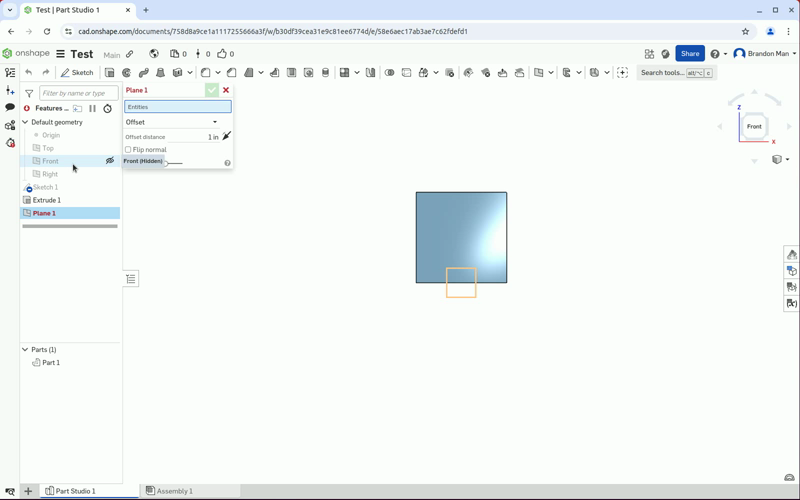
click(73, 163)
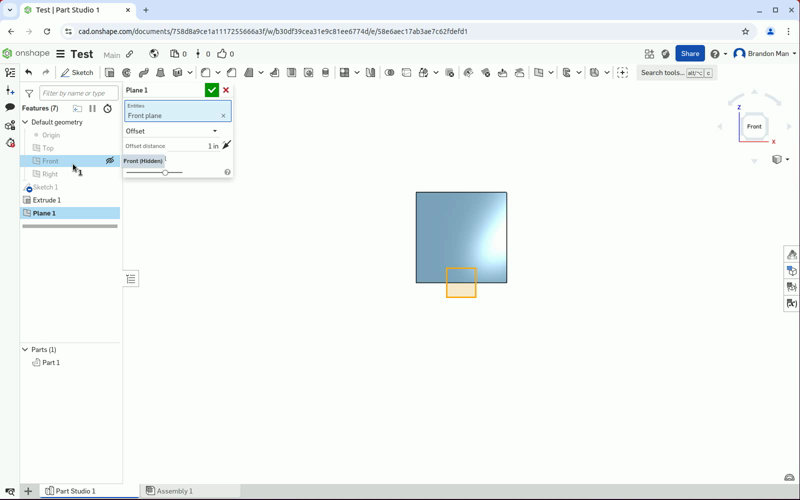
key(tab, 2)
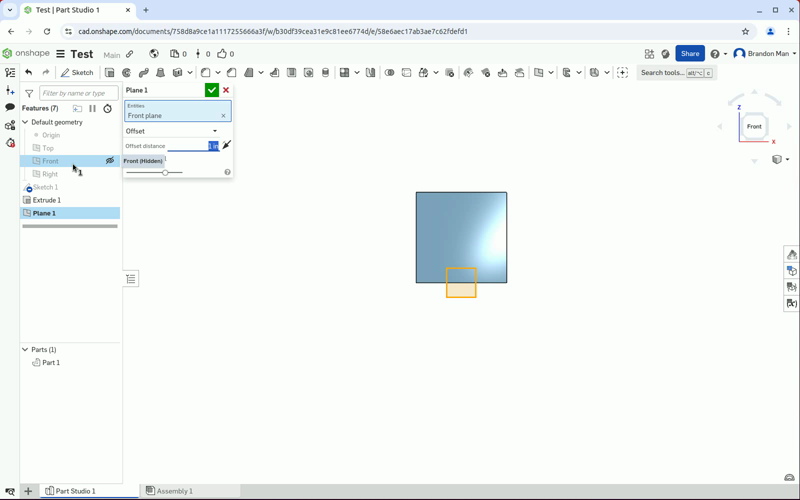
text(18.548)
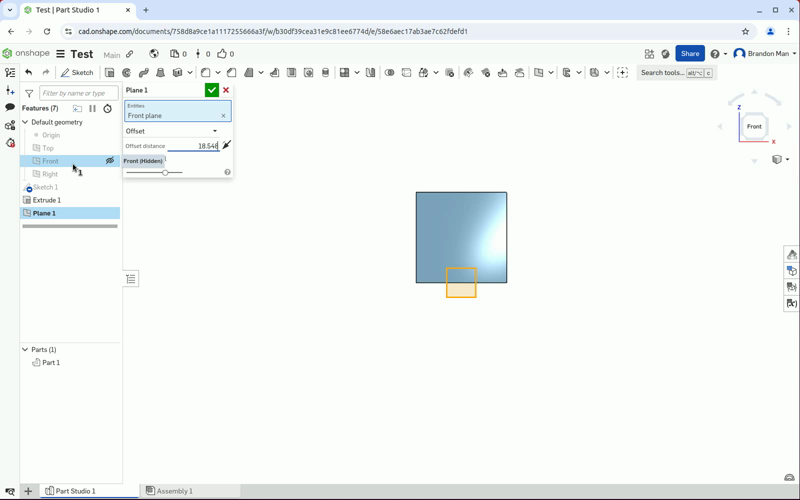
key(enter, 2)
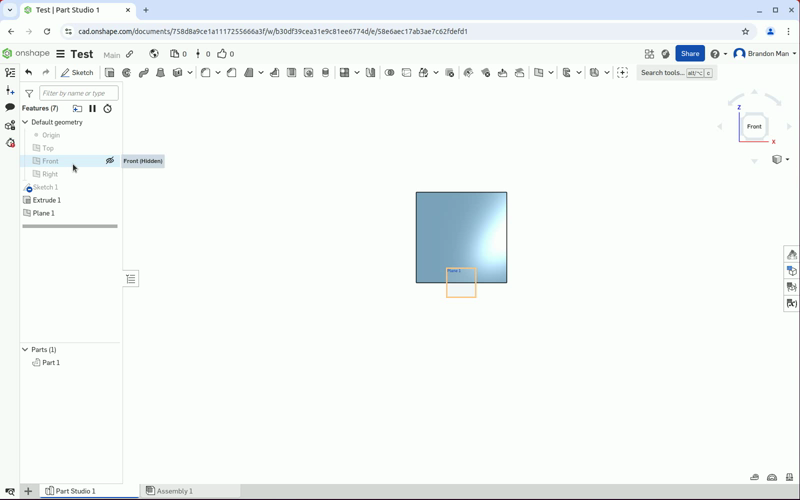
key(shift+s)
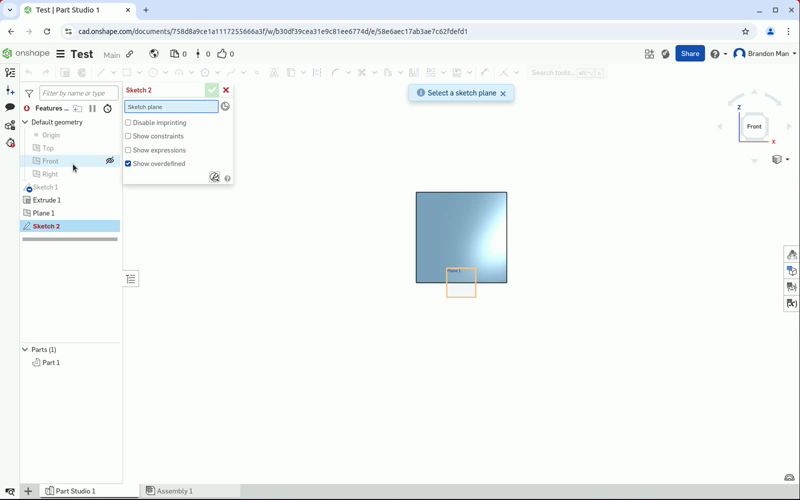
mouse_move(73, 215)
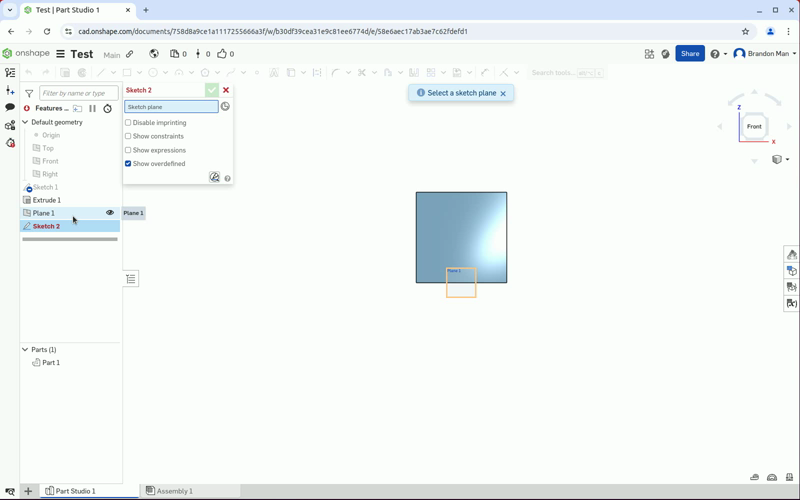
click(73, 215)
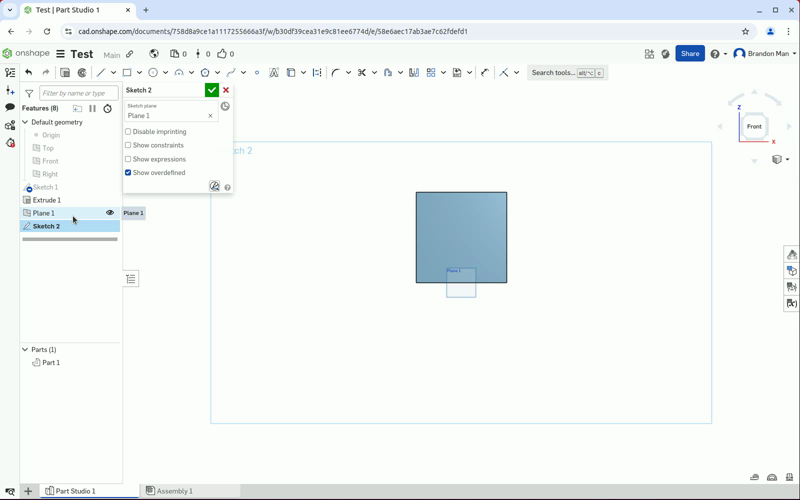
mouse_move(73, 352)
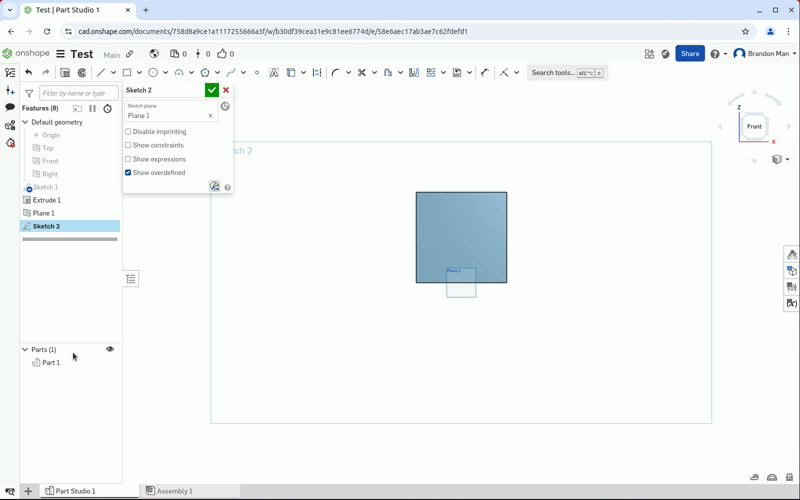
key(y)
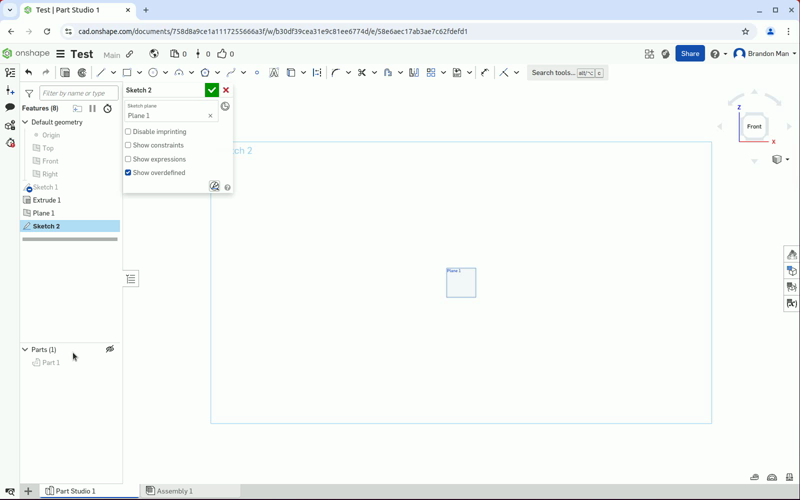
key(l)
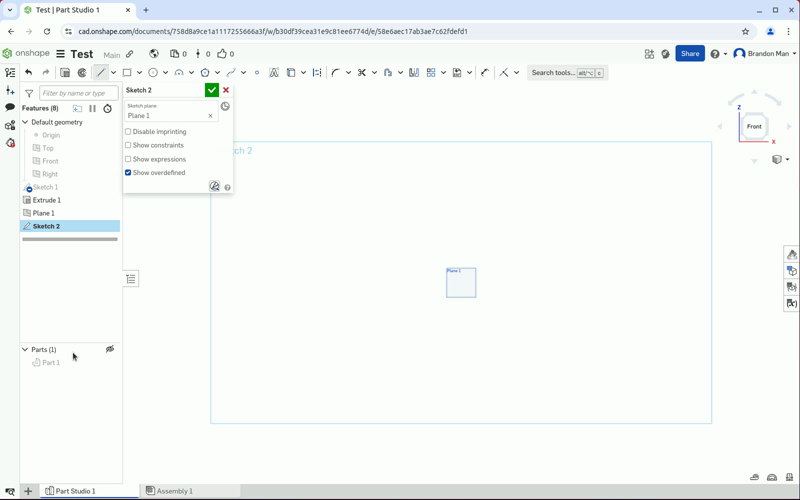
key_down(shift)
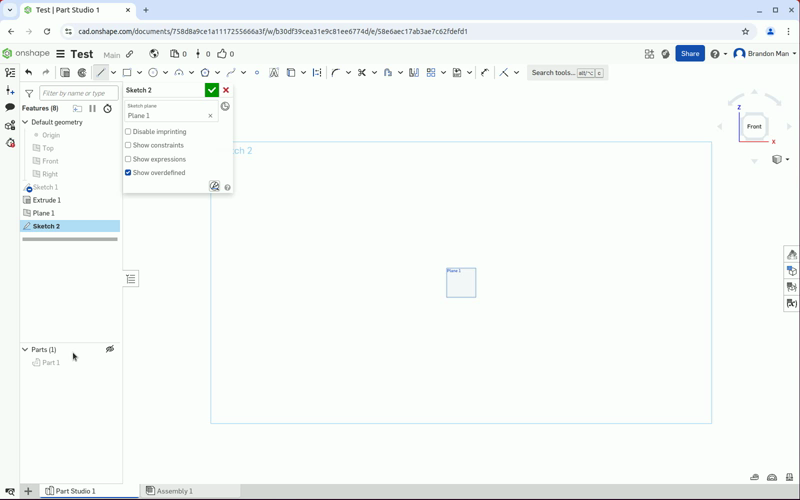
mouse_move(438, 260)
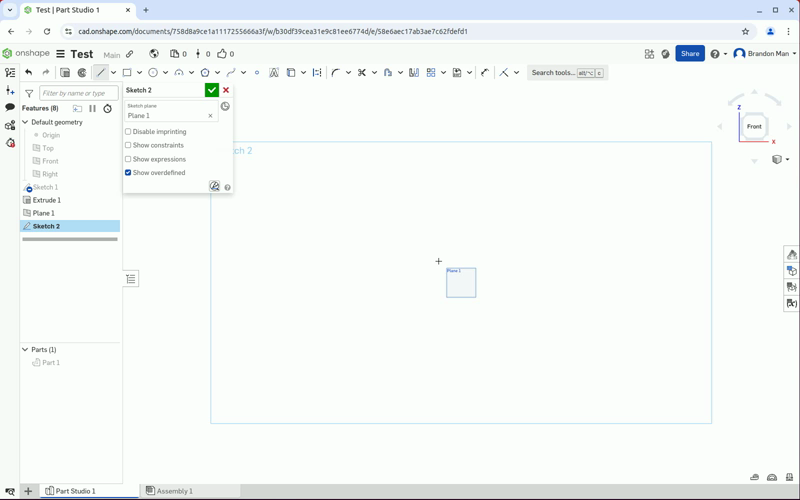
click(438, 260)
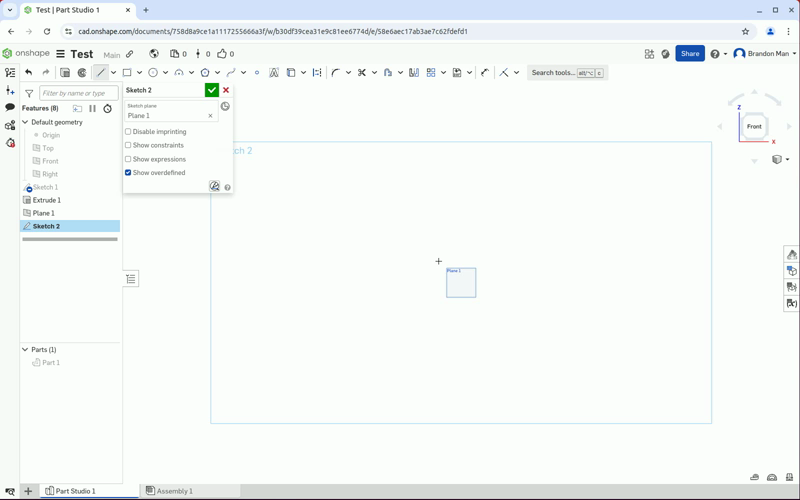
key_up(shift)
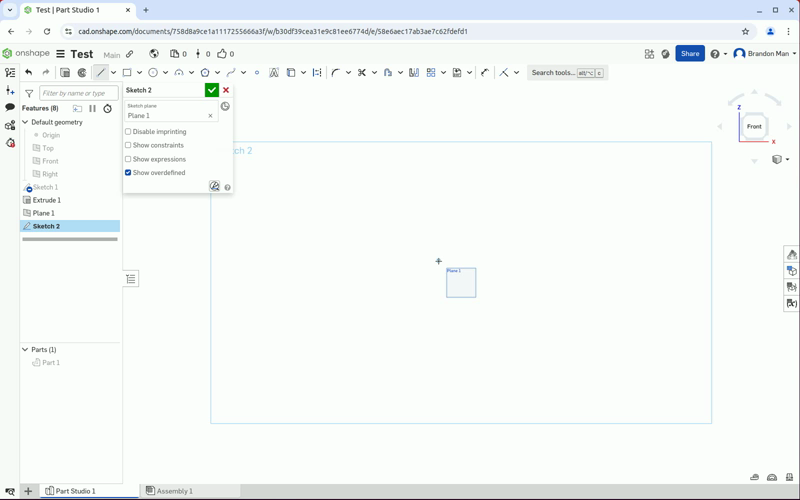
key_down(shift)
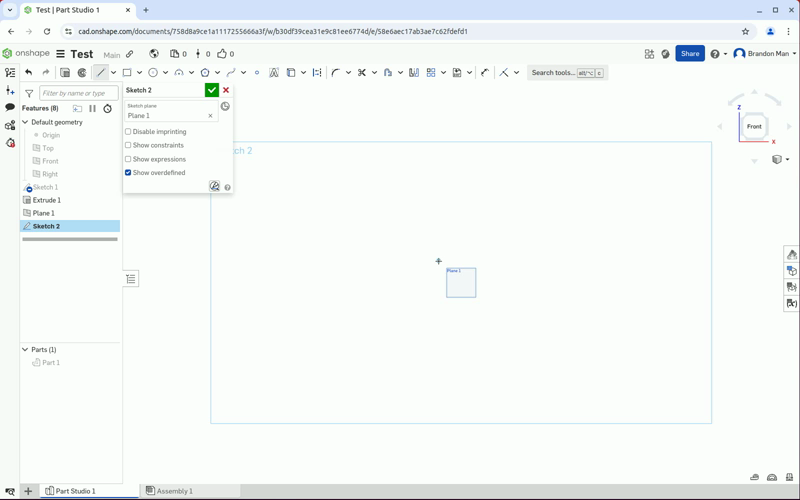
mouse_move(468, 260)
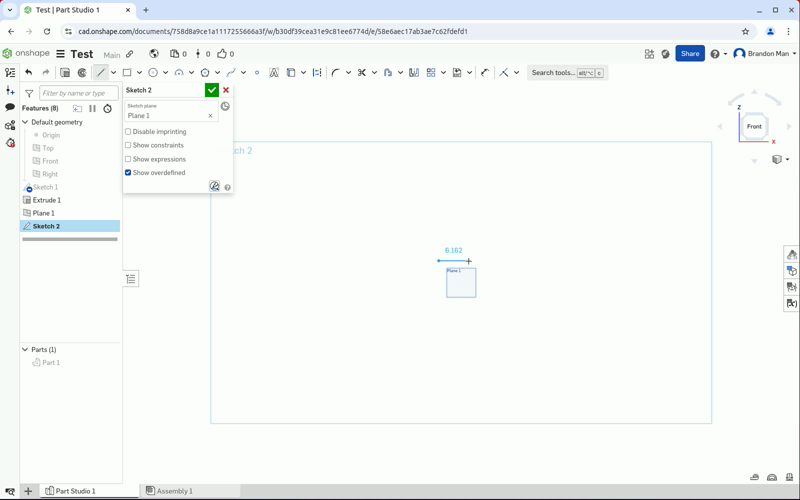
mouse_move(483, 260)
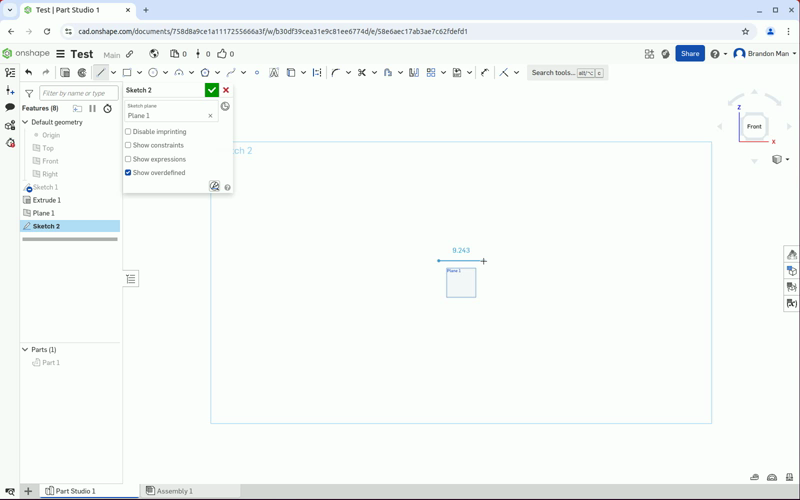
click(483, 260)
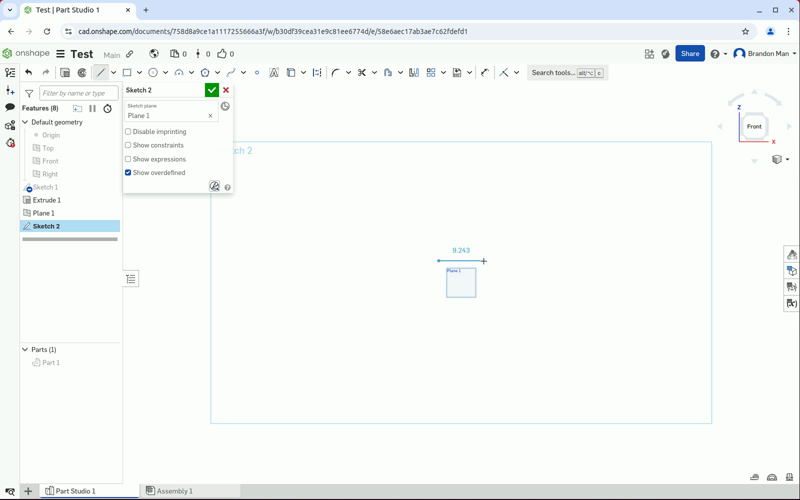
key_up(shift)
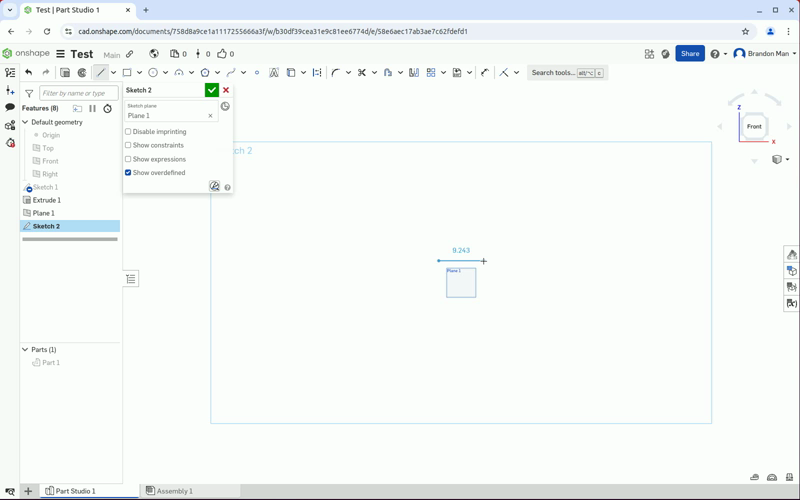
key_down(shift)
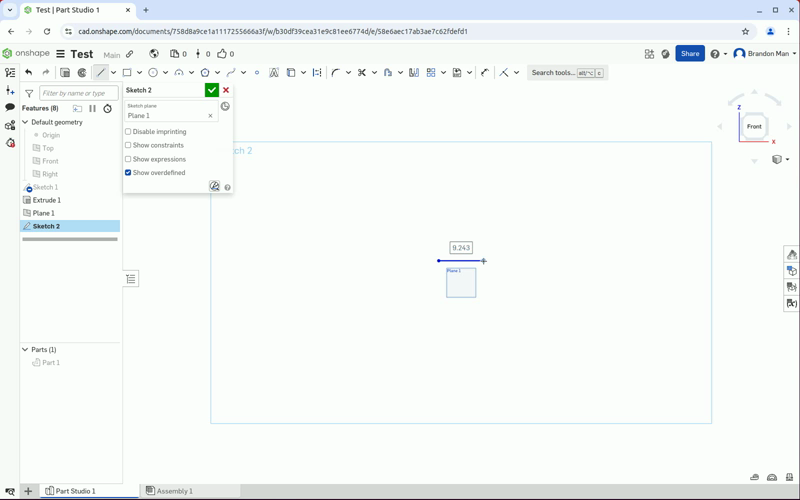
mouse_move(513, 260)
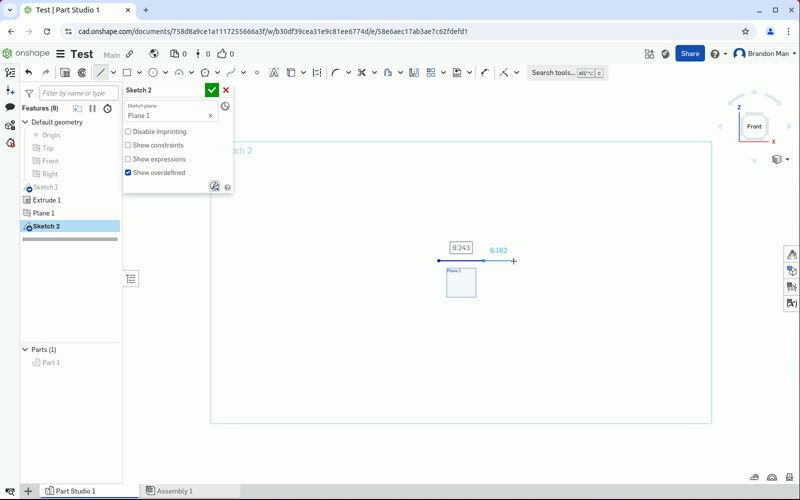
mouse_move(483, 215)
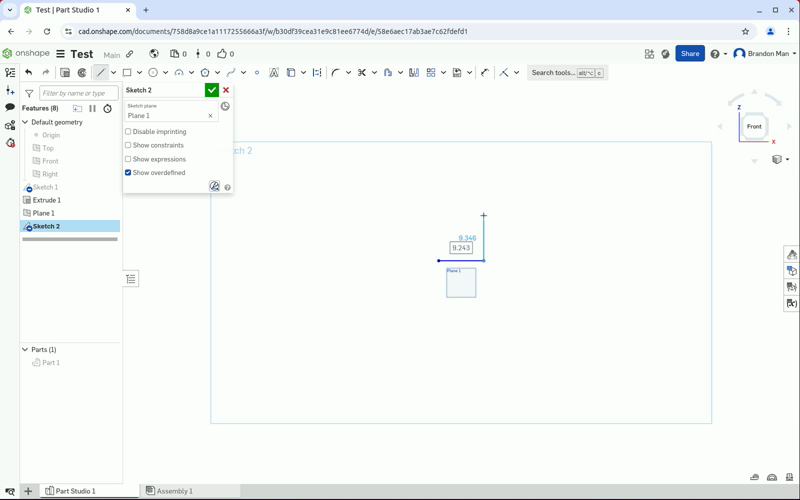
click(483, 215)
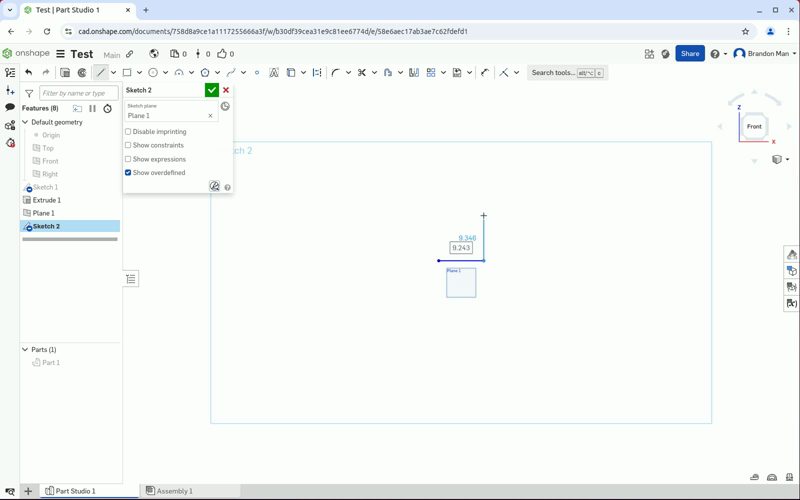
key_up(shift)
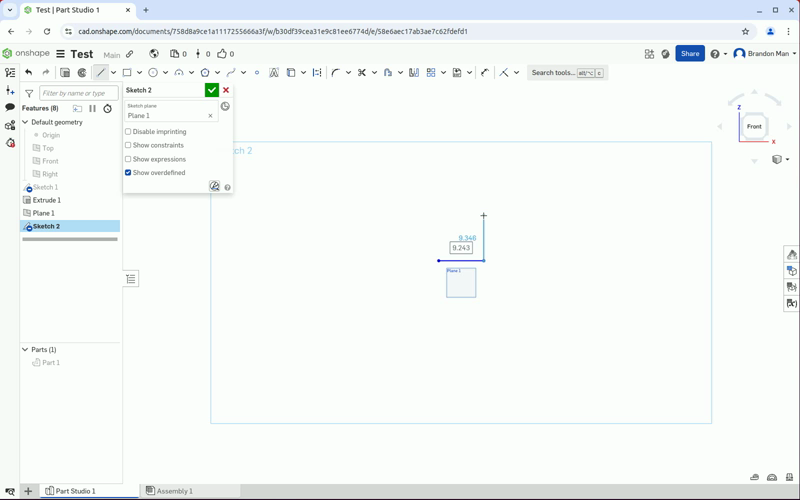
key_down(shift)
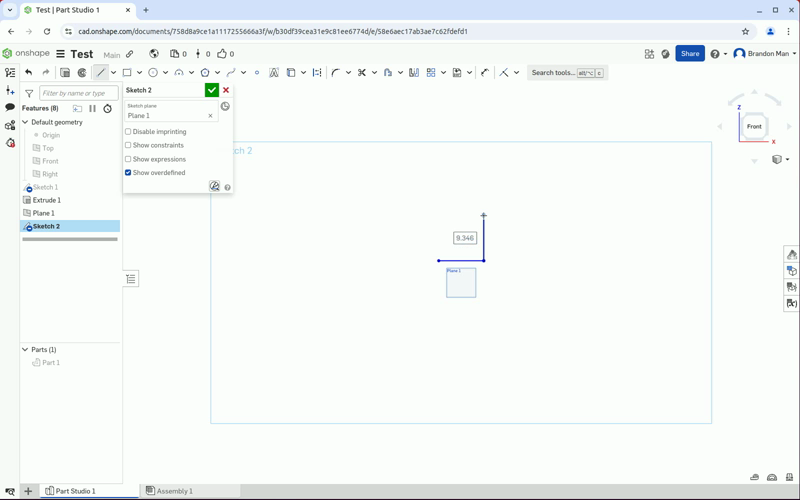
mouse_move(513, 215)
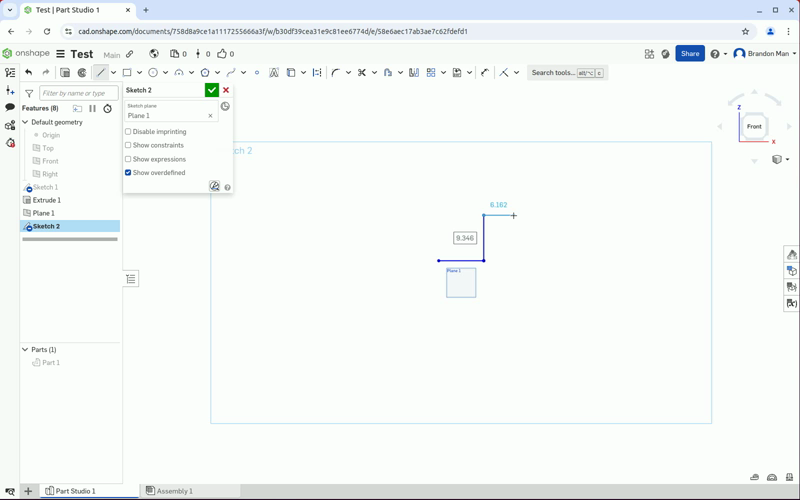
mouse_move(438, 215)
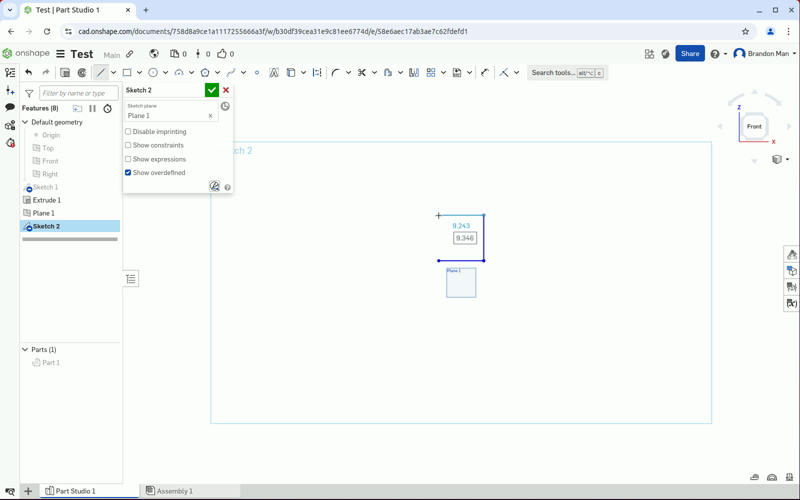
click(438, 215)
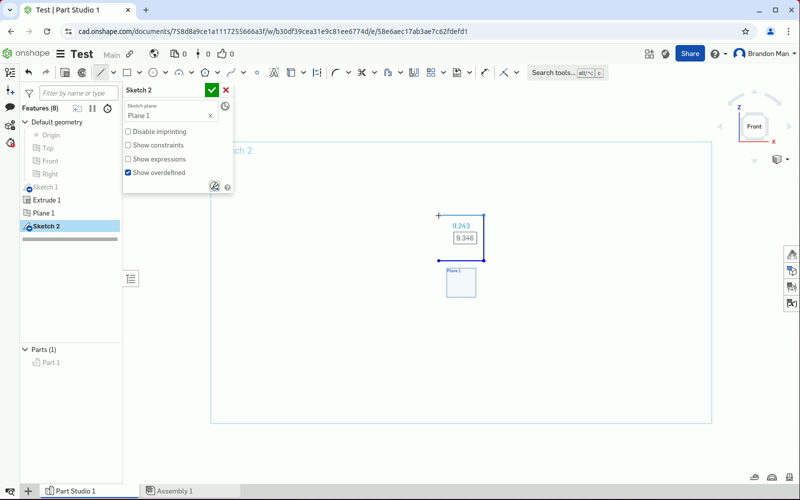
key_up(shift)
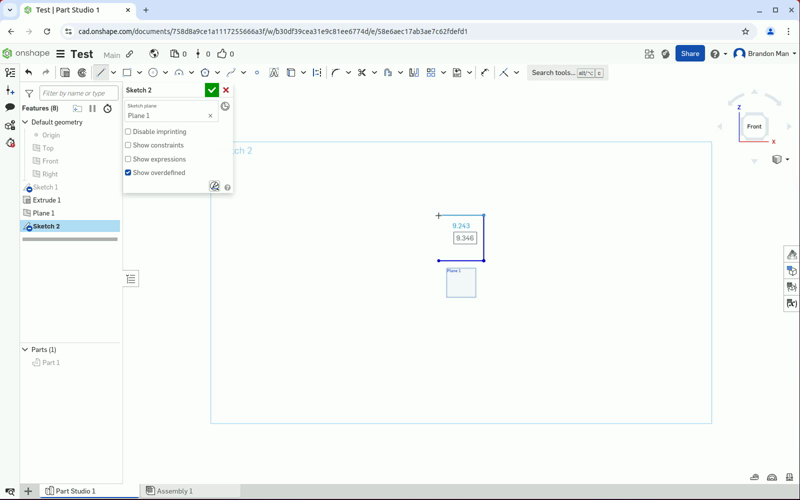
mouse_move(468, 215)
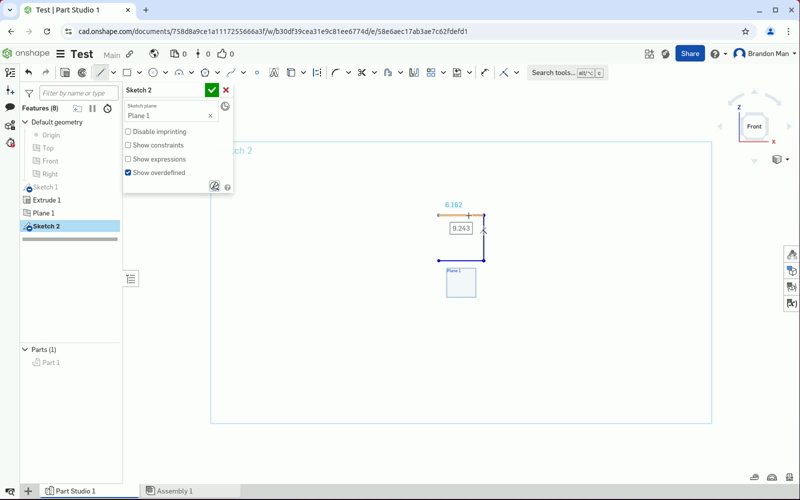
key_down(shift)
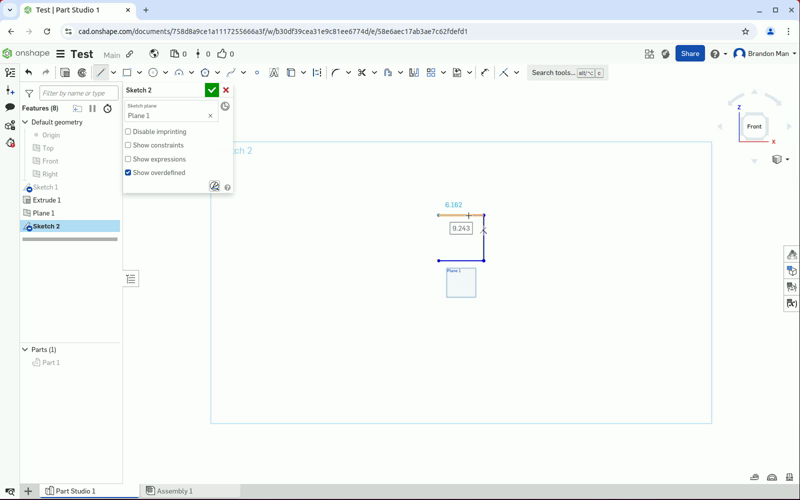
mouse_move(438, 260)
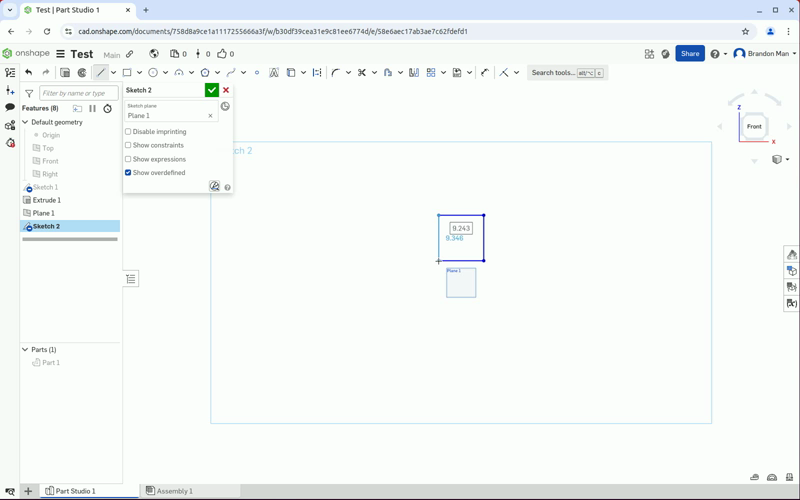
key_up(shift)
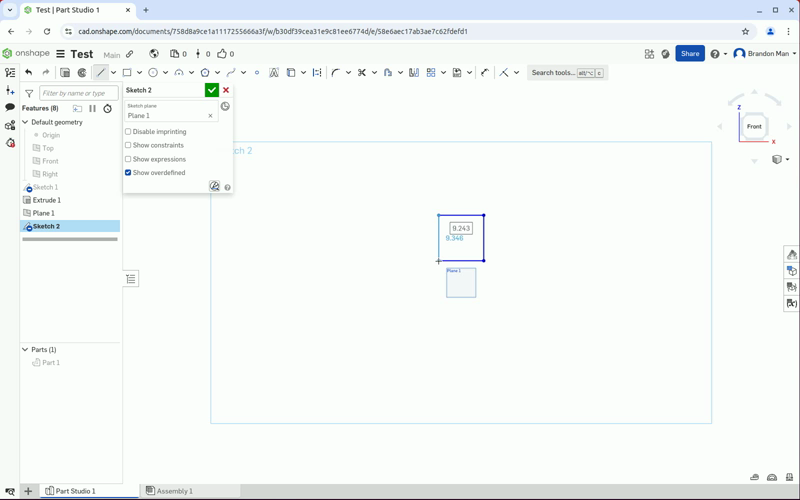
click(438, 260)
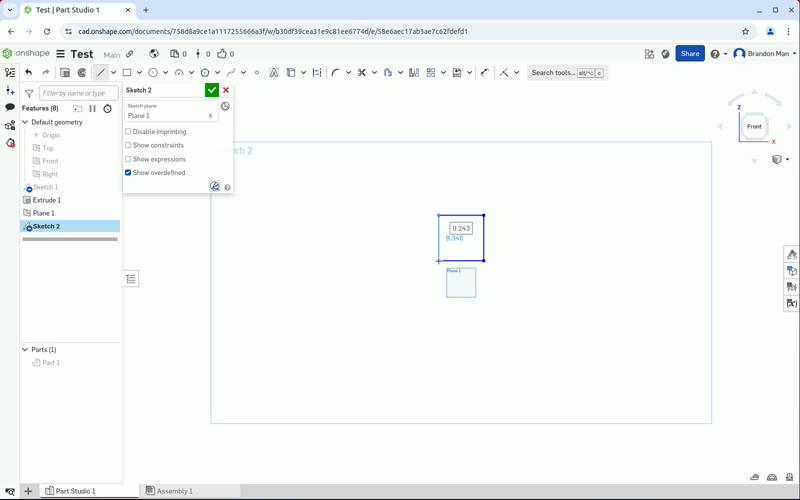
key(esc)
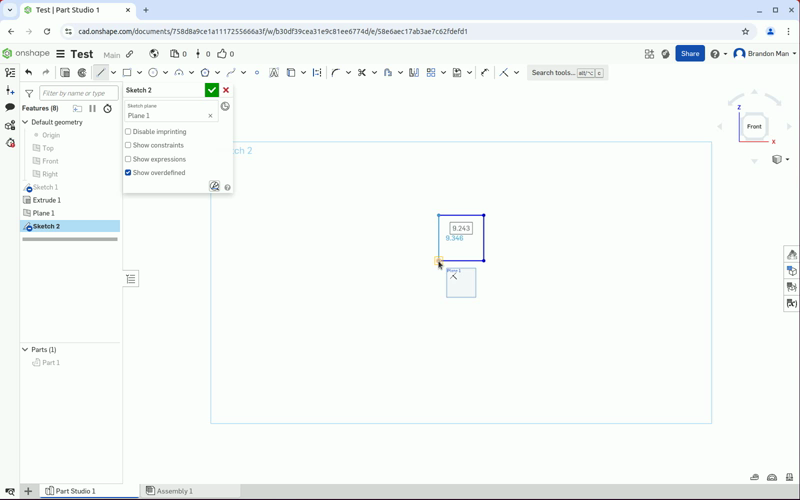
mouse_move(466, 257)
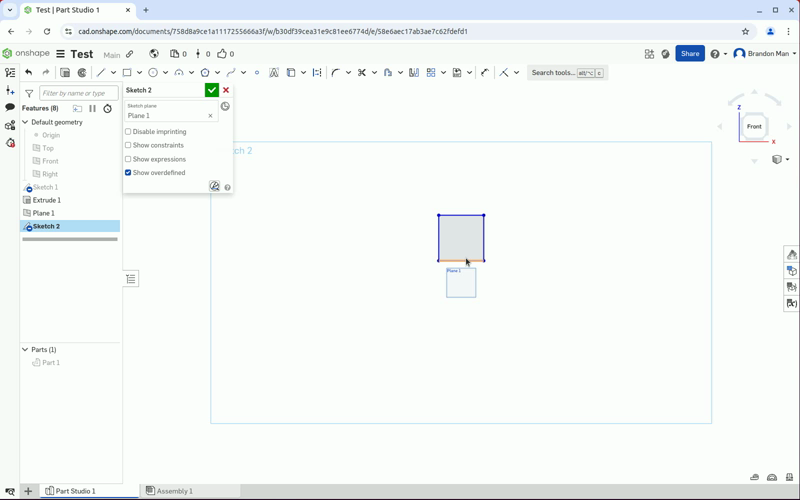
click(466, 257)
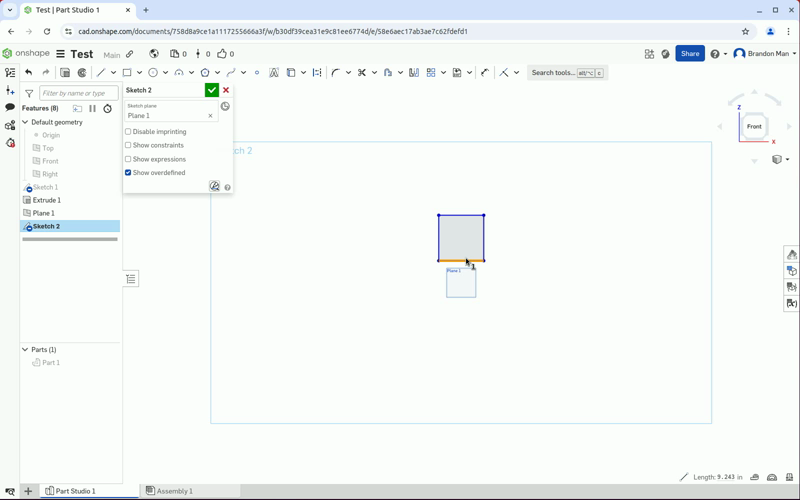
mouse_move(73, 352)
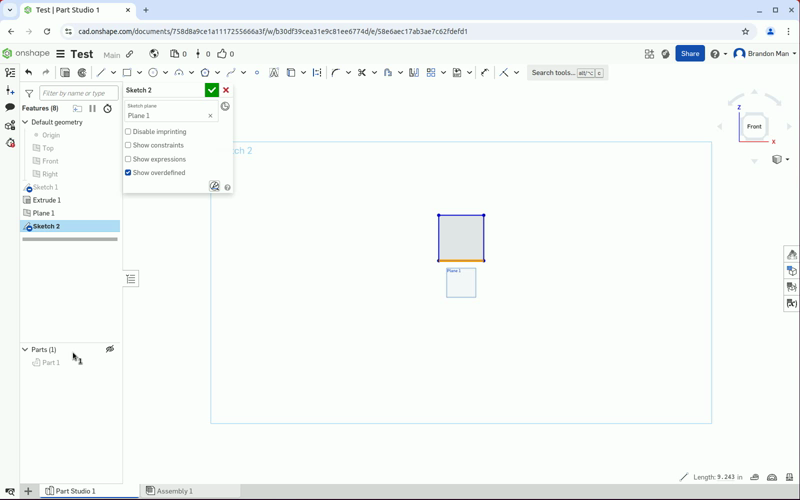
key(shift+y)
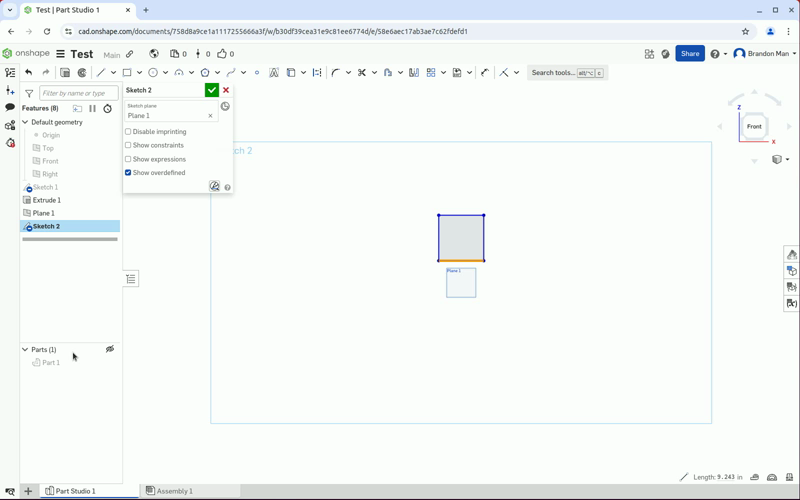
key(shift+e)
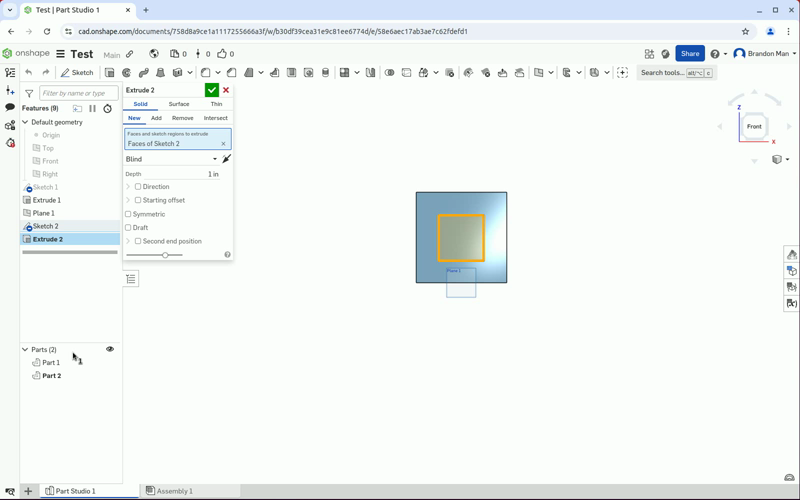
mouse_move(143, 106)
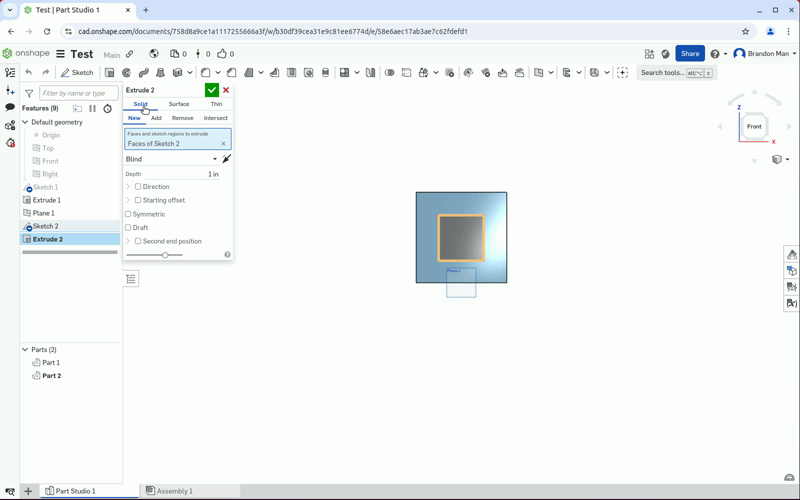
click(143, 106)
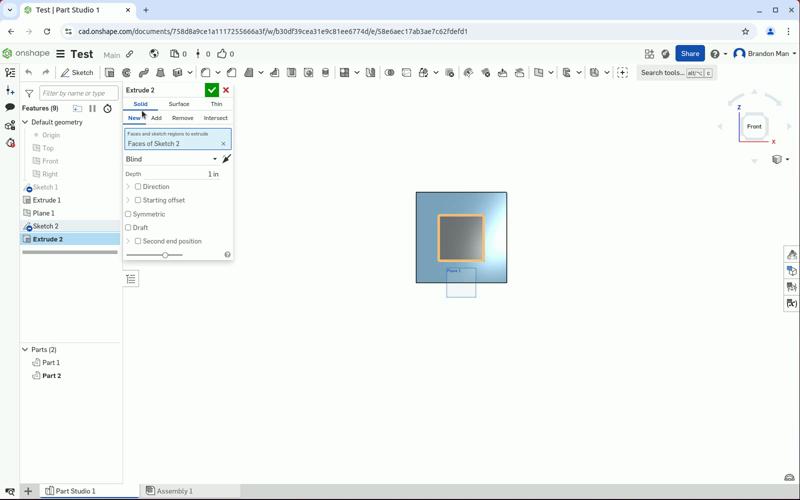
mouse_move(137, 120)
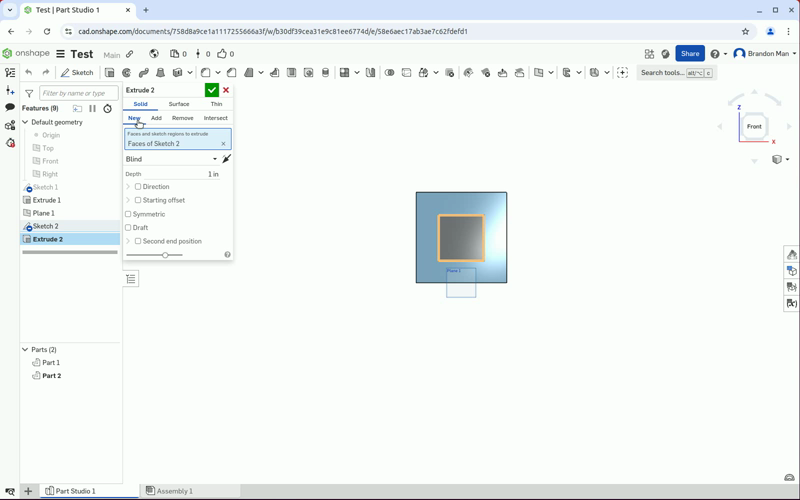
click(137, 120)
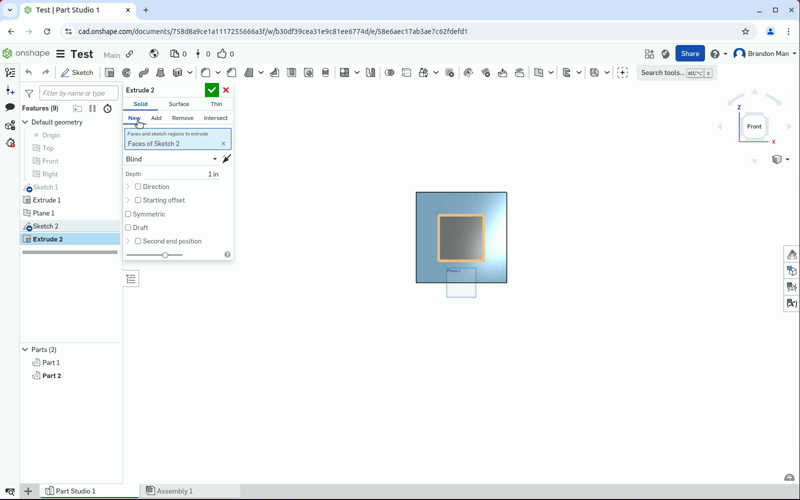
key(tab, 4)
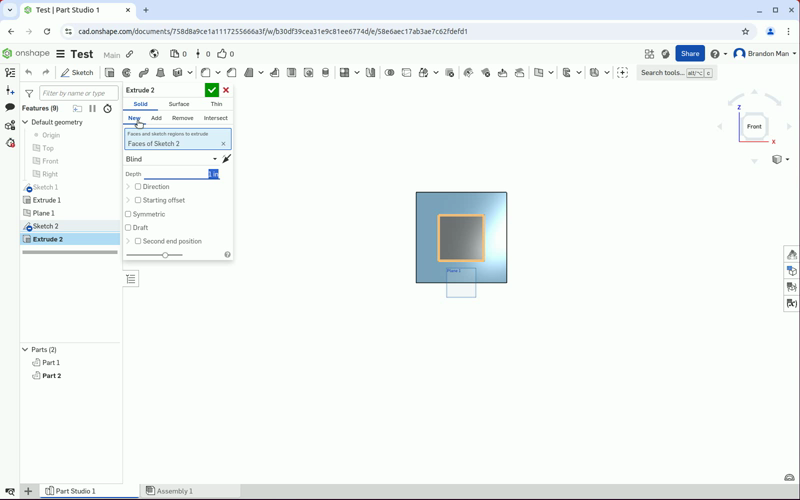
text(4.574)
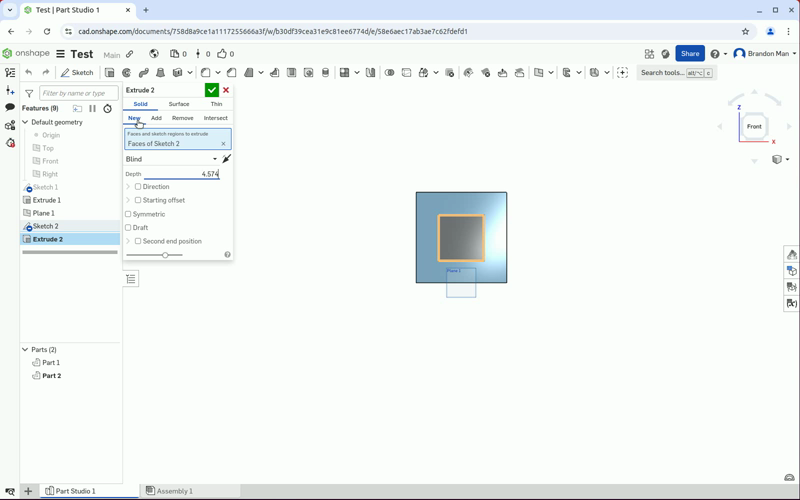
key(enter)
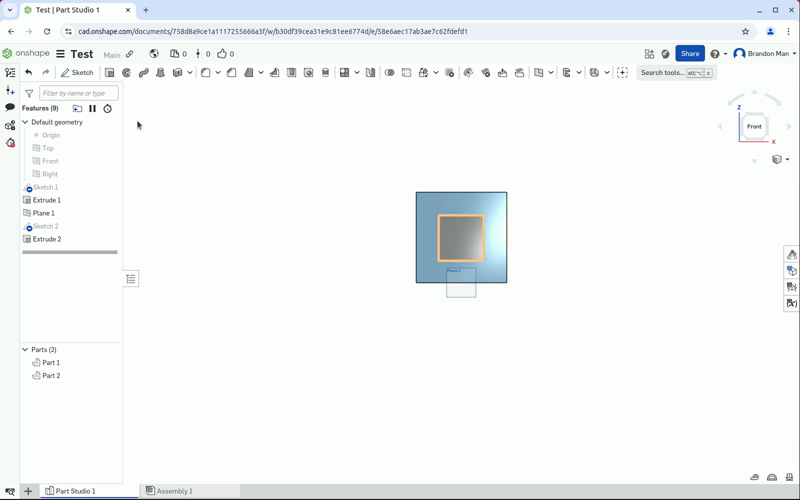
key(shift+h)
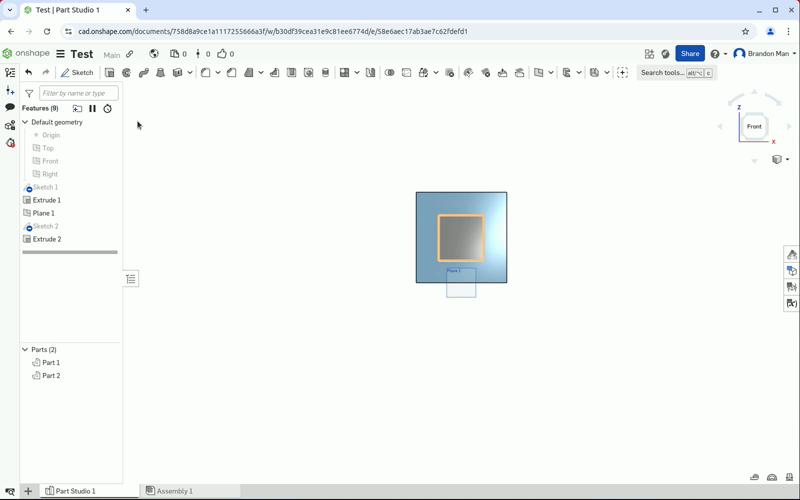
key(shift+h)
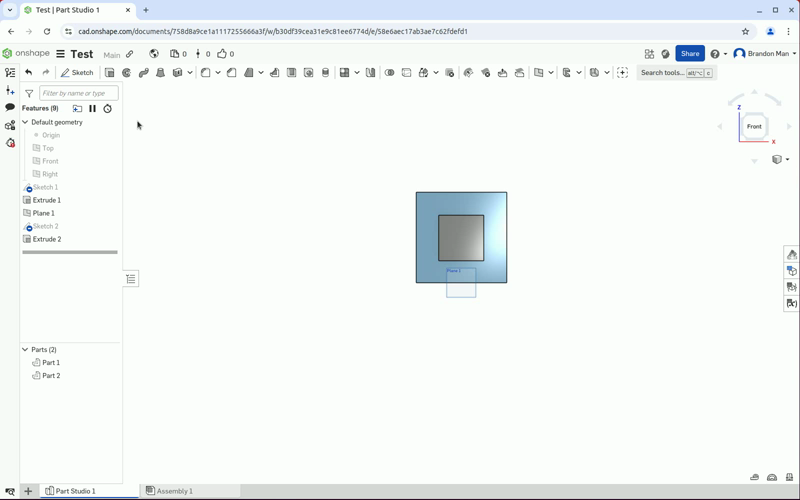
mouse_move(73, 189)
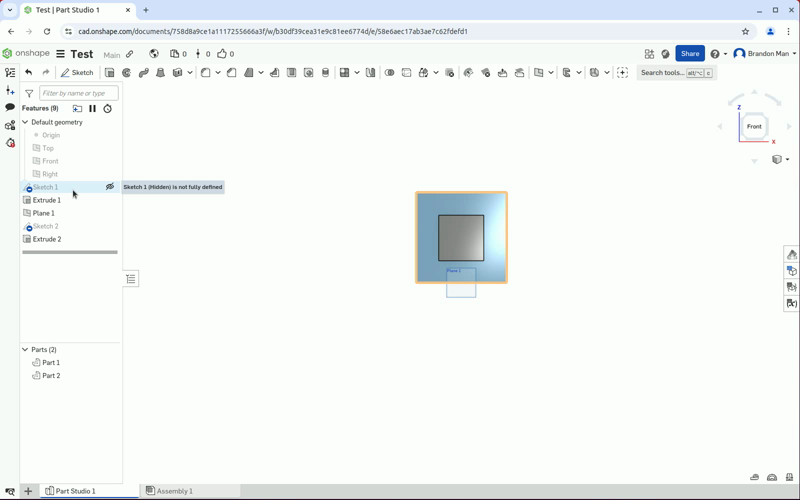
click(73, 189)
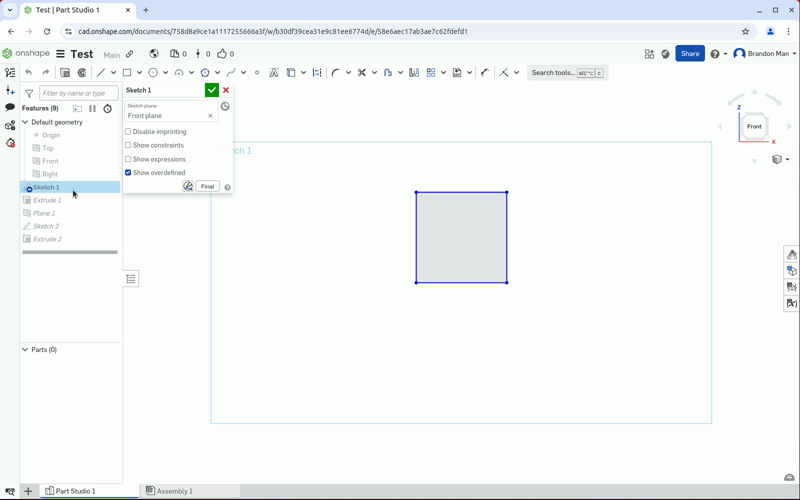
mouse_move(229, 92)
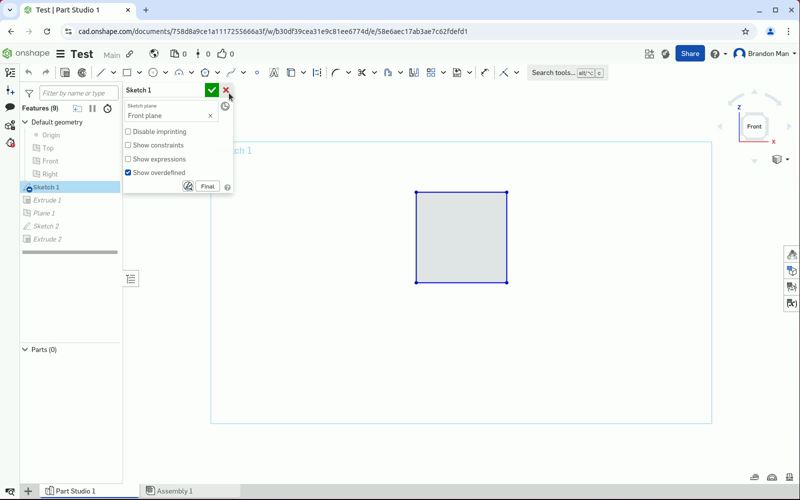
click(229, 92)
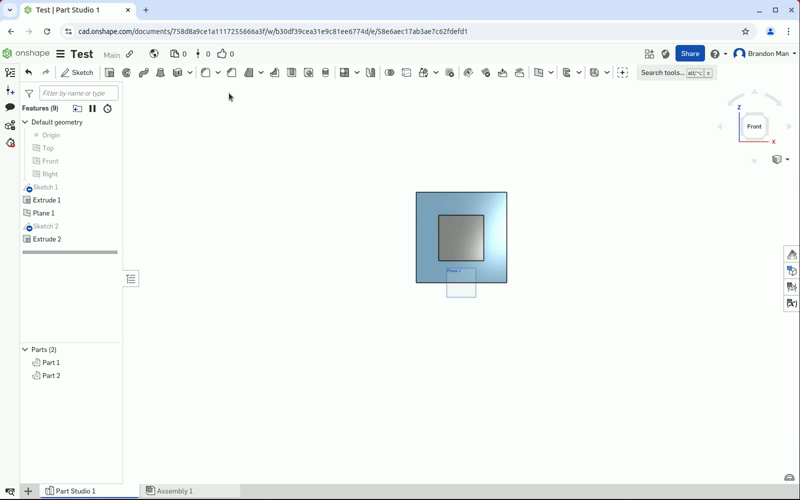
mouse_move(73, 352)
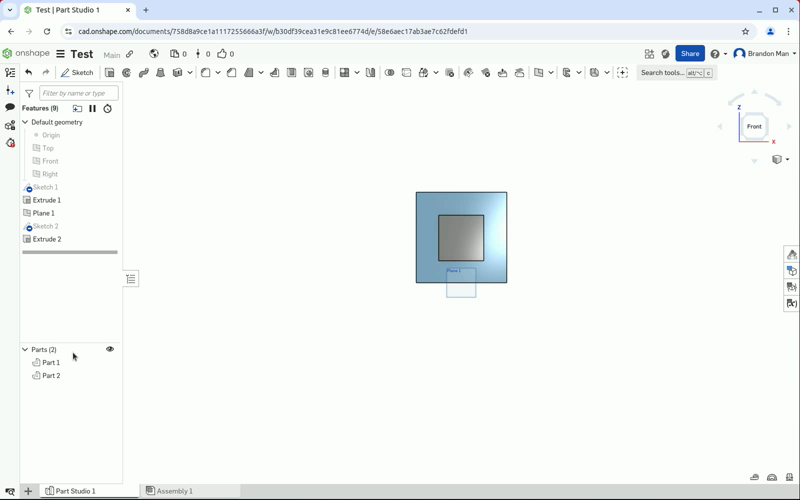
key(y)
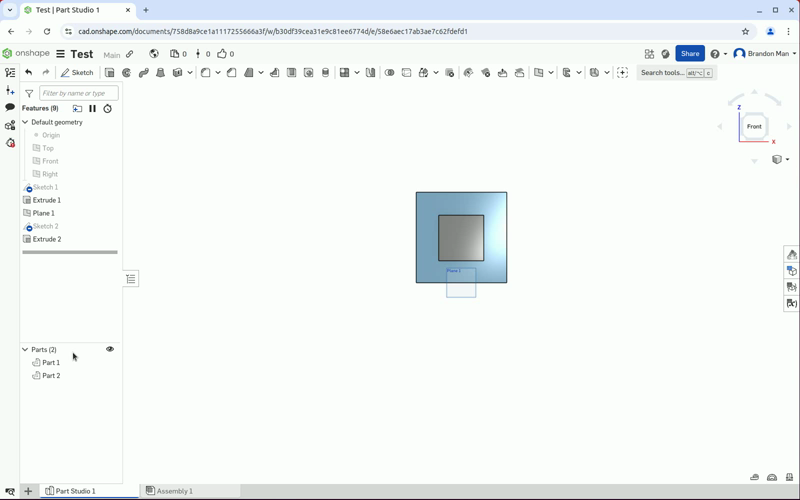
key(shift+p)
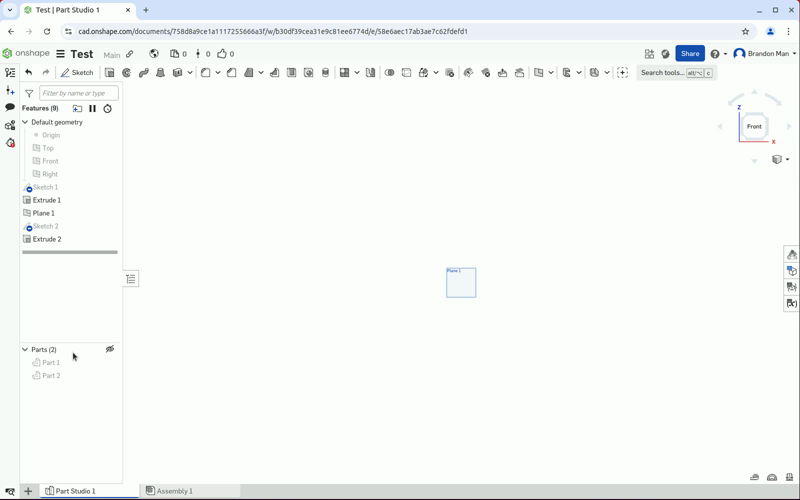
key(space)
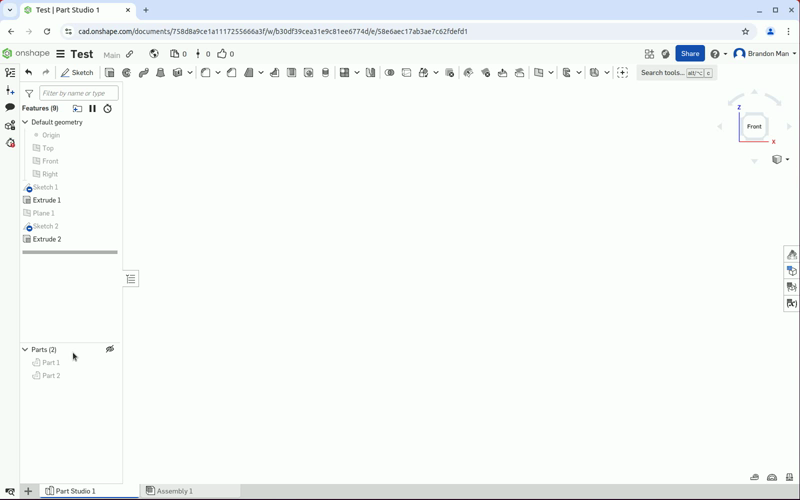
key_down(shift)
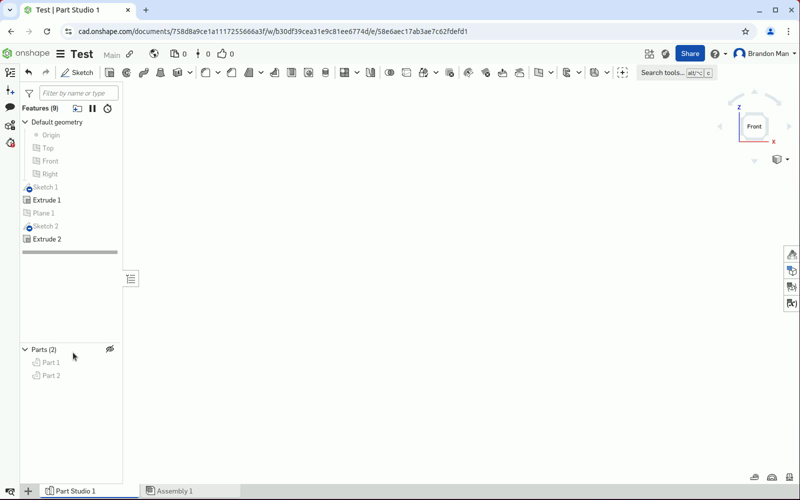
key(left)
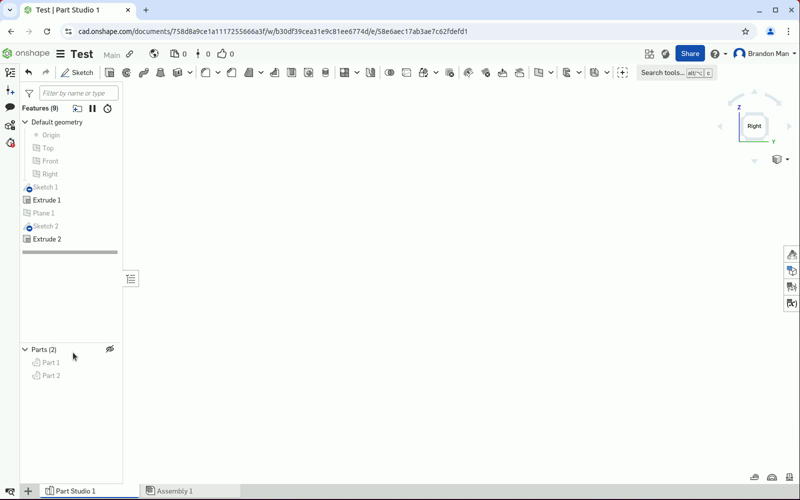
key_up(shift)
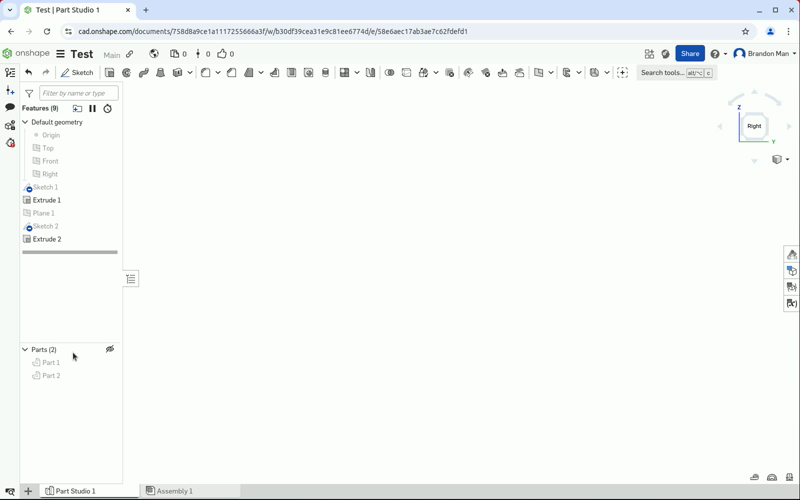
mouse_move(73, 352)
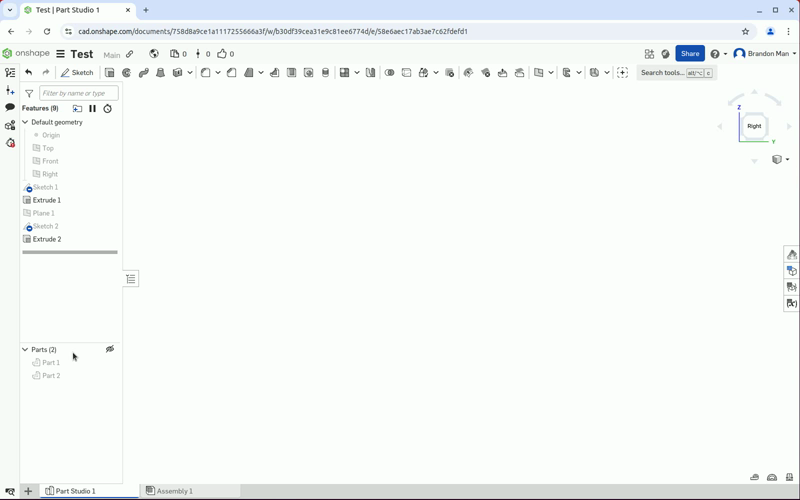
key(shift+y)
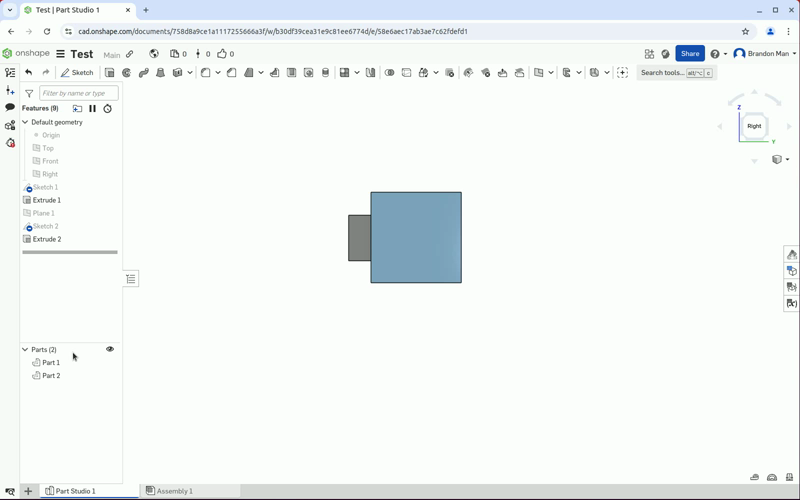
mouse_move(541, 75)
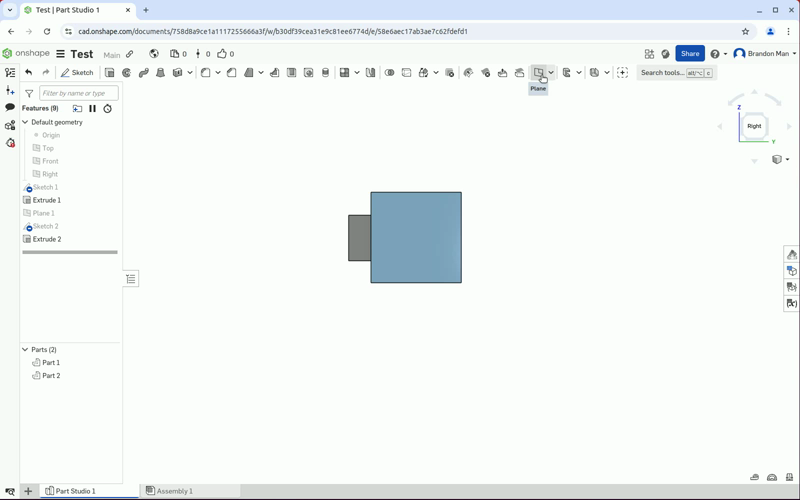
click(541, 75)
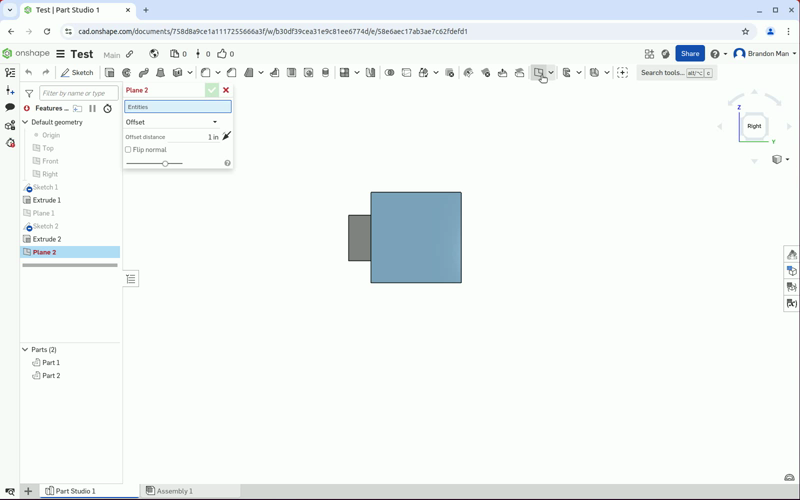
mouse_move(73, 176)
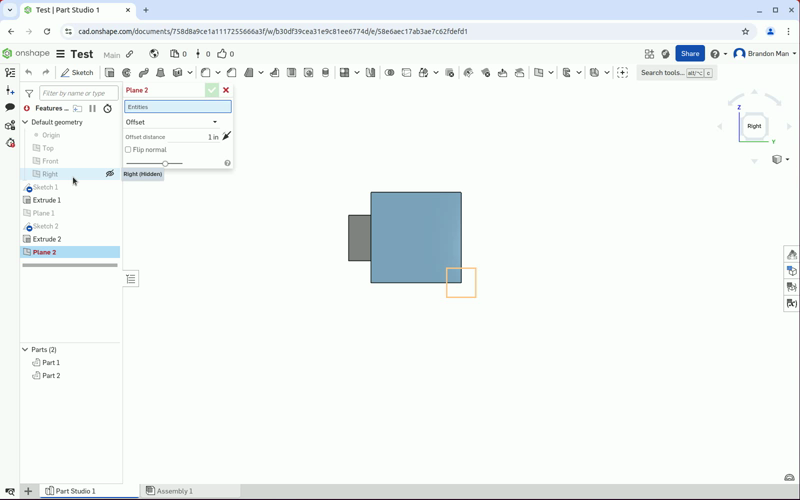
click(73, 176)
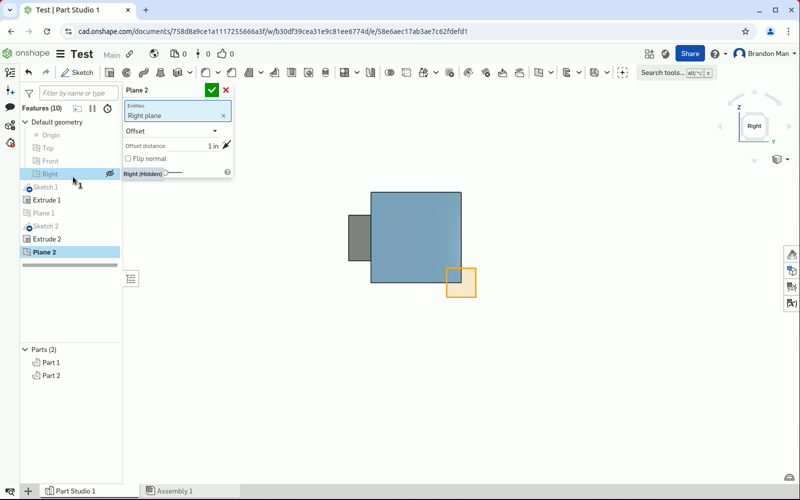
key(tab, 2)
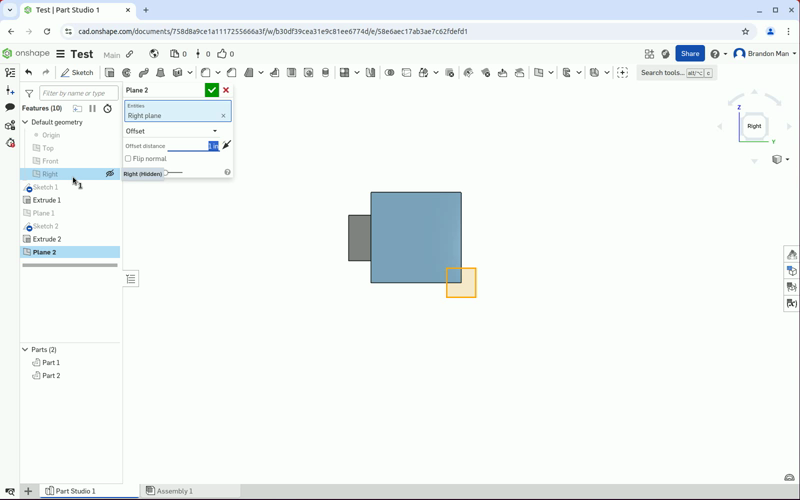
text(9.151)
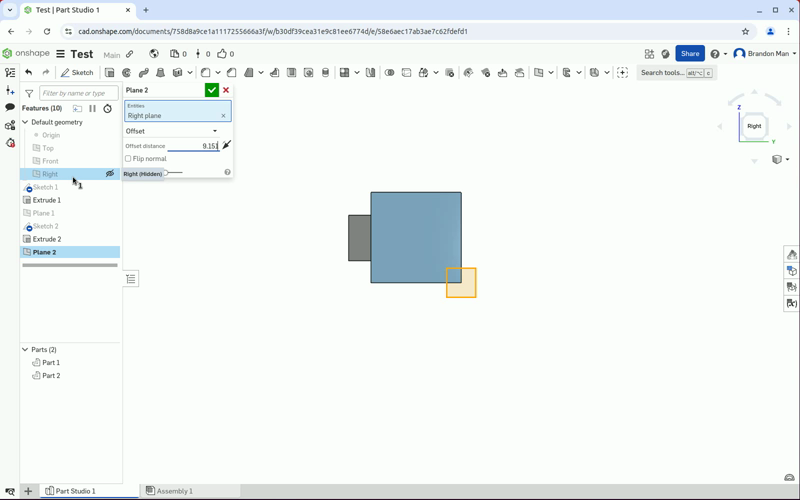
key(enter, 2)
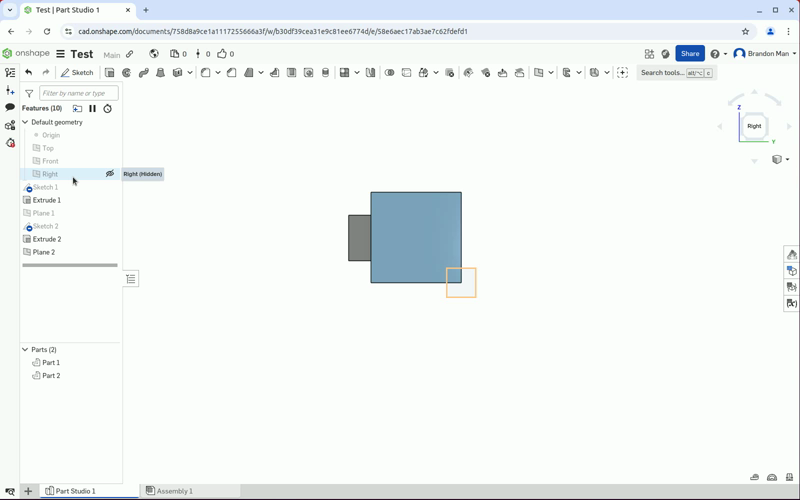
key(shift+s)
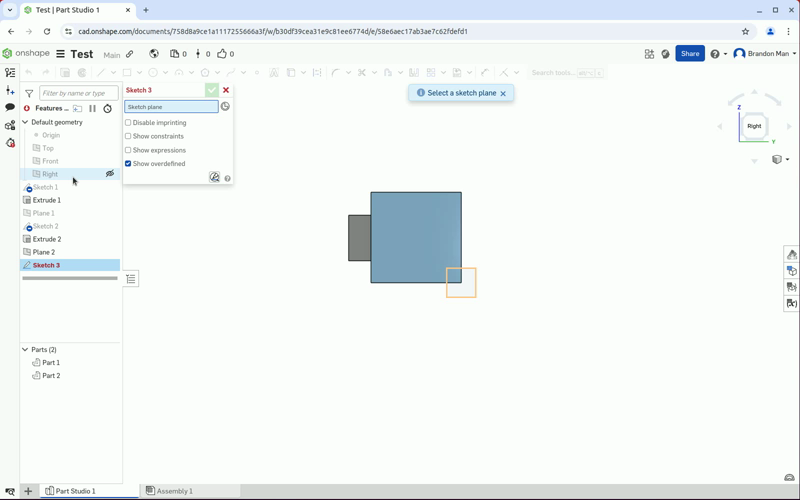
mouse_move(73, 254)
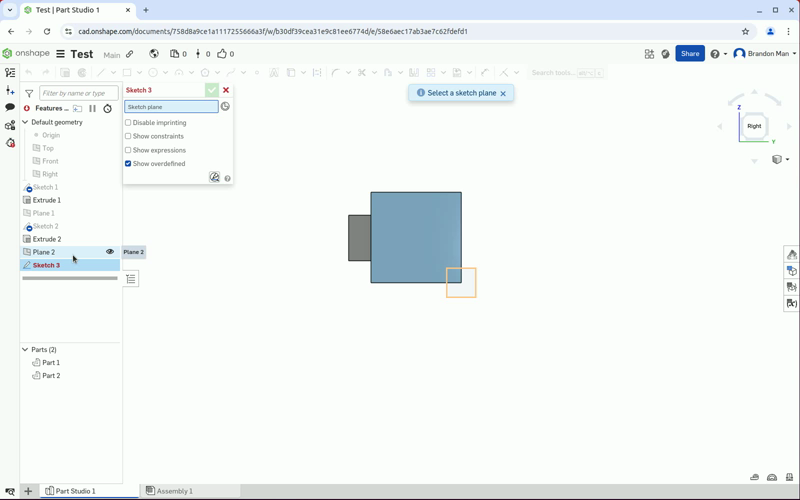
click(73, 254)
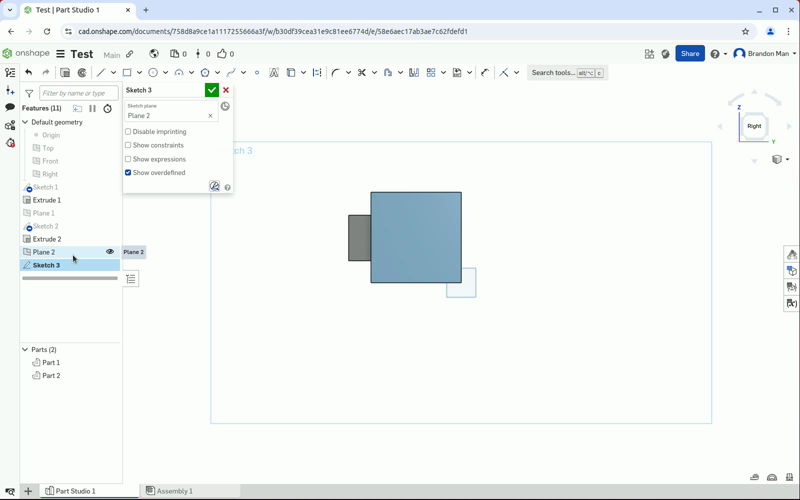
mouse_move(73, 352)
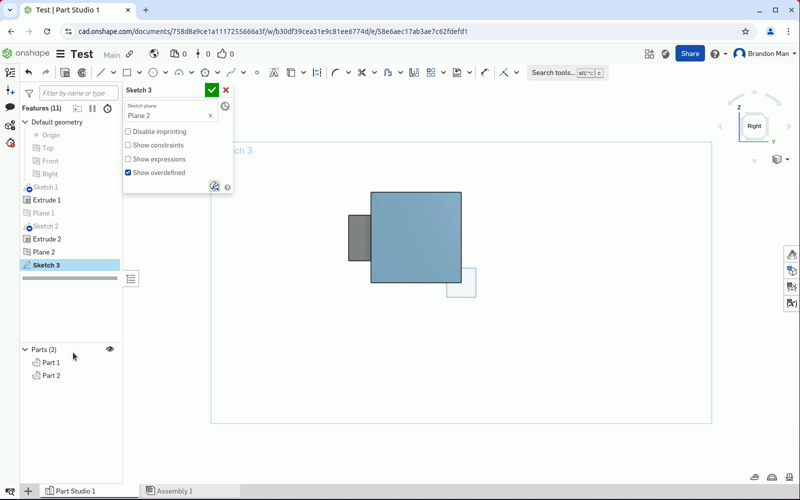
key(y)
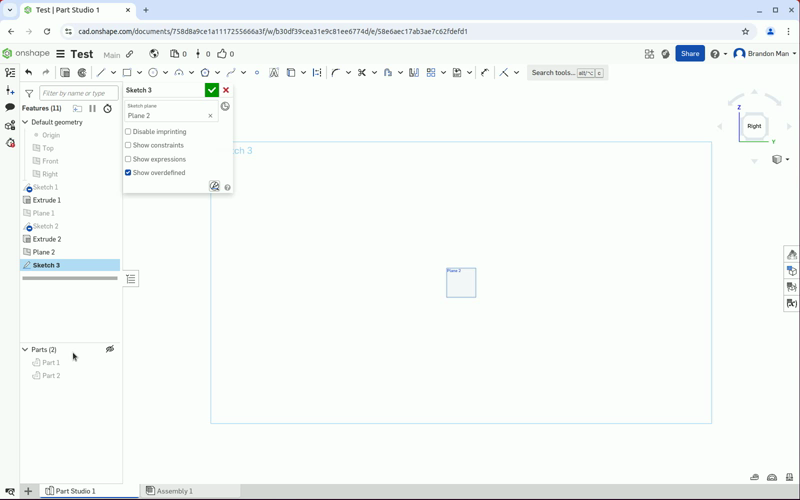
key(c)
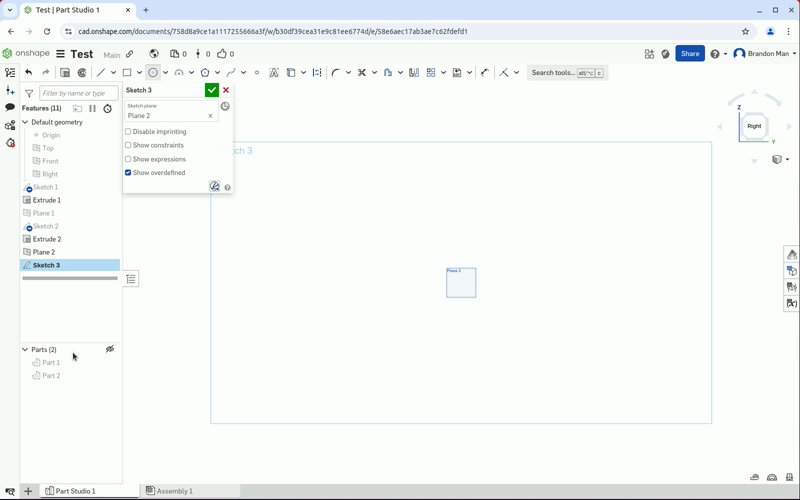
key_down(shift)
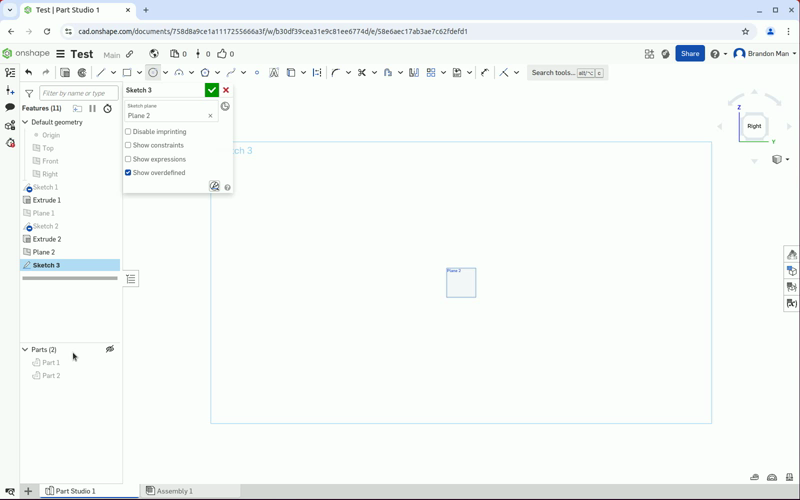
mouse_move(415, 237)
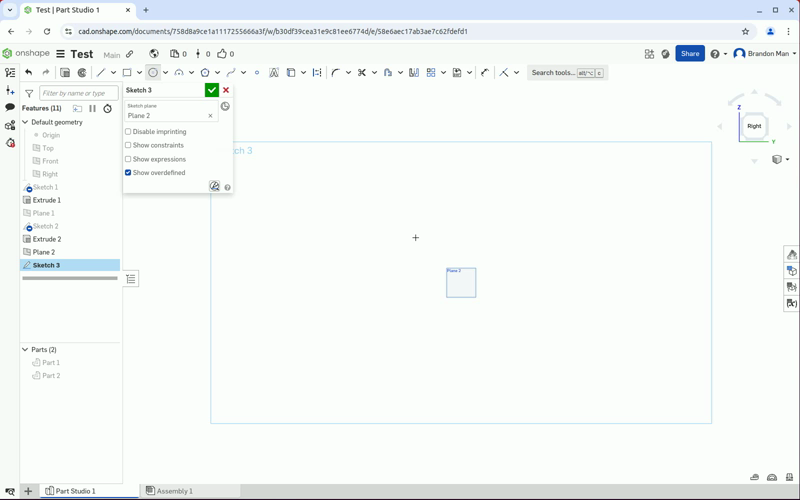
click(415, 237)
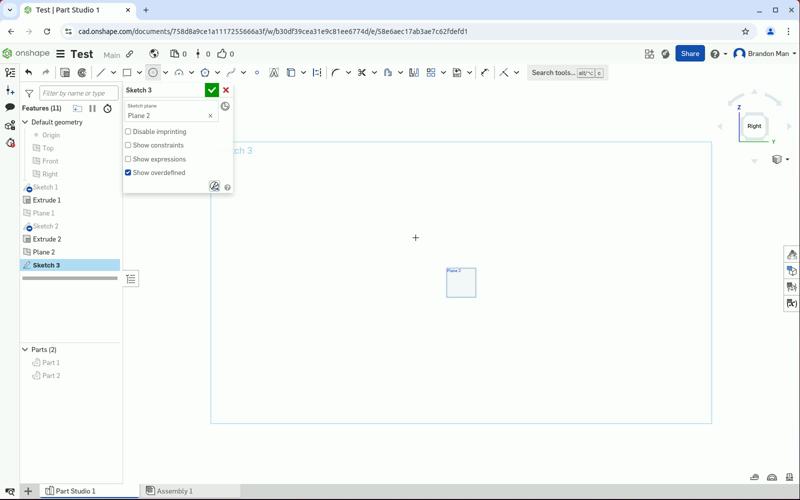
key_up(shift)
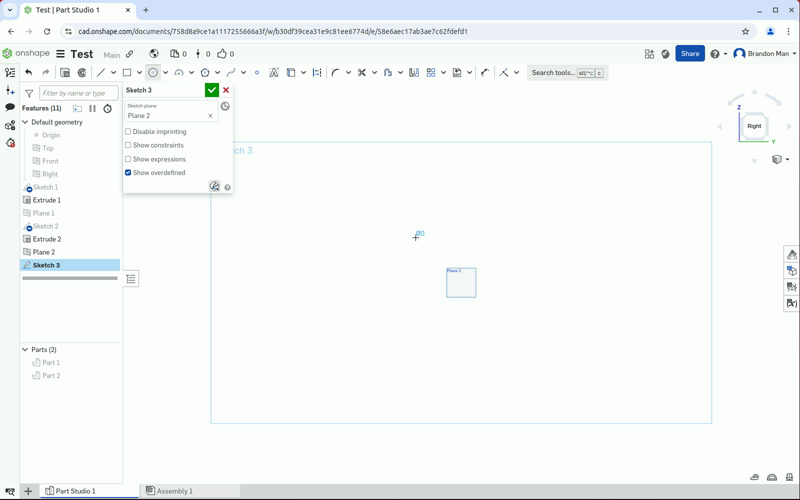
mouse_move(438, 237)
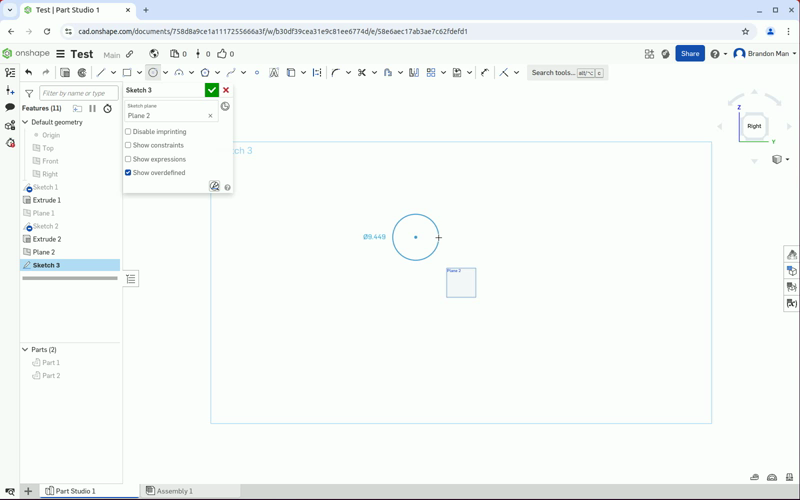
click(438, 237)
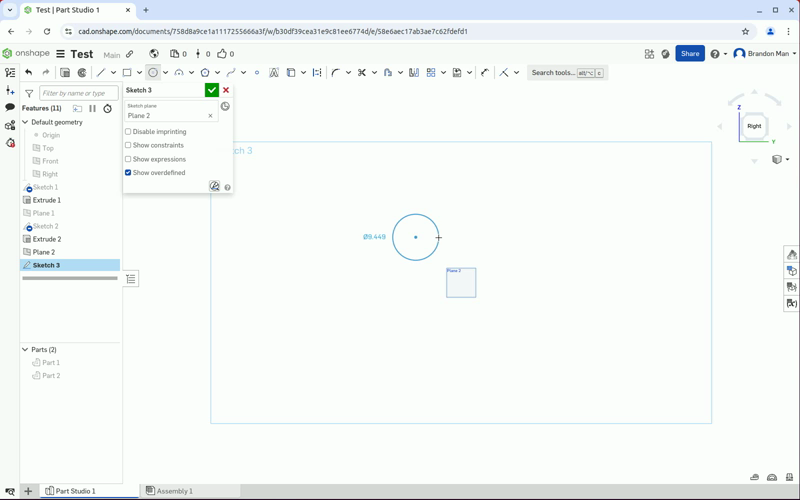
key(esc)
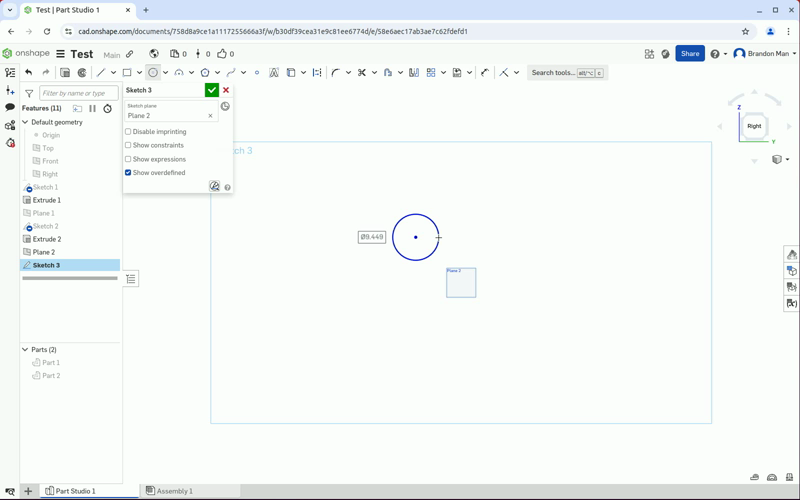
mouse_move(425, 231)
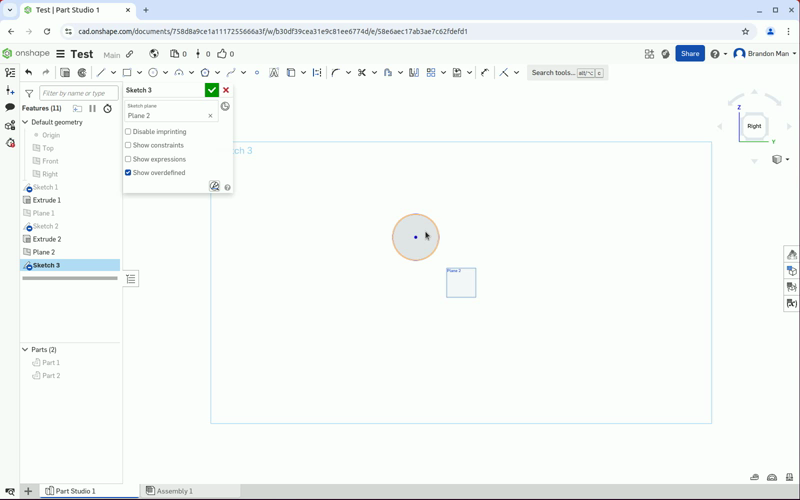
scroll(6)
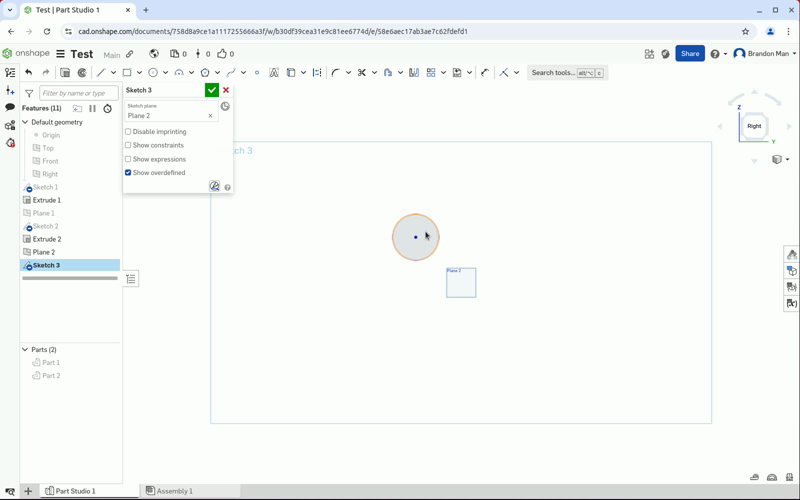
scroll(6)
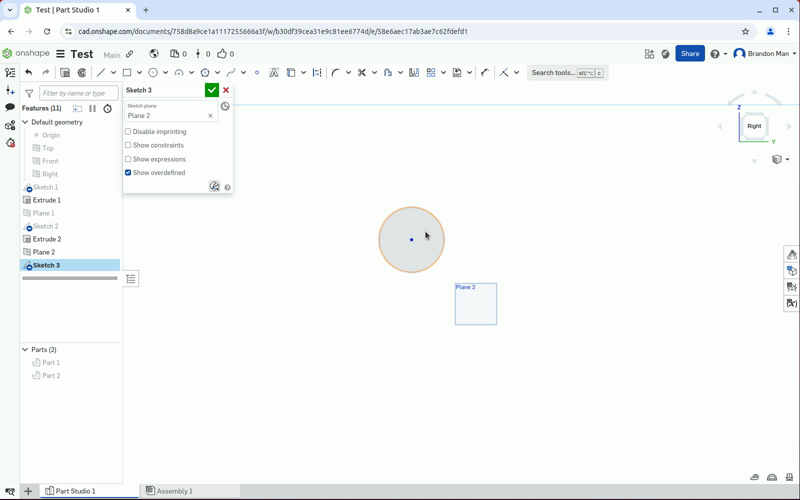
scroll(6)
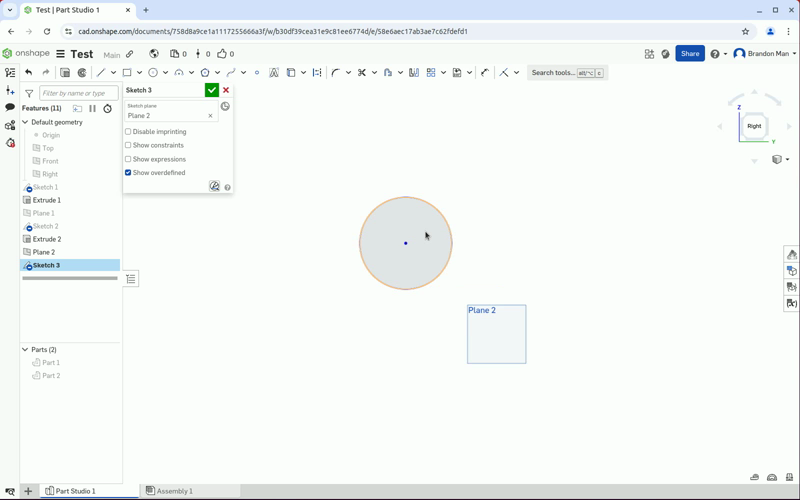
scroll(6)
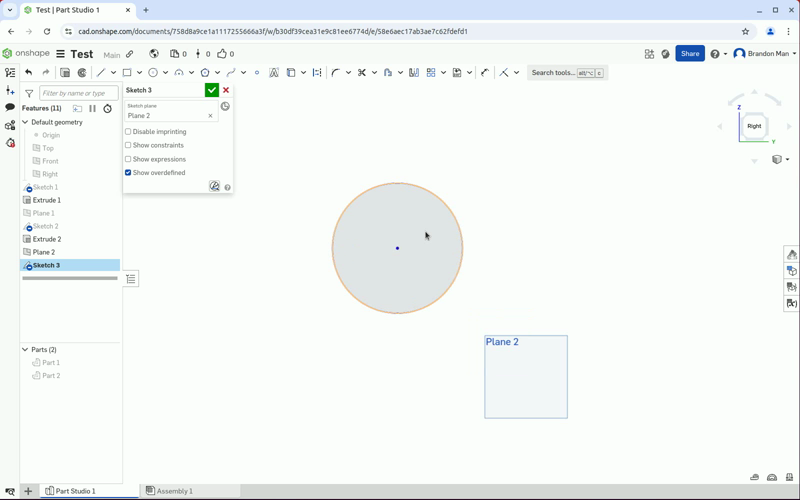
scroll(6)
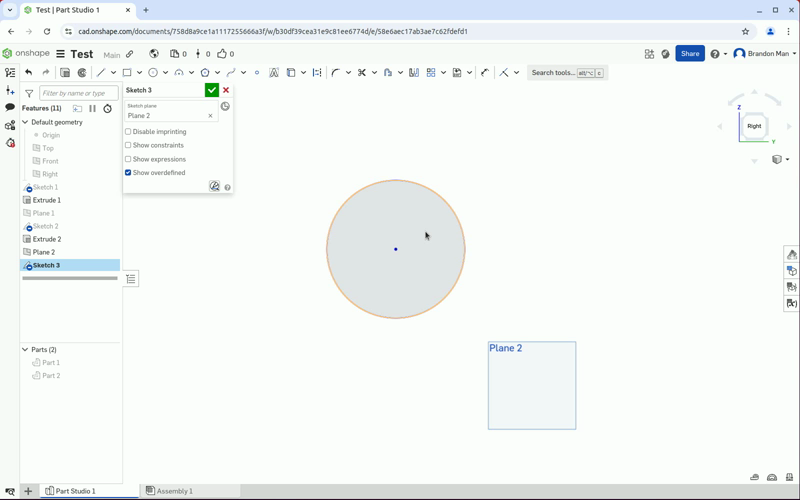
scroll(6)
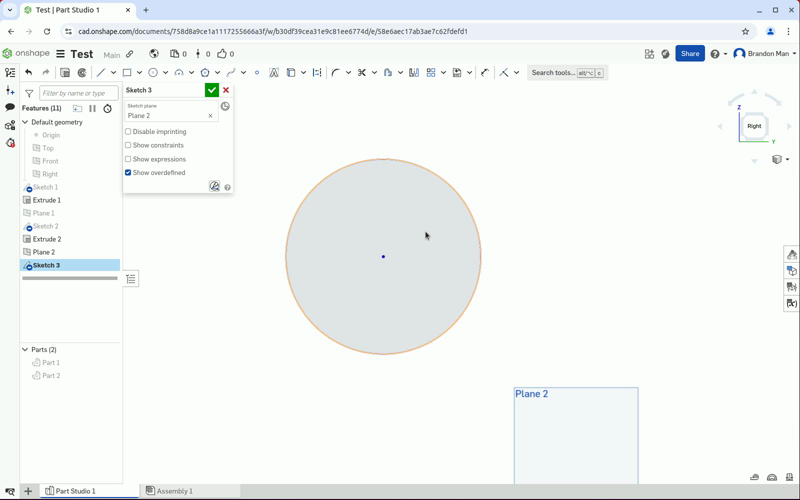
scroll(6)
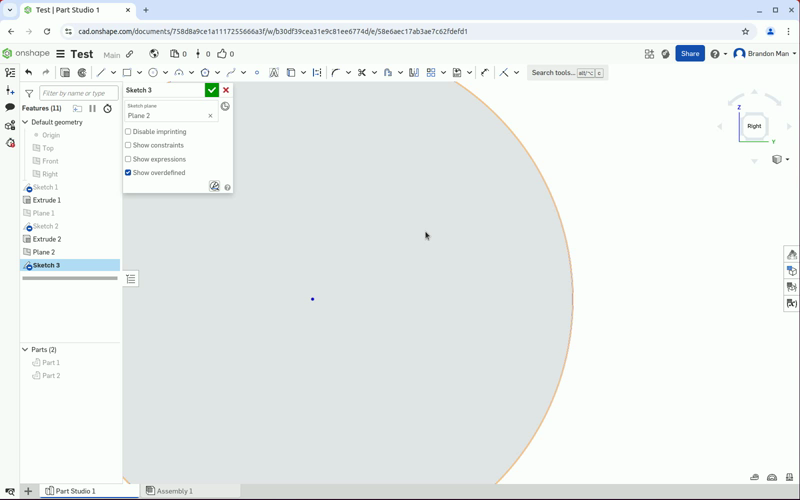
click(425, 231)
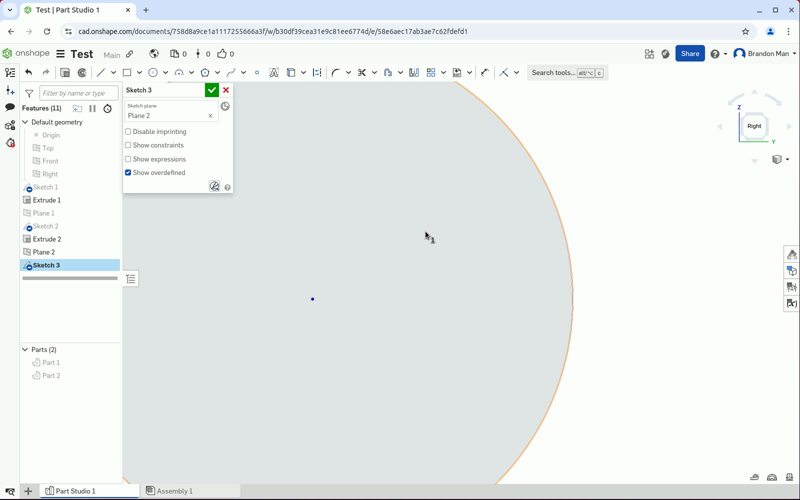
scroll(-6)
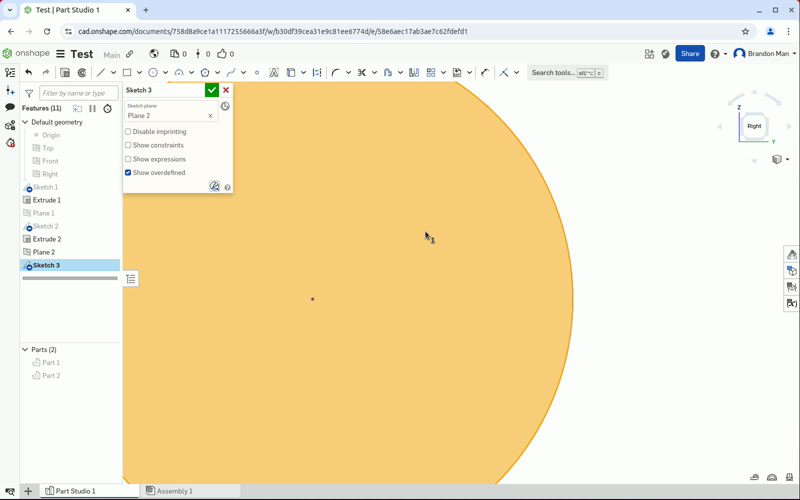
scroll(-6)
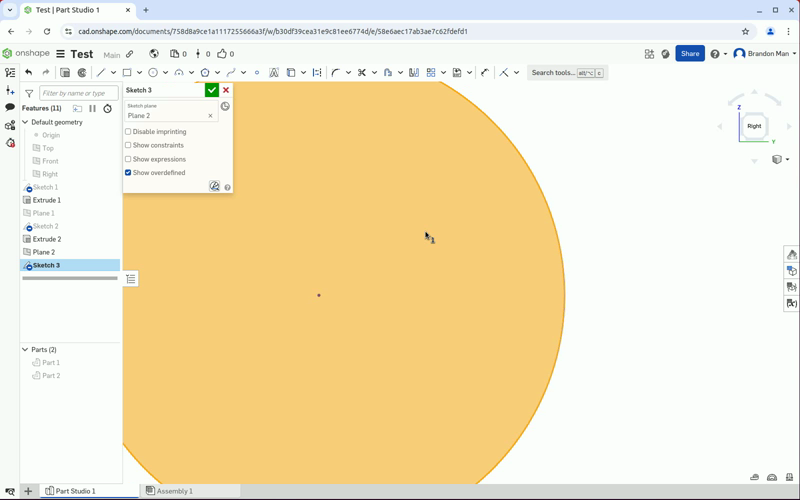
scroll(-6)
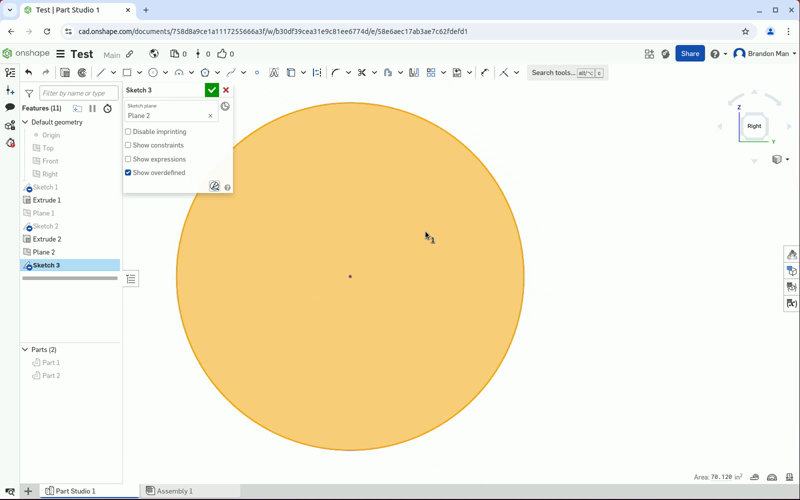
scroll(-6)
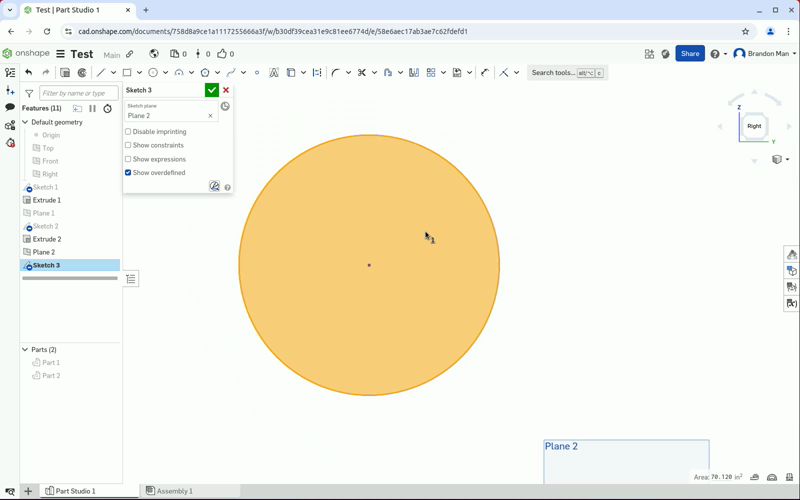
scroll(-6)
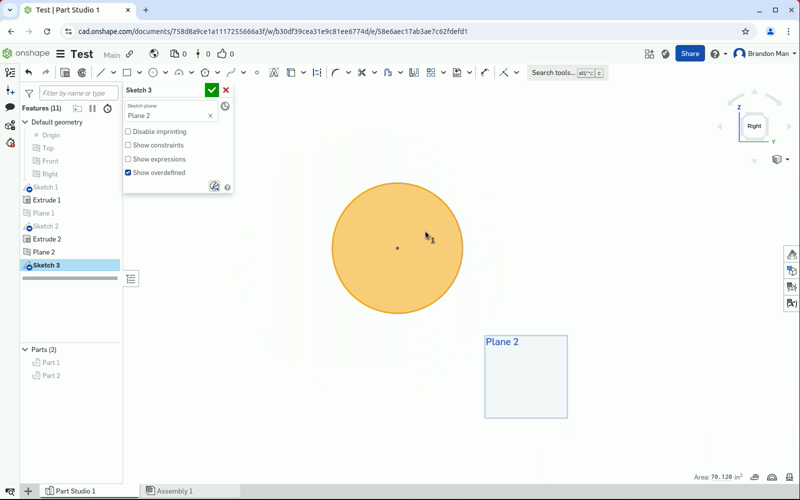
scroll(-6)
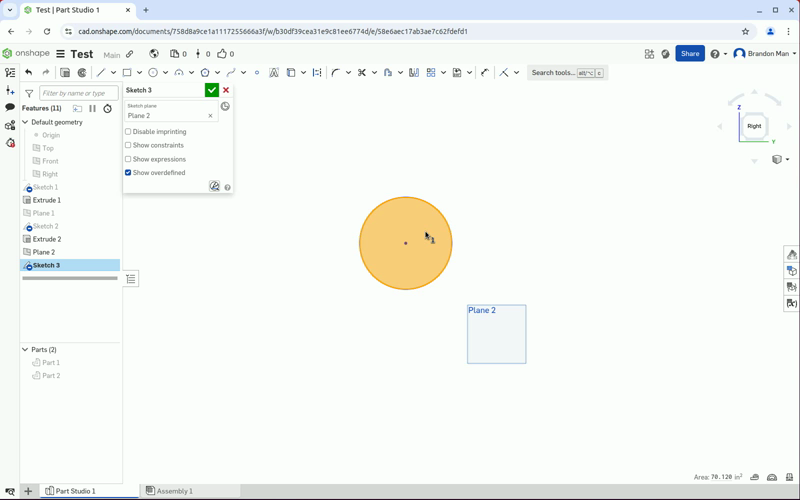
scroll(-6)
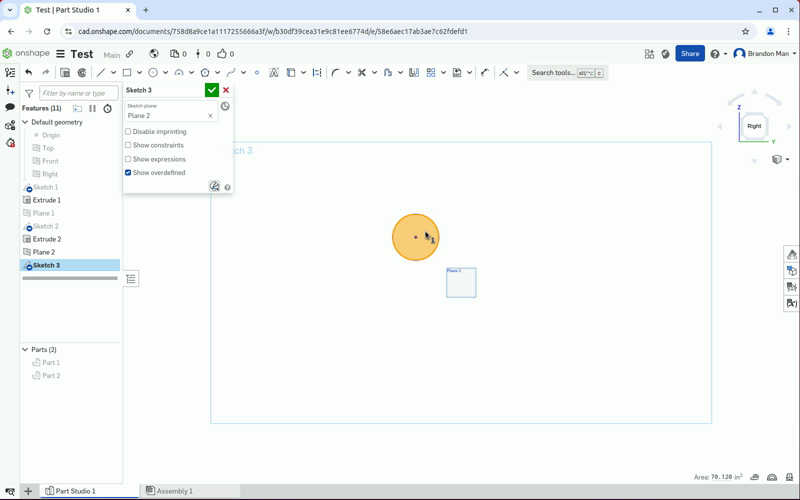
mouse_move(73, 352)
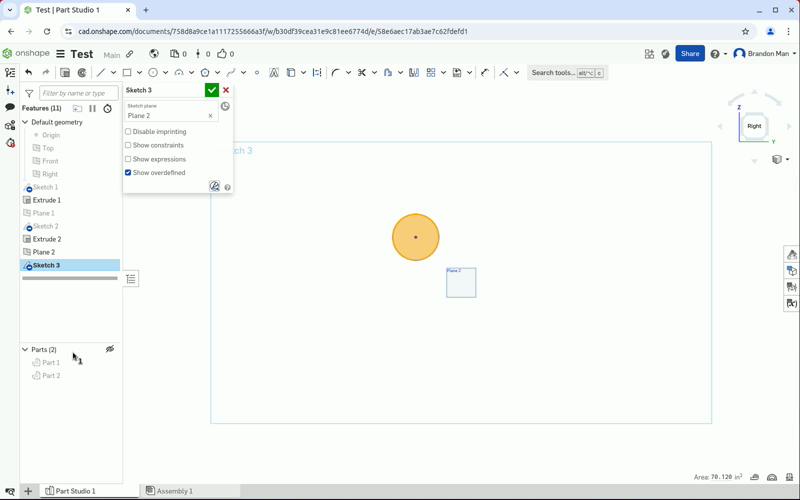
key(shift+y)
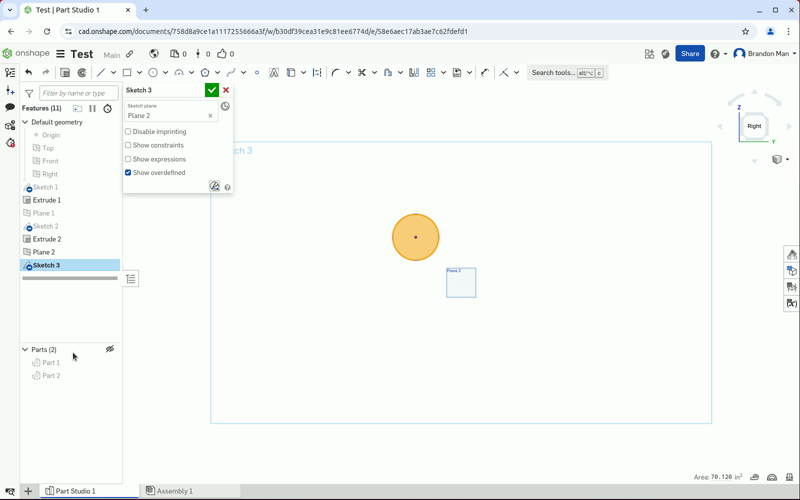
key(shift+e)
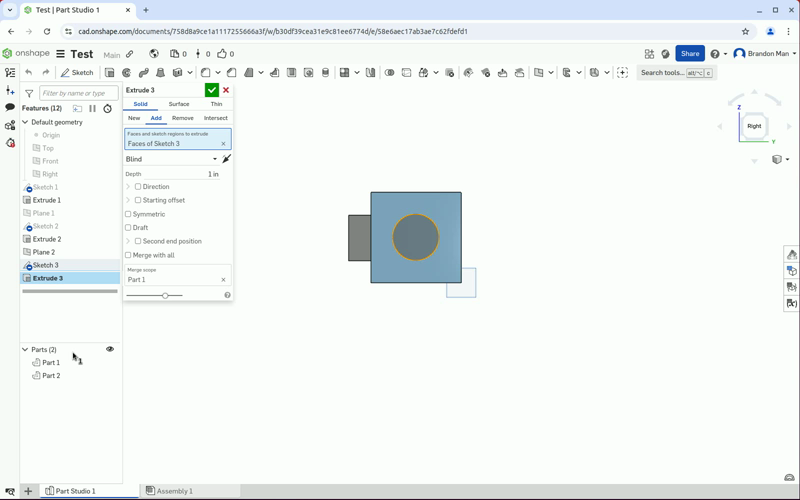
mouse_move(143, 106)
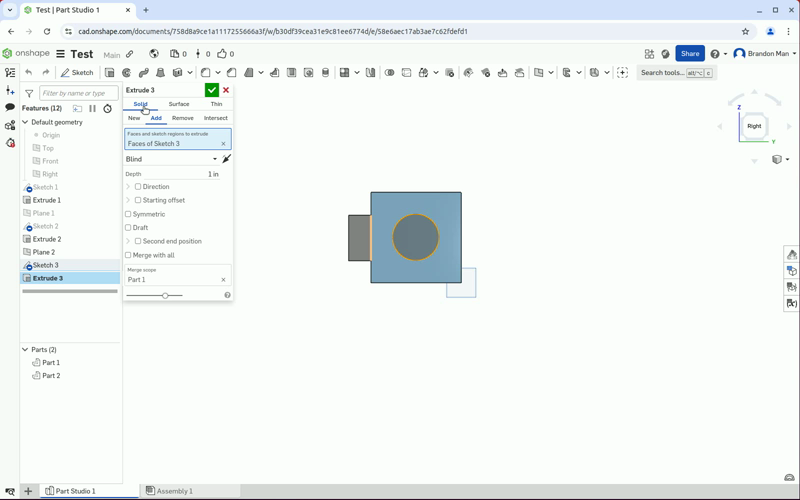
click(143, 106)
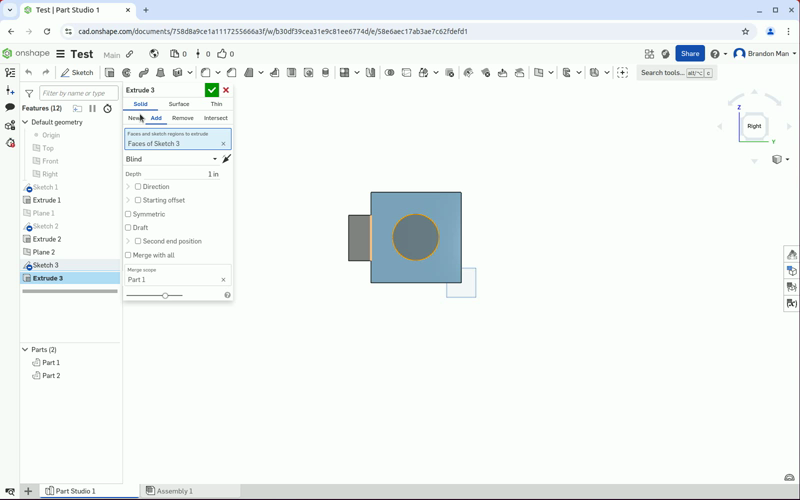
mouse_move(137, 120)
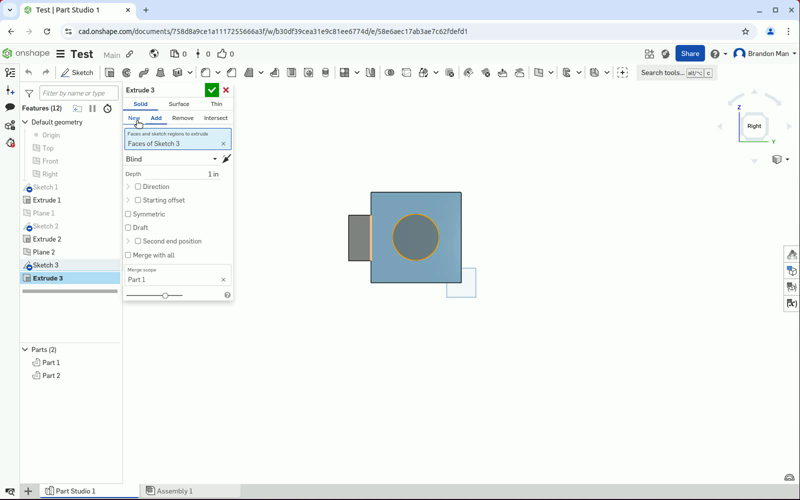
click(137, 120)
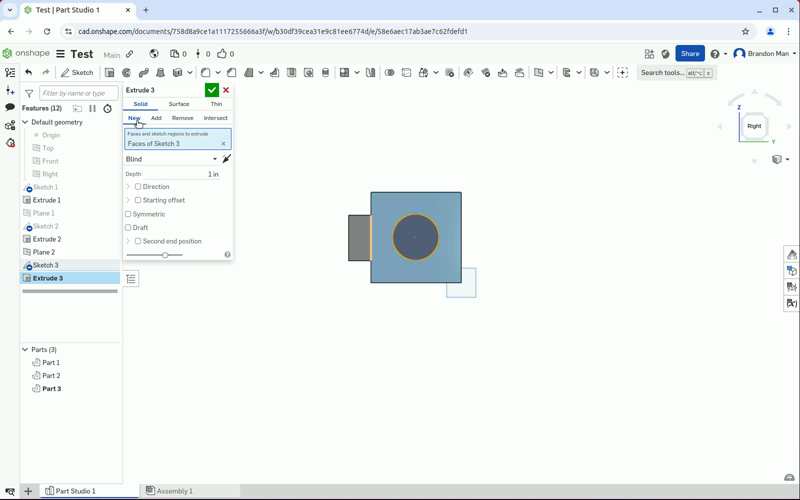
key(tab, 4)
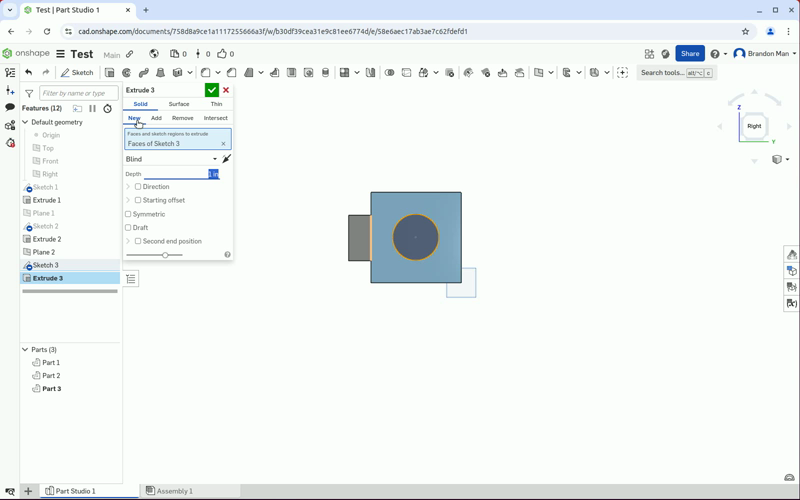
text(4.574)
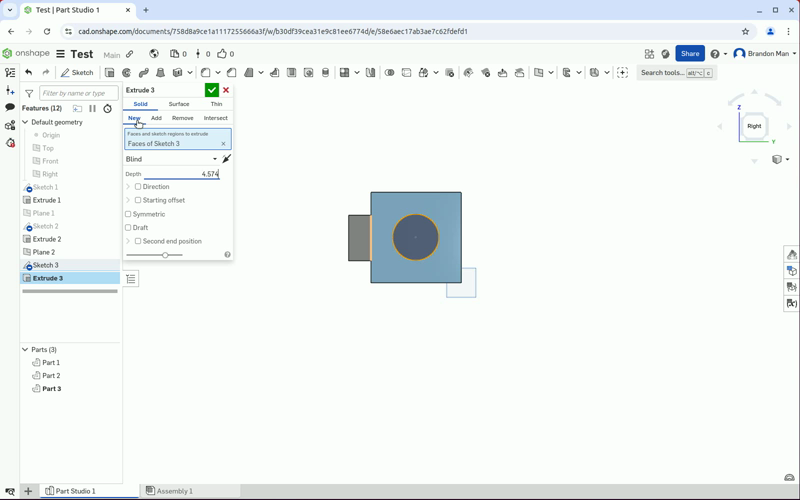
key(enter)
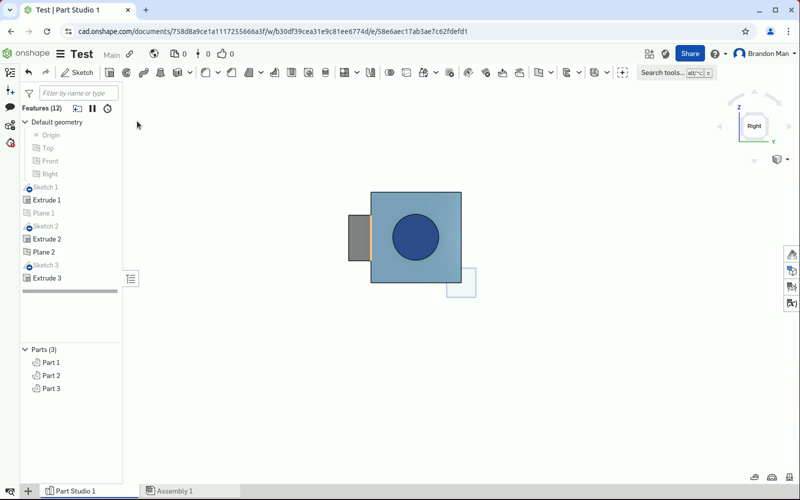
key(shift+h)
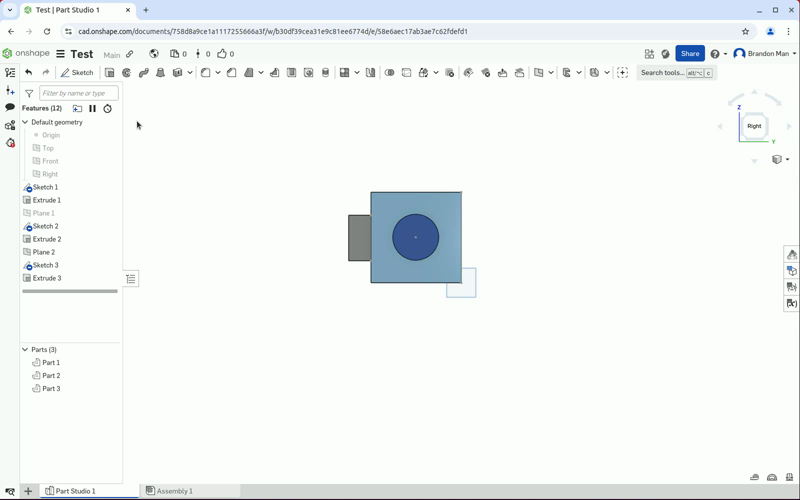
key(shift+h)
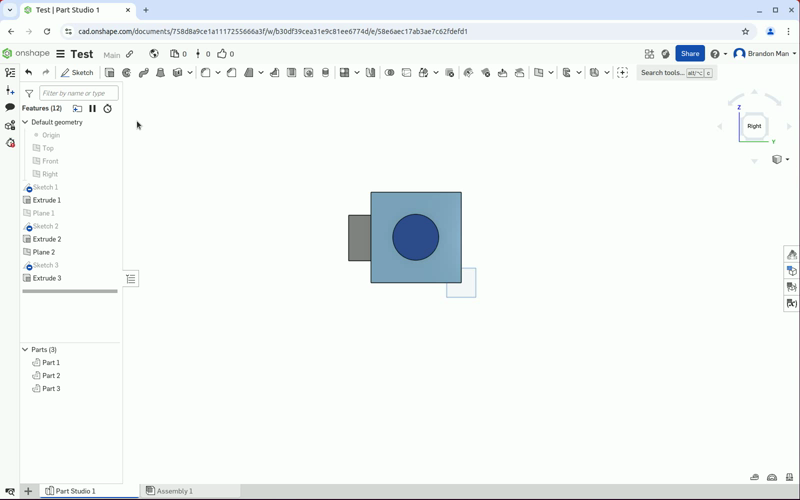
mouse_move(73, 189)
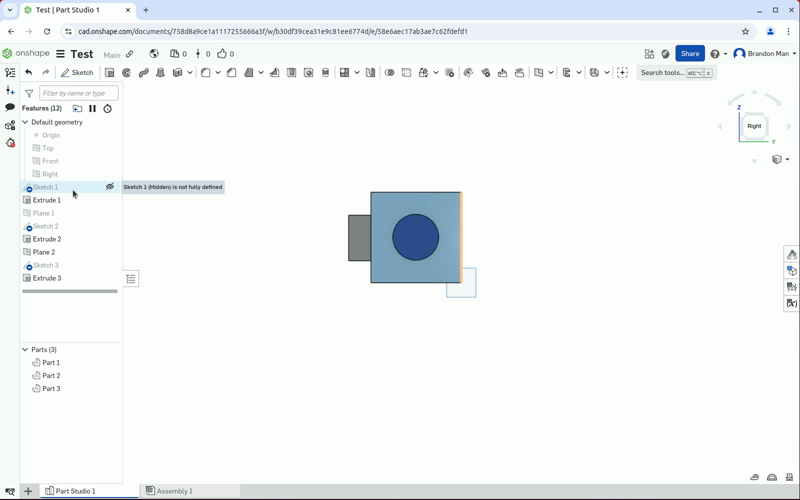
click(73, 189)
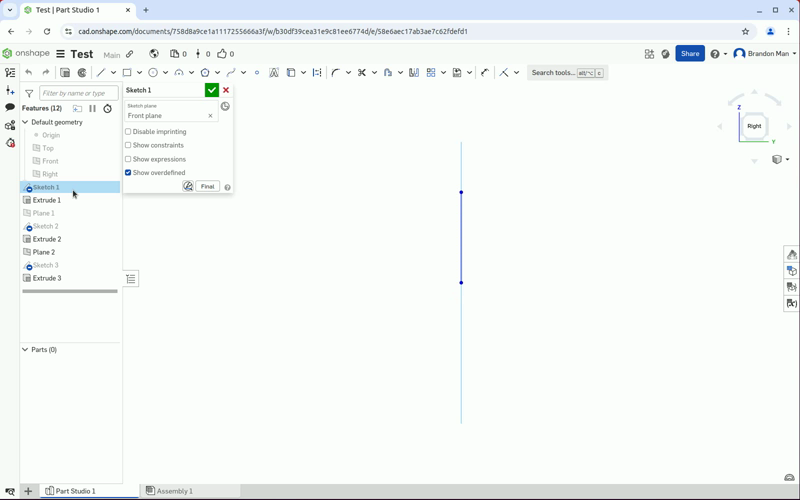
mouse_move(229, 92)
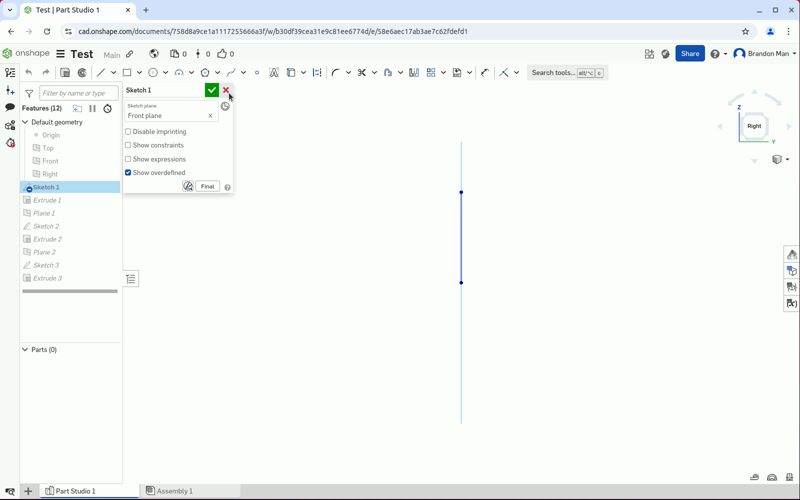
click(229, 92)
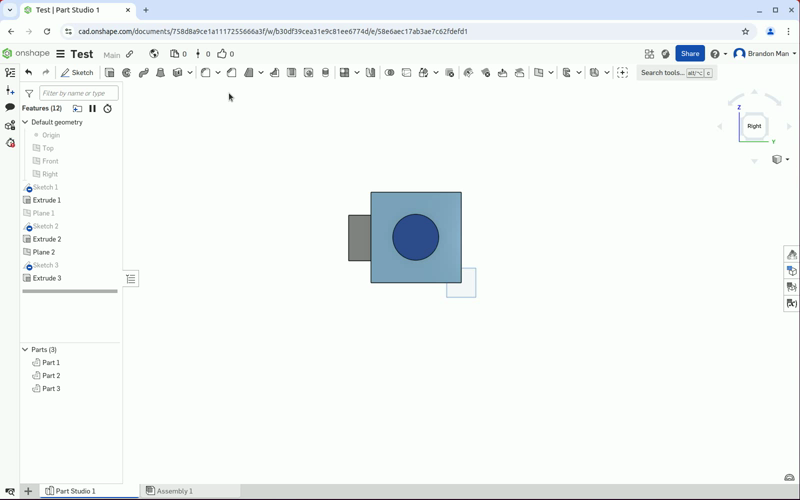
mouse_move(73, 352)
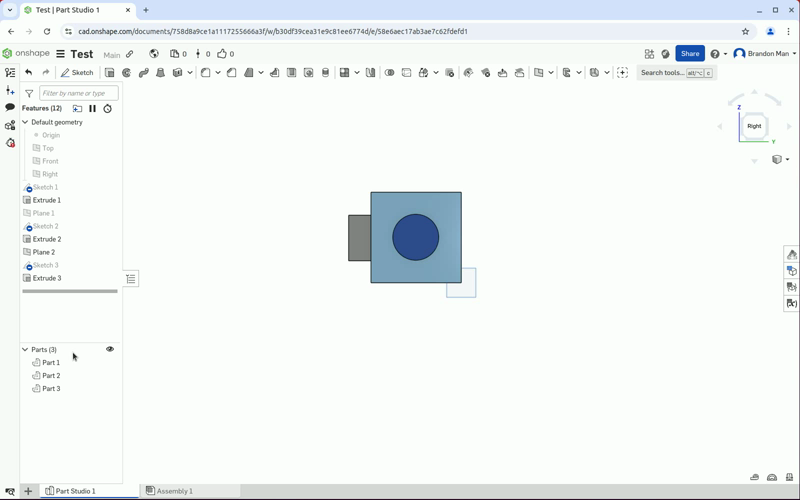
key(y)
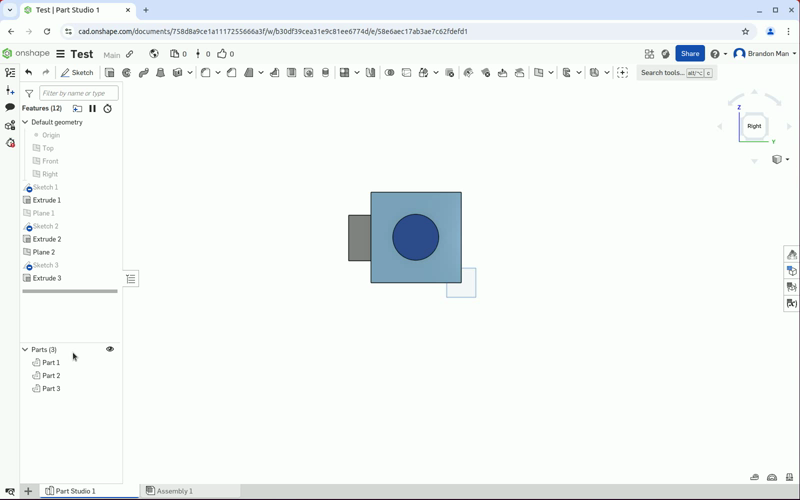
key(shift+p)
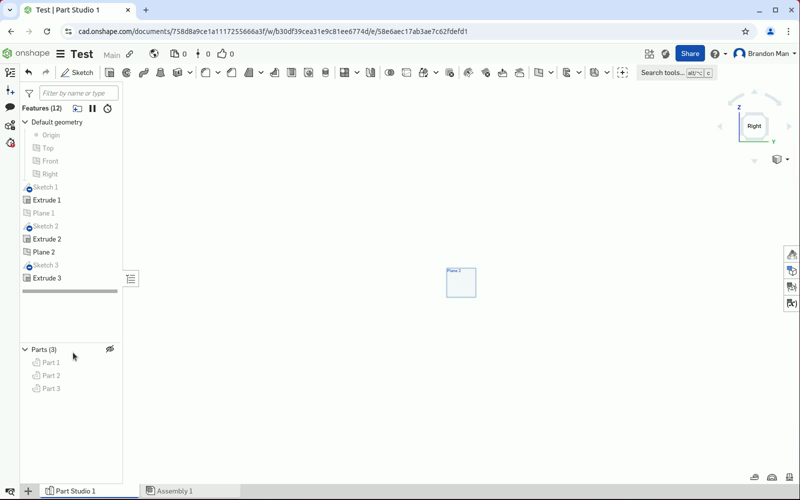
key(space)
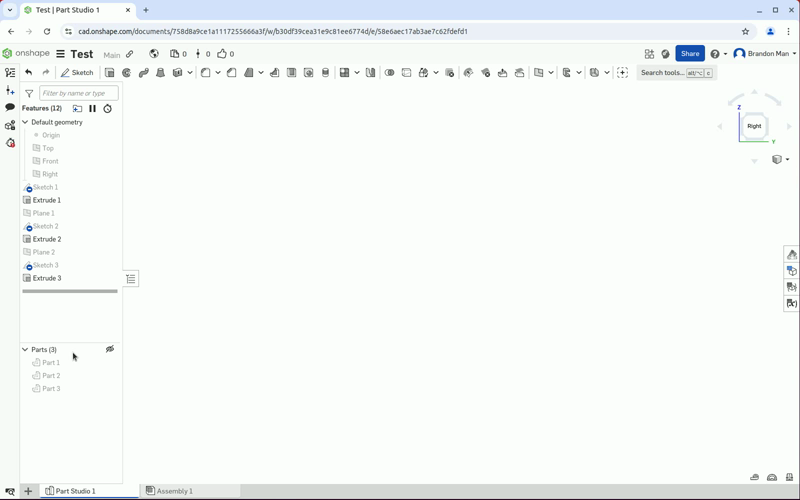
key_down(shift)
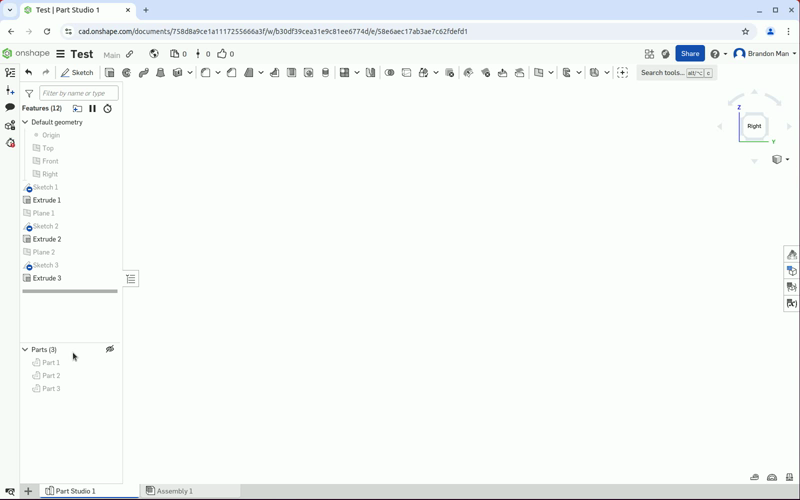
key(right)
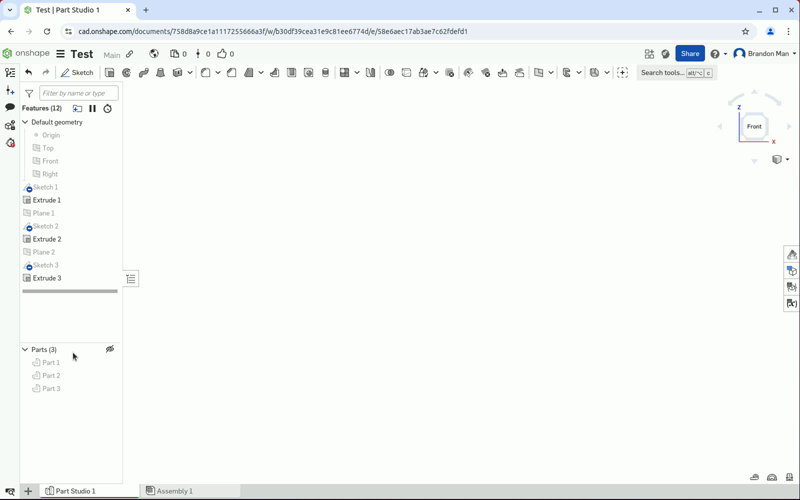
key_up(shift)
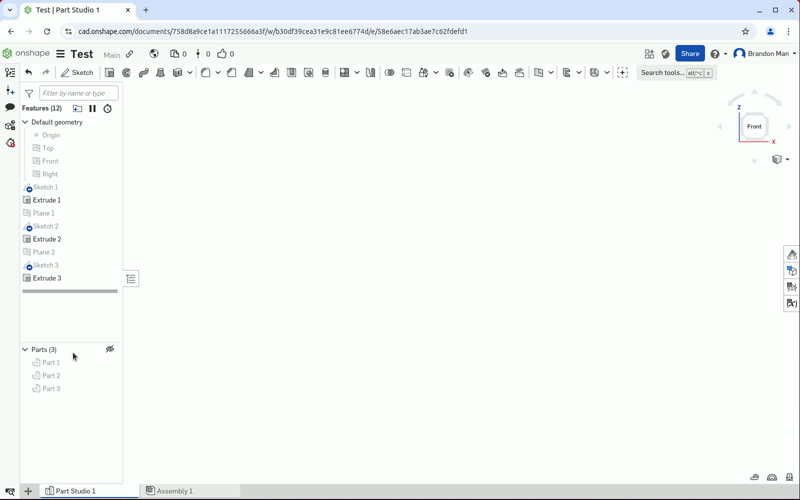
key(space)
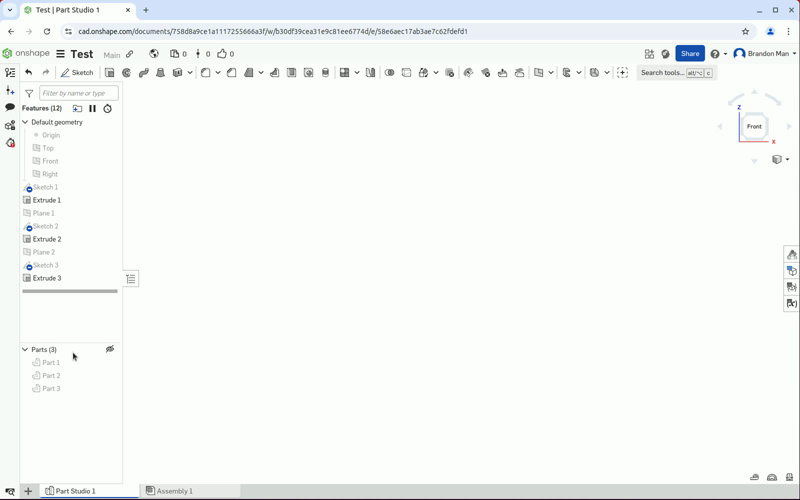
key_down(shift)
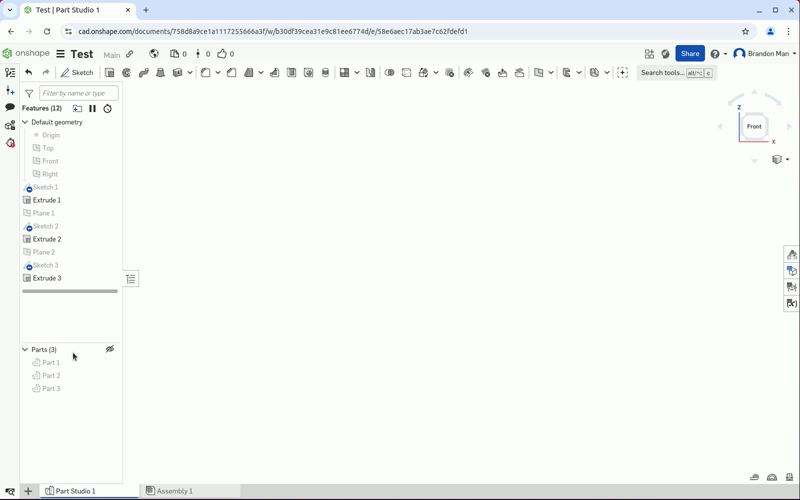
key(down)
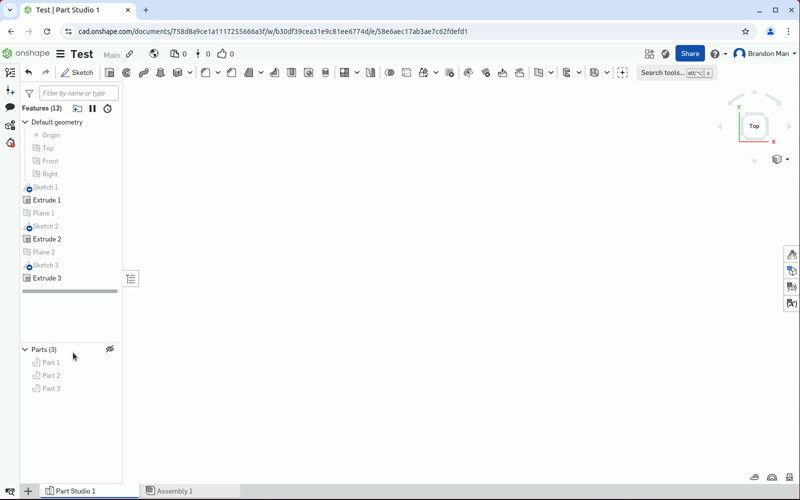
key_up(shift)
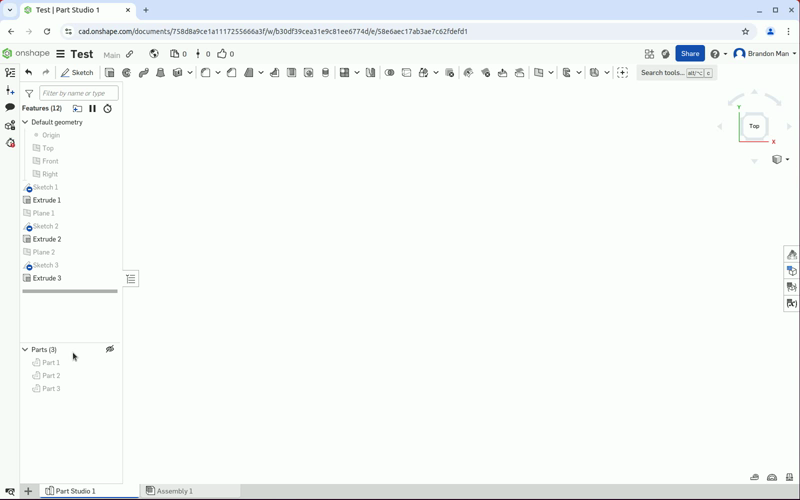
mouse_move(73, 352)
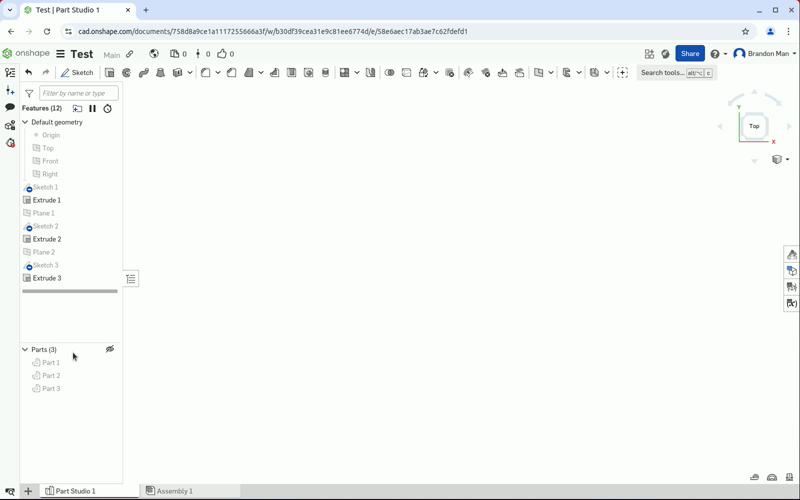
key(shift+y)
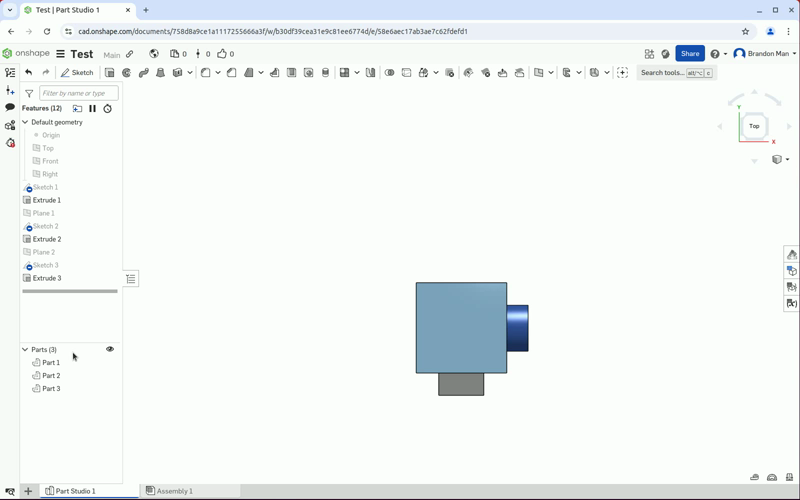
mouse_move(541, 75)
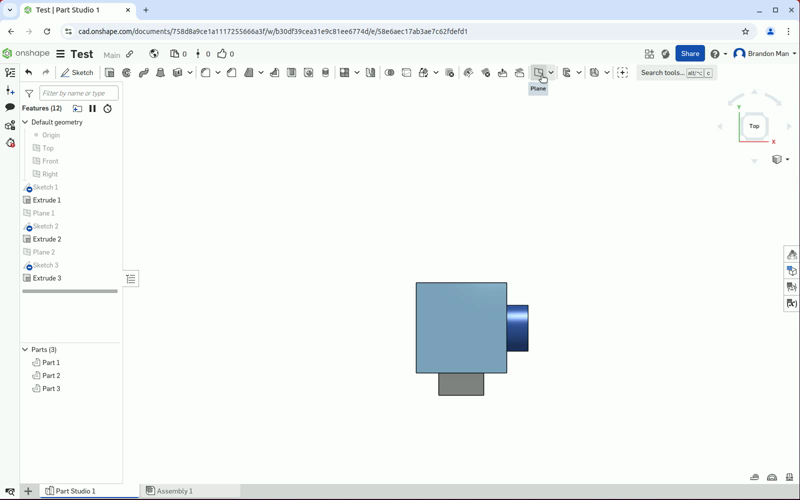
click(541, 75)
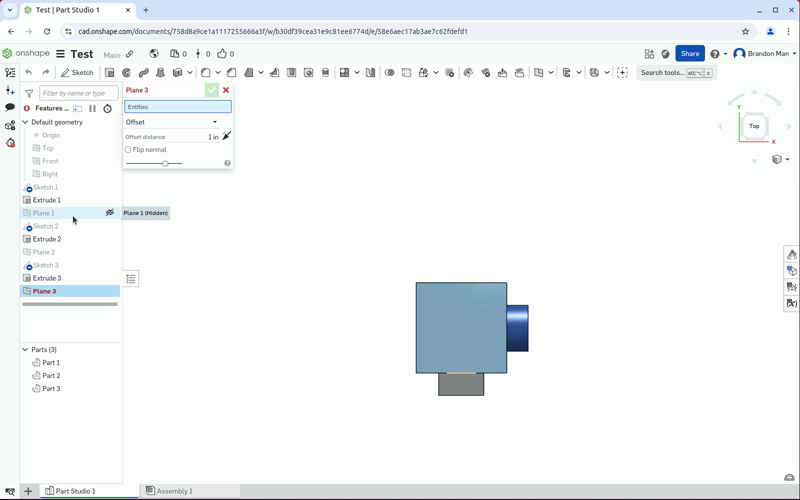
scroll(3)
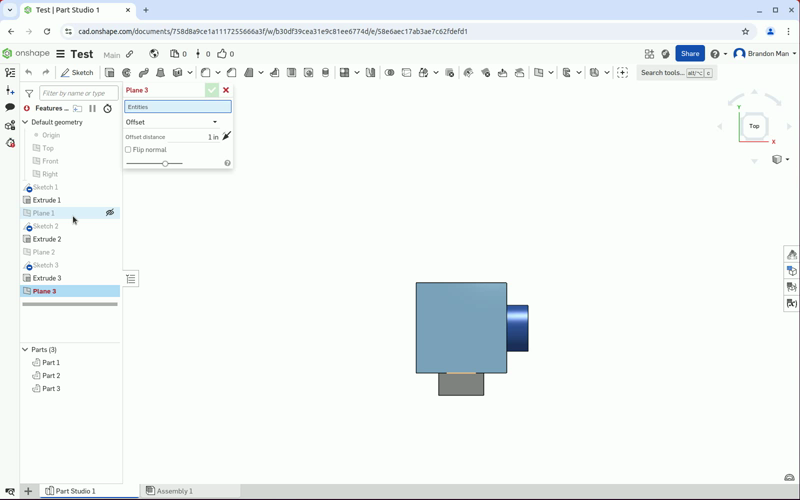
mouse_move(73, 150)
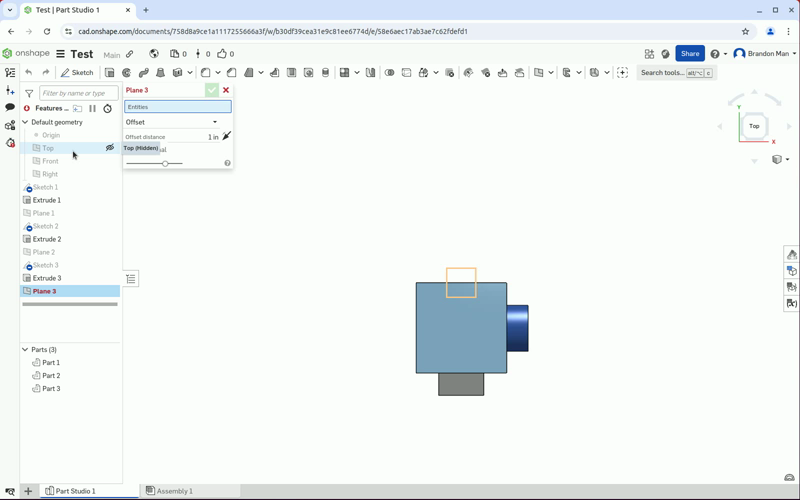
click(73, 150)
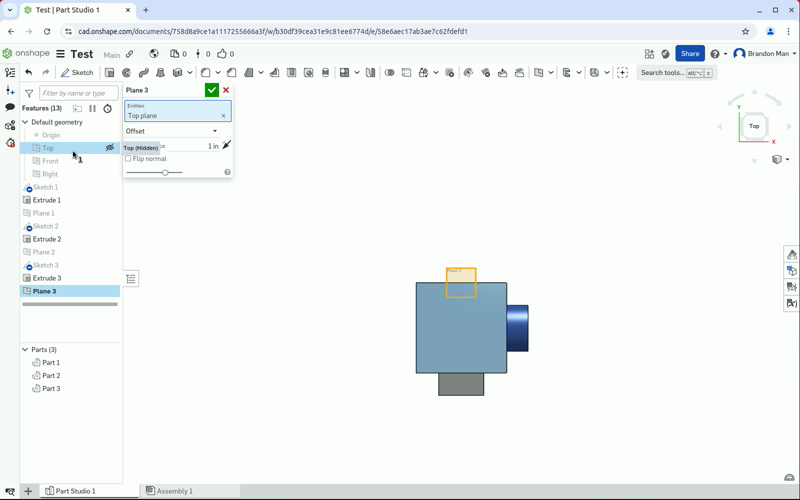
key(tab, 2)
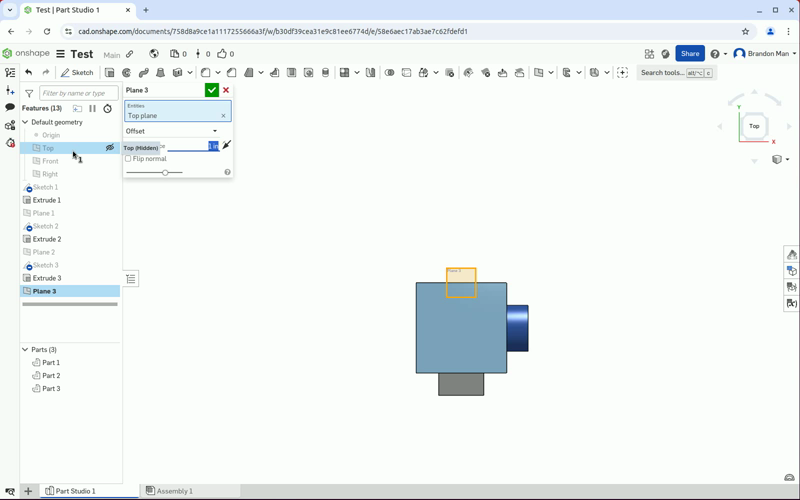
text(18.548)
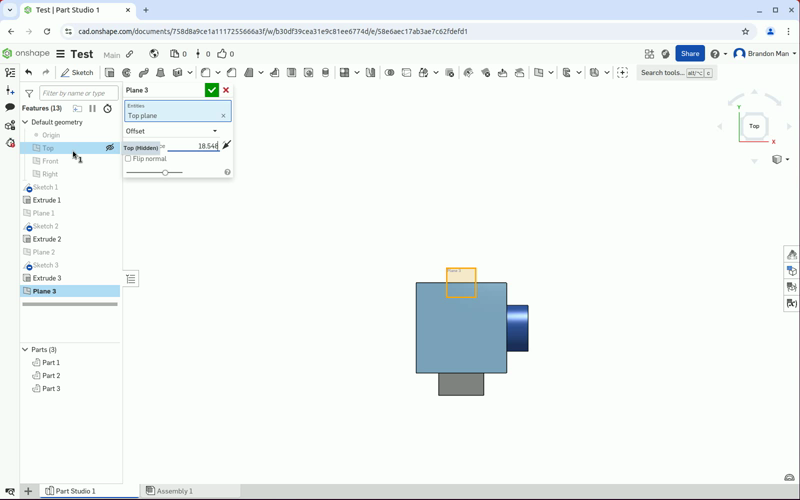
key(enter, 2)
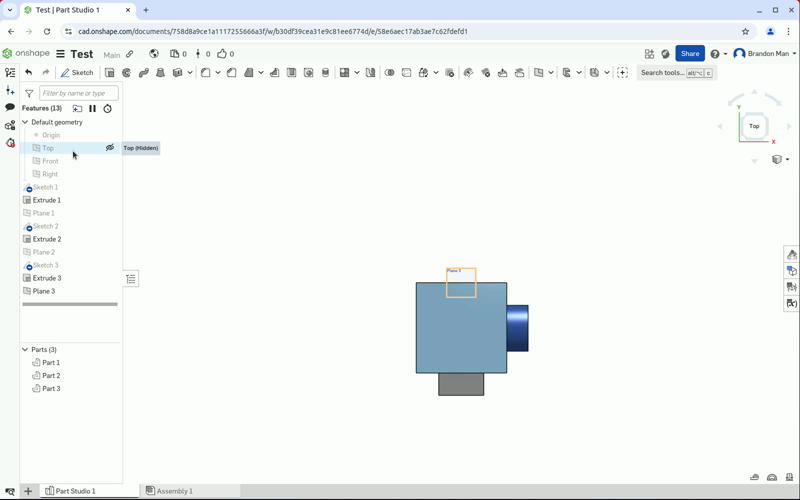
key(shift+s)
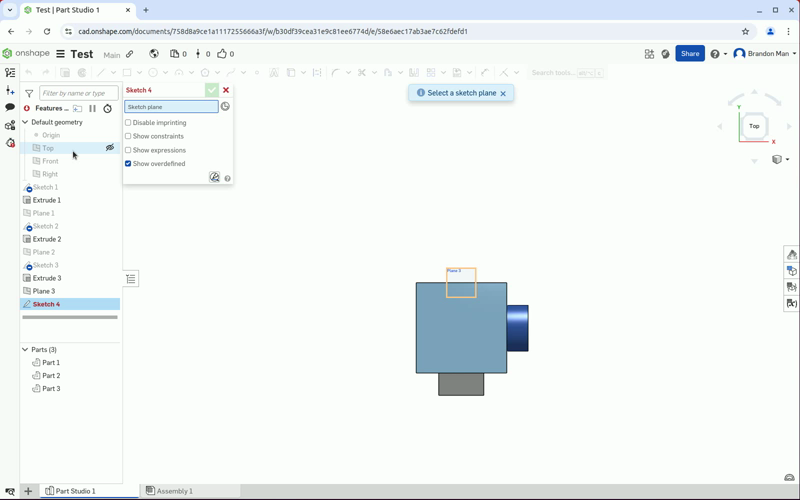
mouse_move(73, 293)
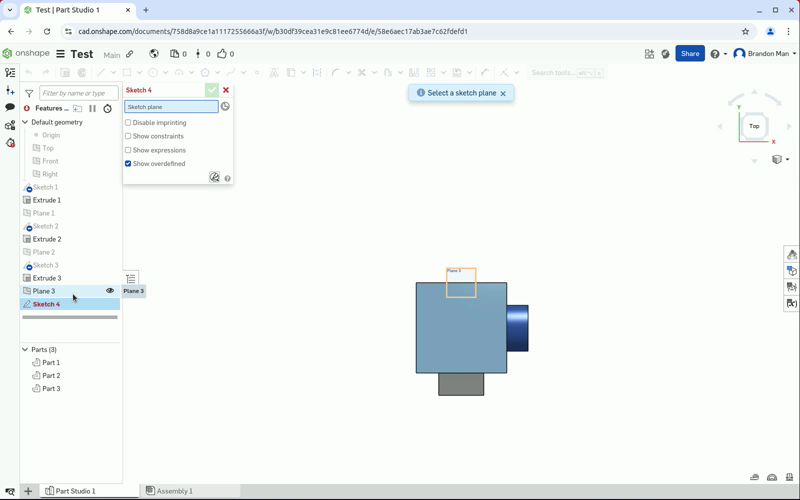
click(73, 293)
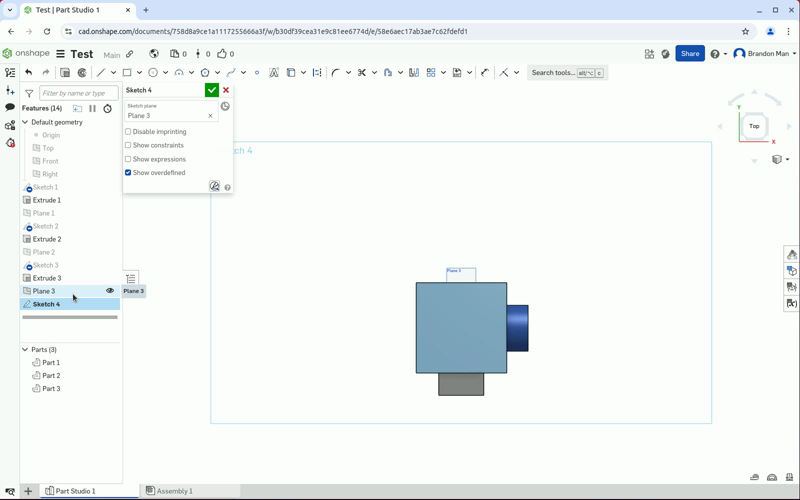
mouse_move(73, 352)
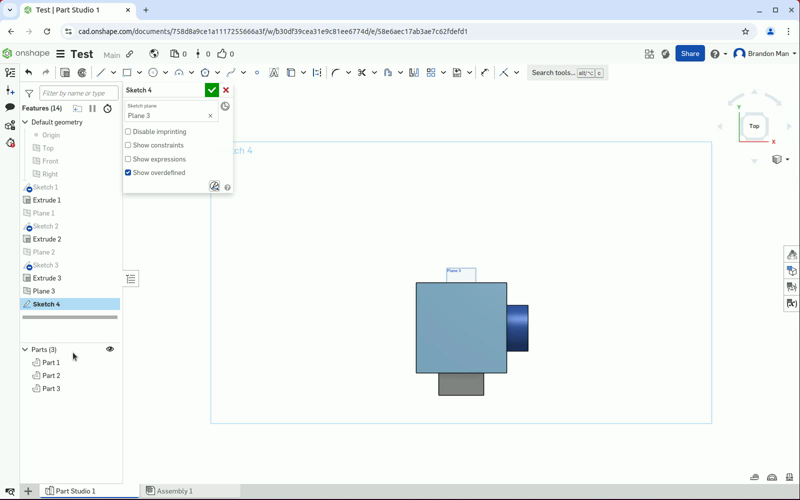
key(y)
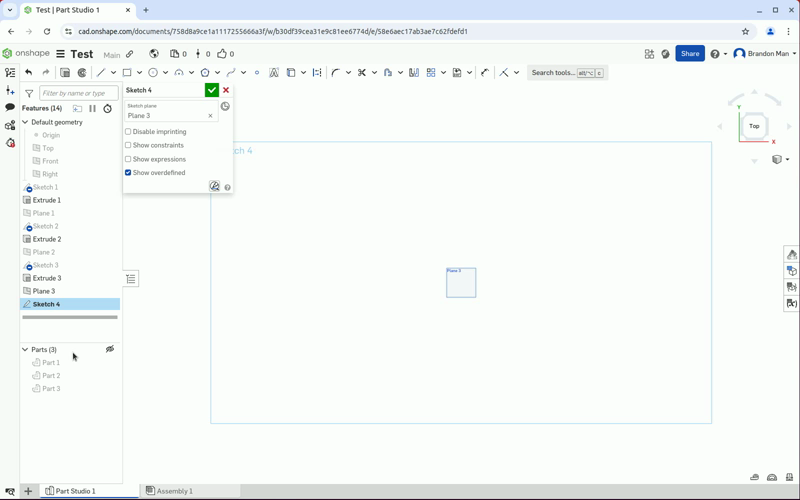
key(c)
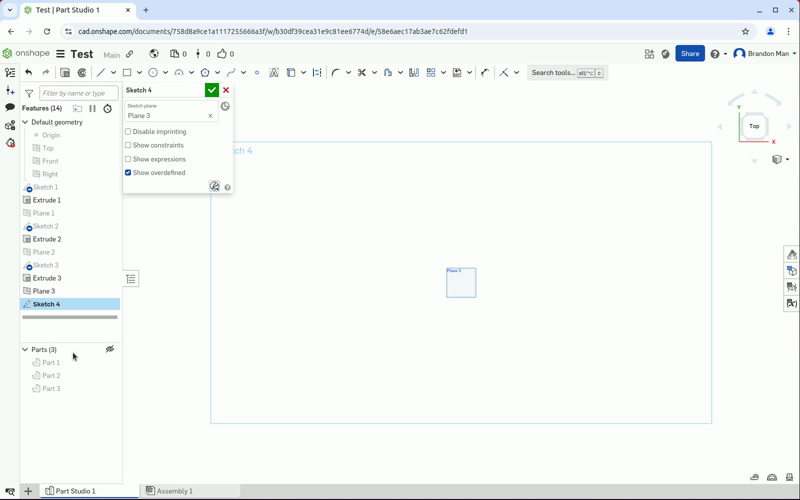
key_down(shift)
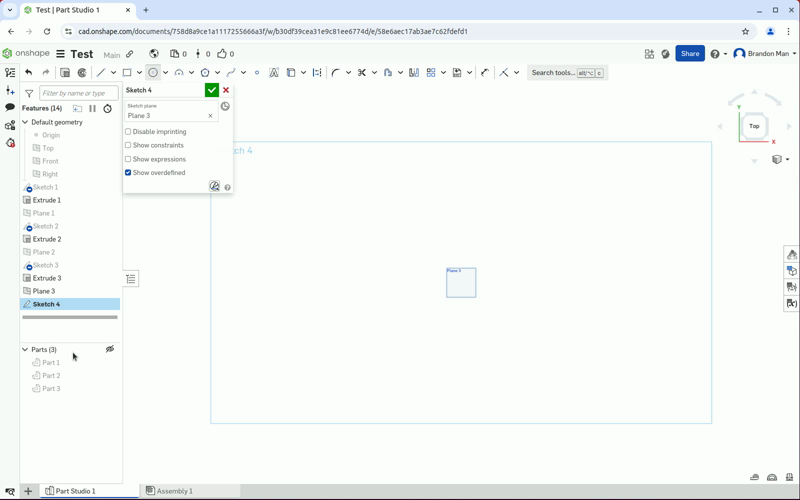
mouse_move(461, 327)
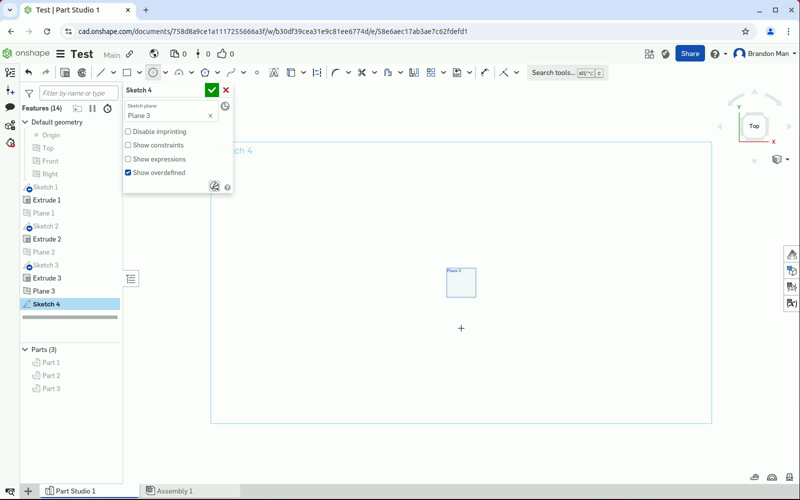
click(461, 327)
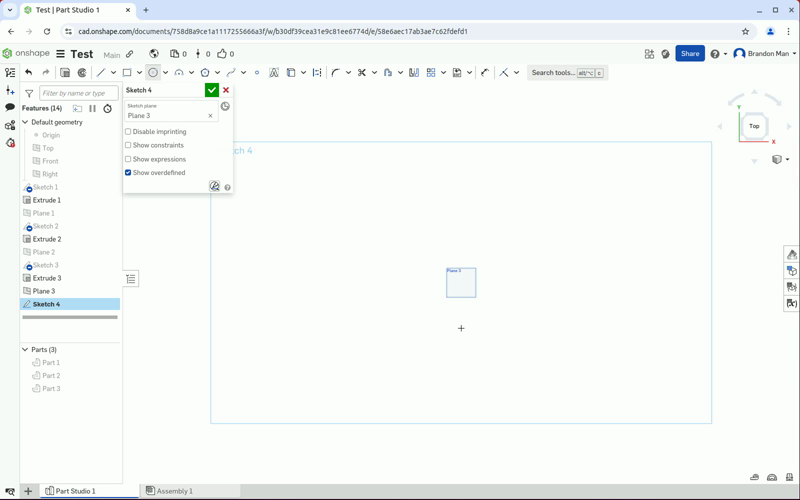
key_up(shift)
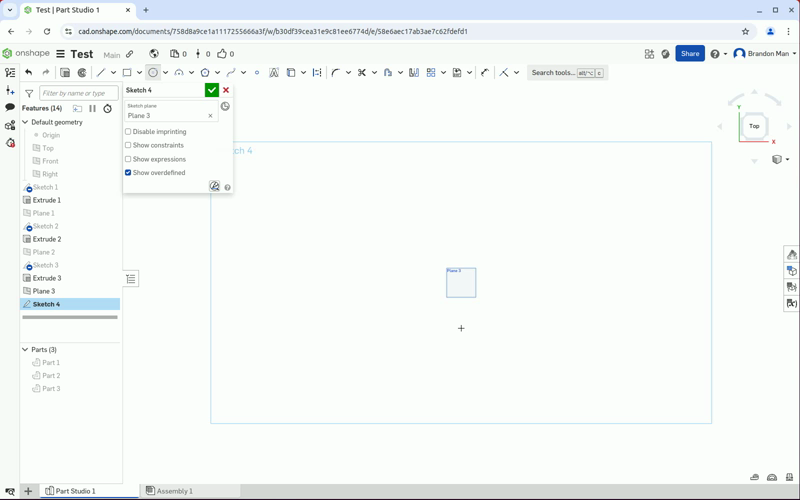
mouse_move(484, 327)
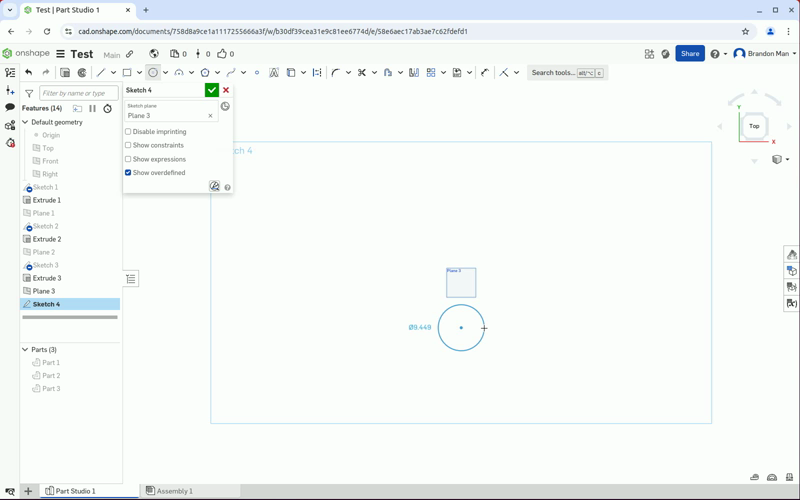
click(484, 327)
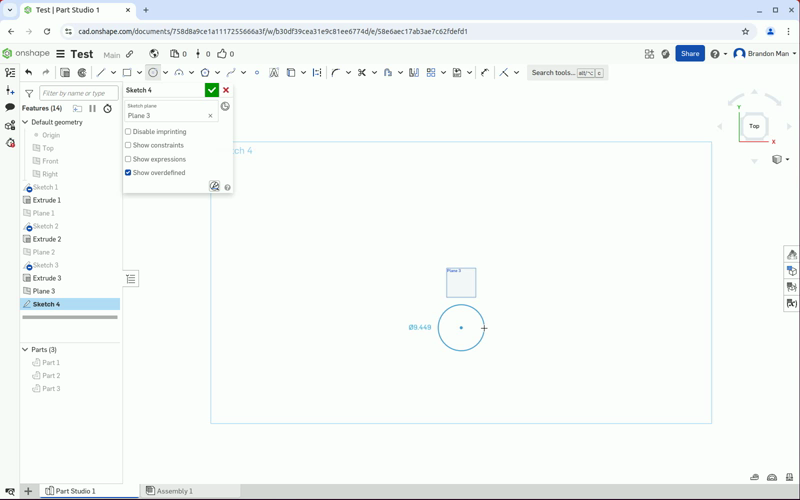
key(esc)
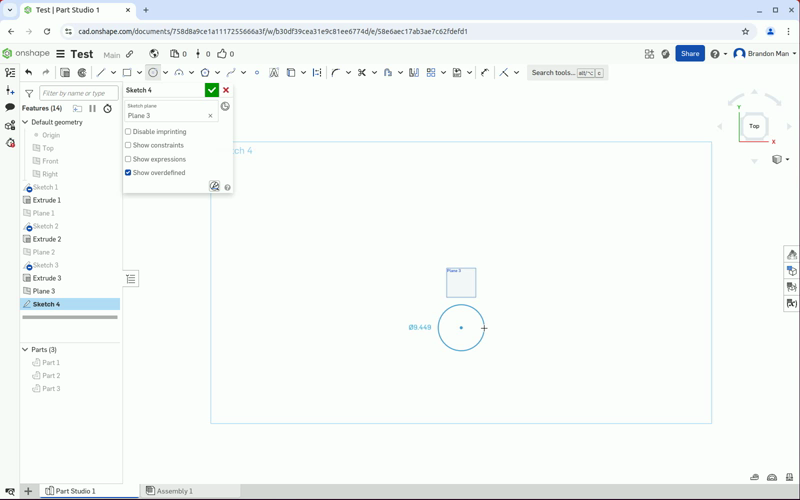
mouse_move(459, 318)
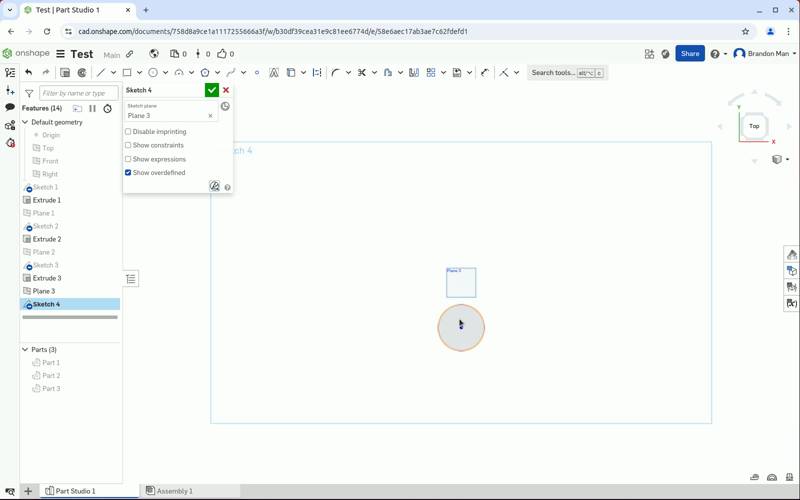
scroll(6)
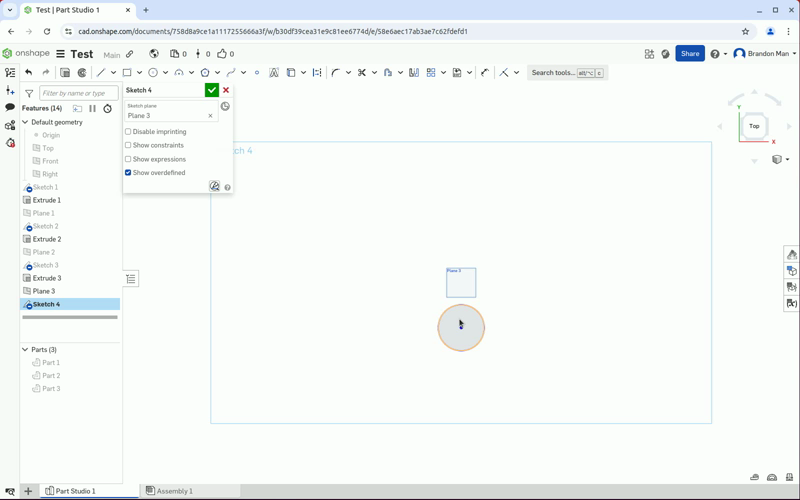
scroll(6)
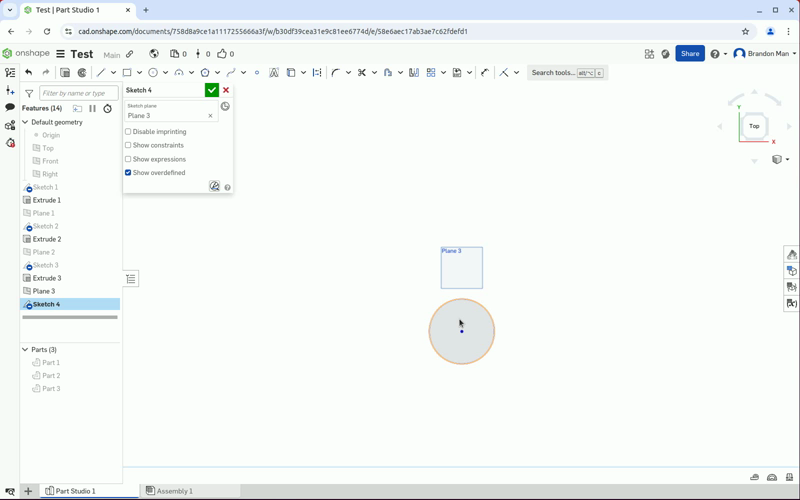
scroll(6)
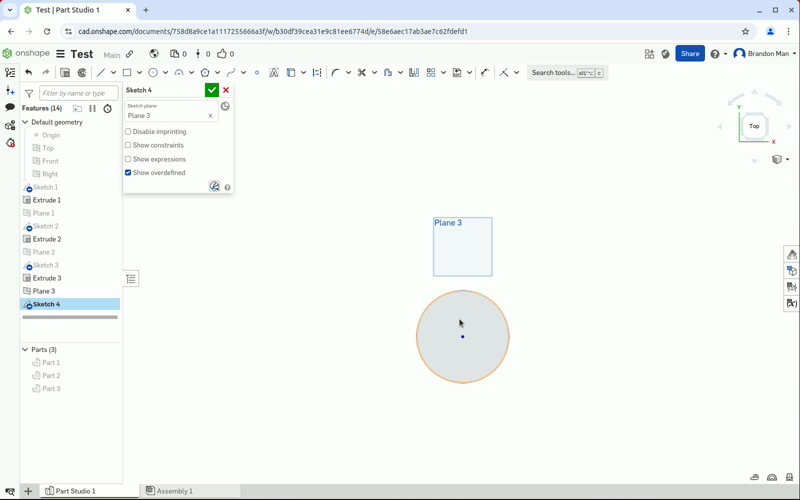
scroll(6)
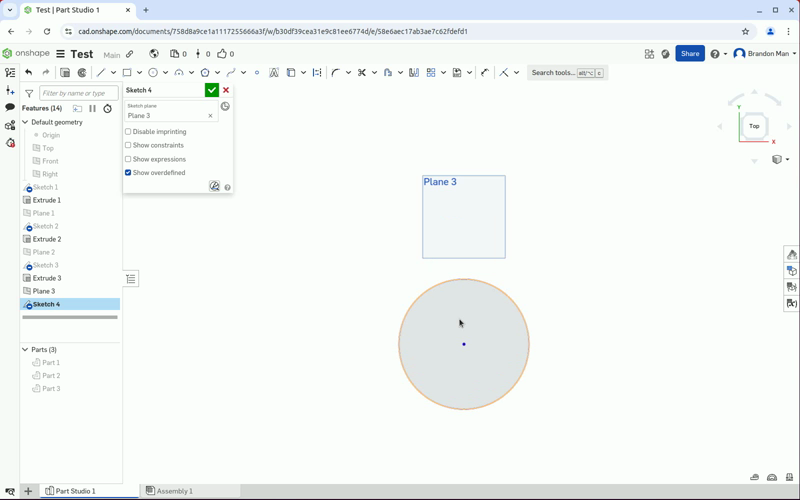
scroll(6)
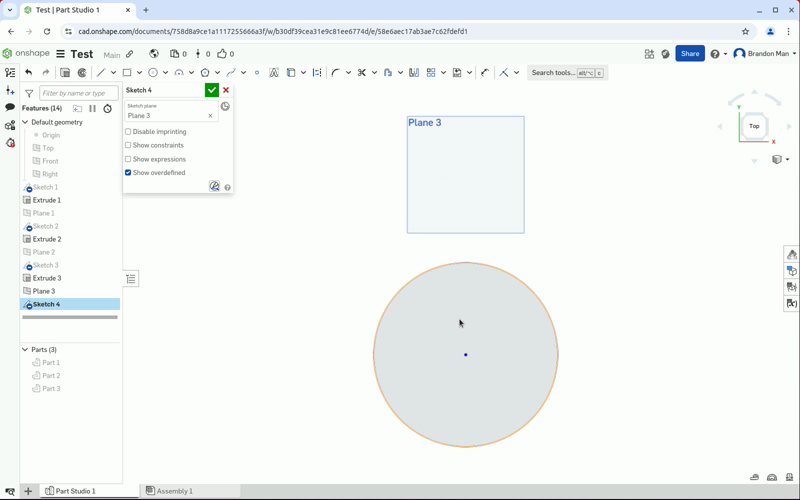
scroll(6)
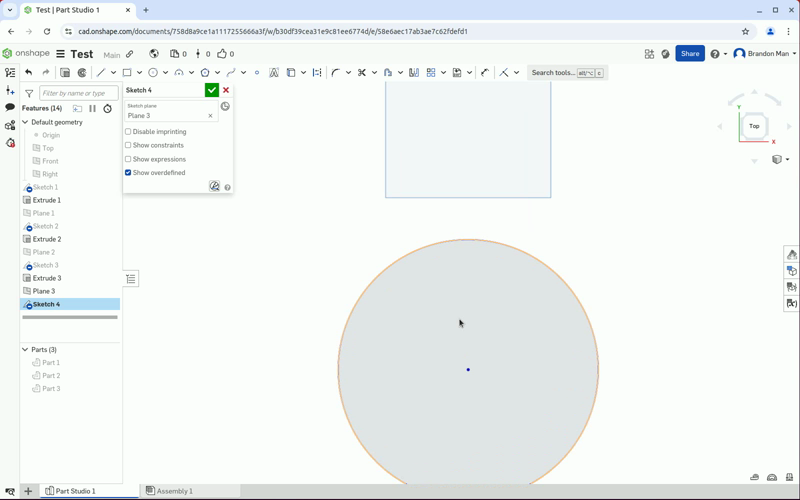
scroll(6)
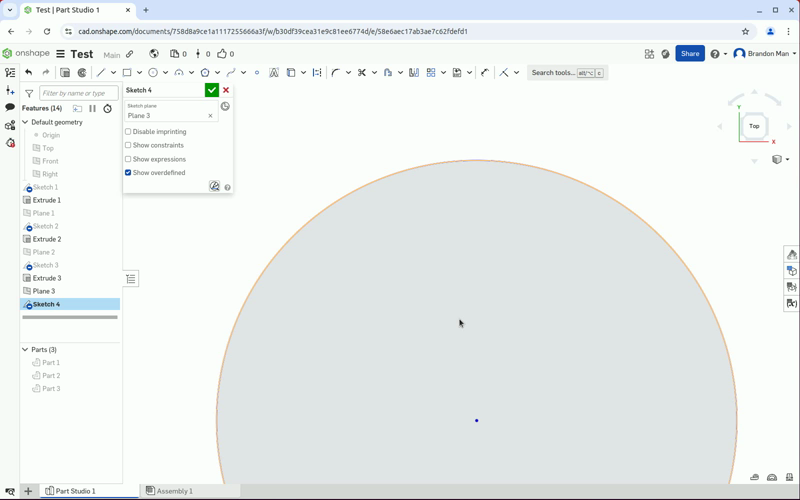
click(459, 318)
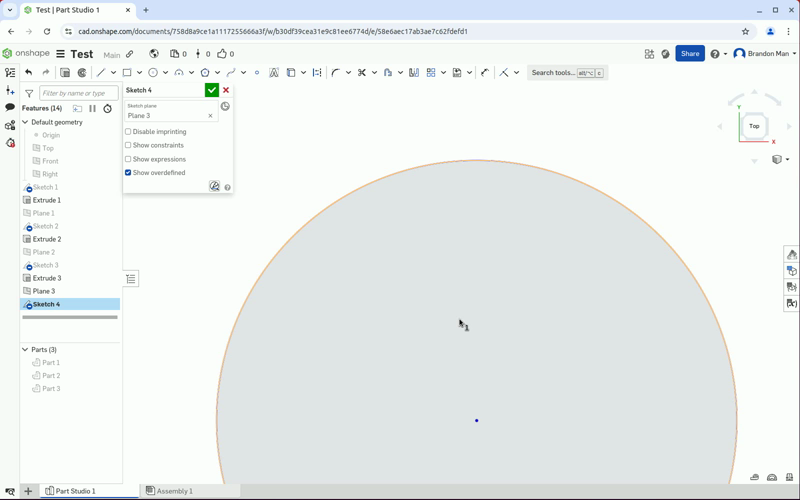
scroll(-6)
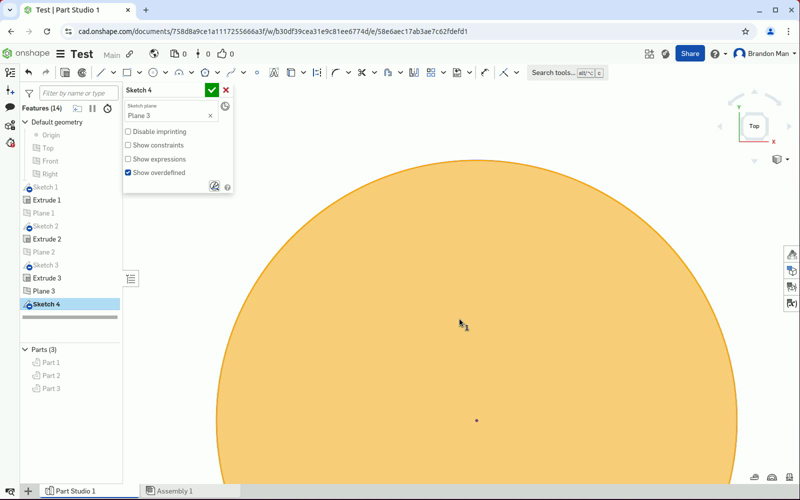
scroll(-6)
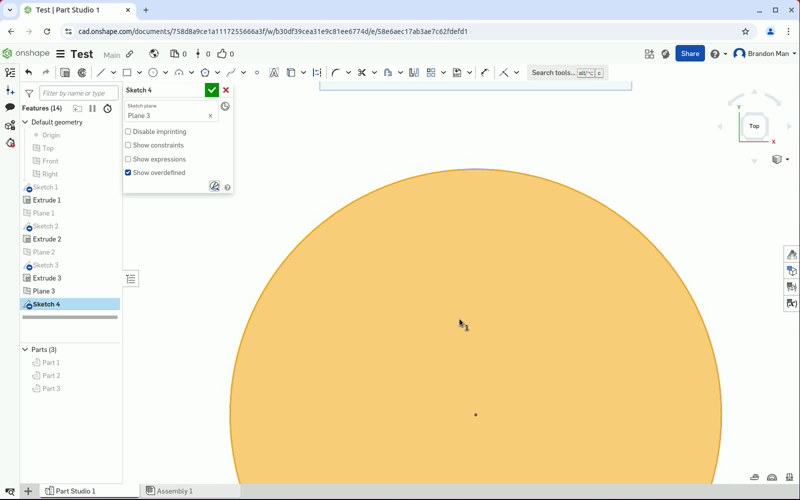
scroll(-6)
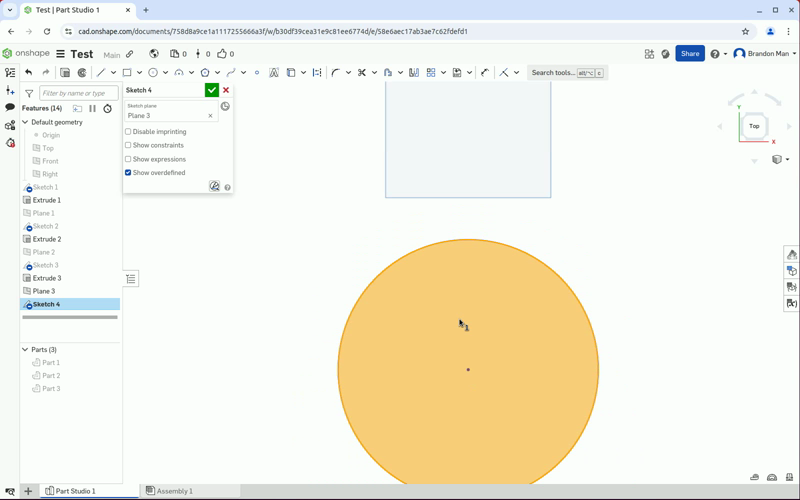
scroll(-6)
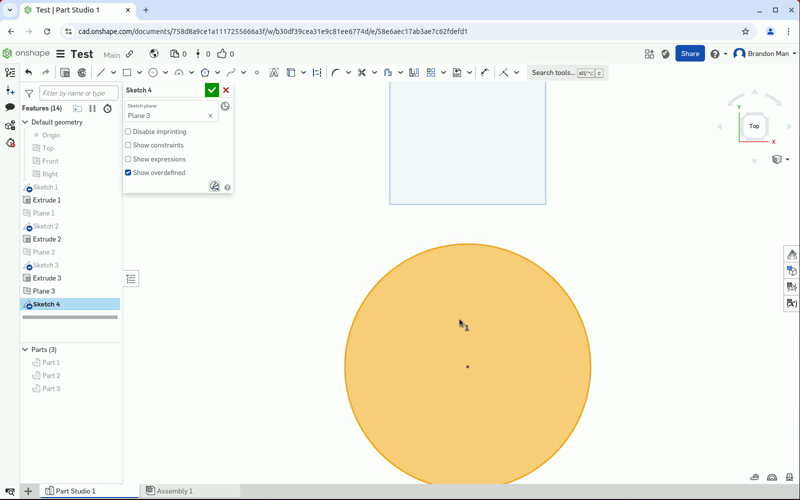
scroll(-6)
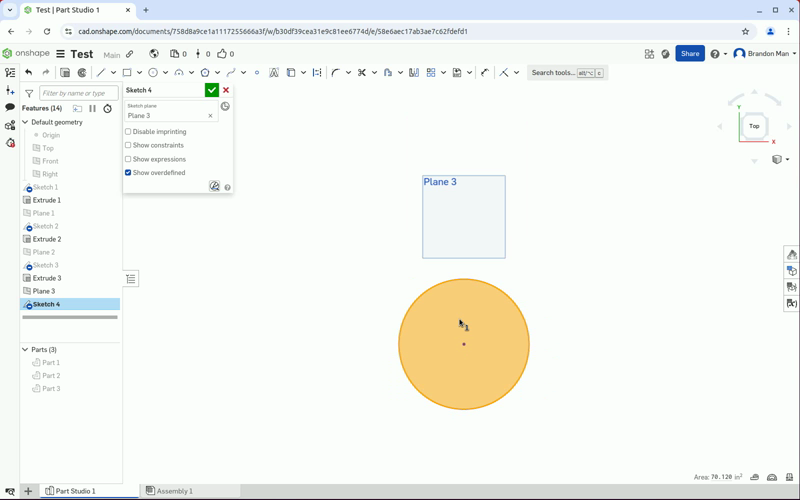
scroll(-6)
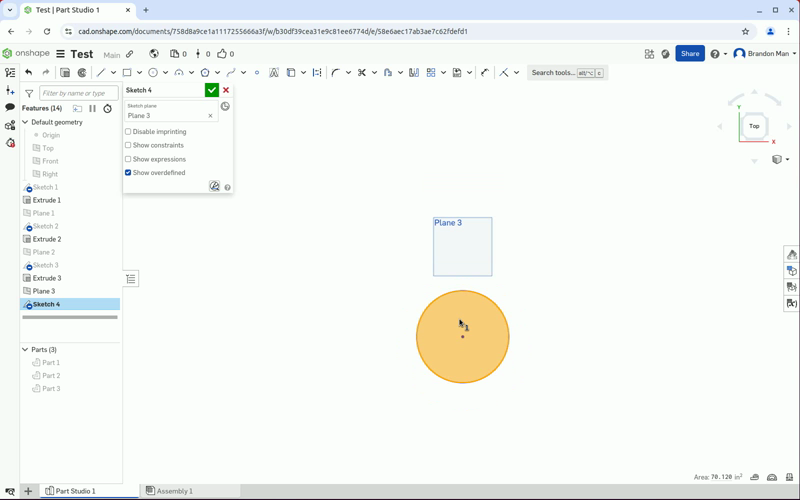
scroll(-6)
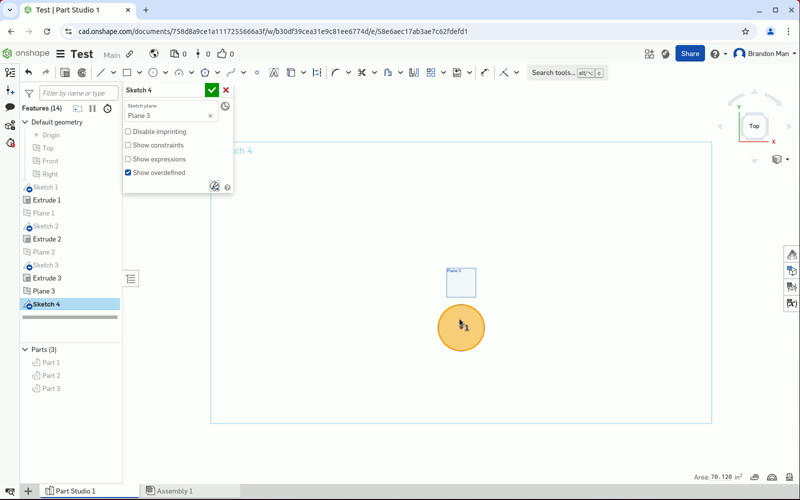
mouse_move(73, 352)
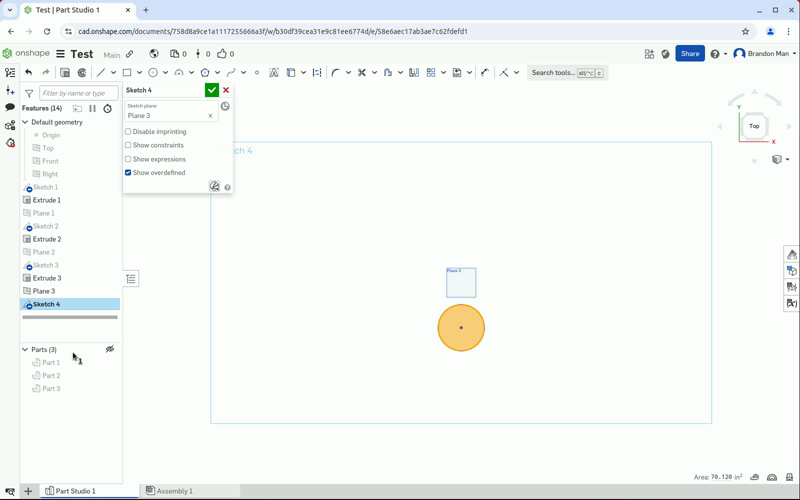
key(shift+y)
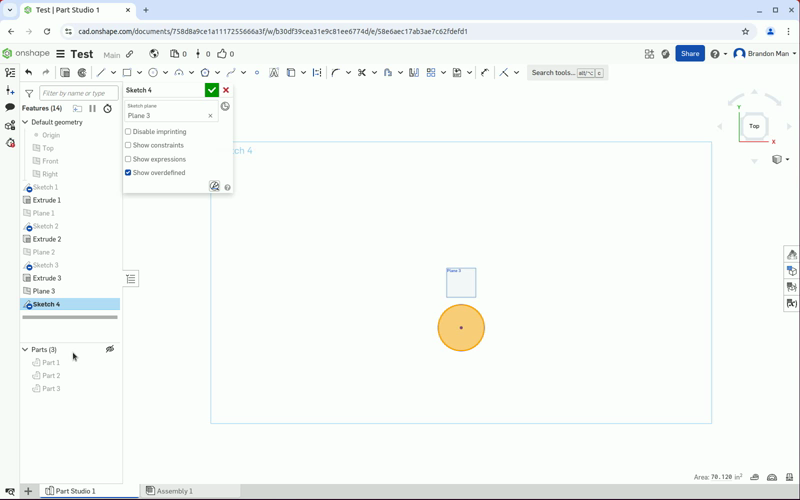
key(shift+e)
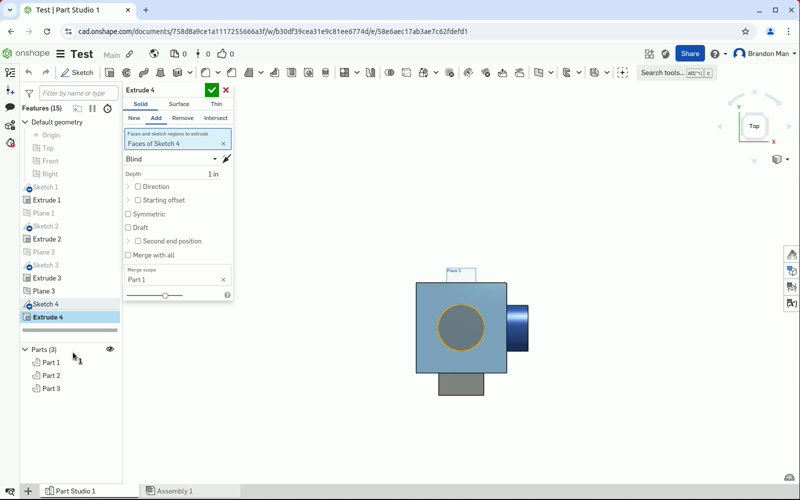
mouse_move(143, 106)
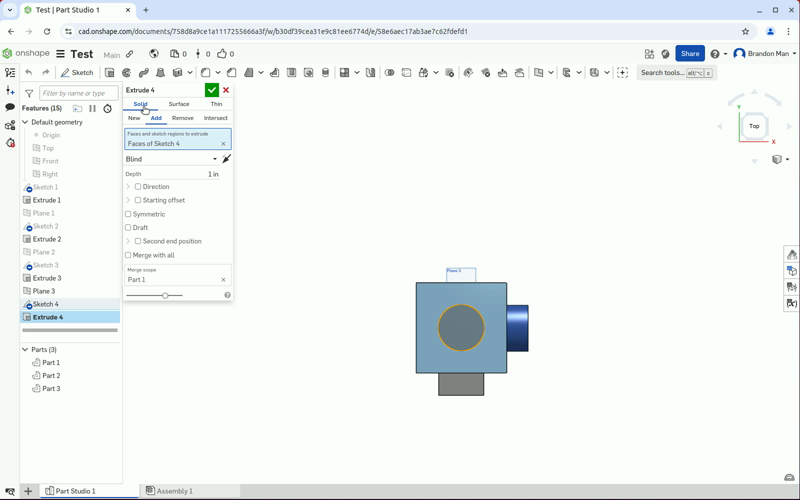
click(143, 106)
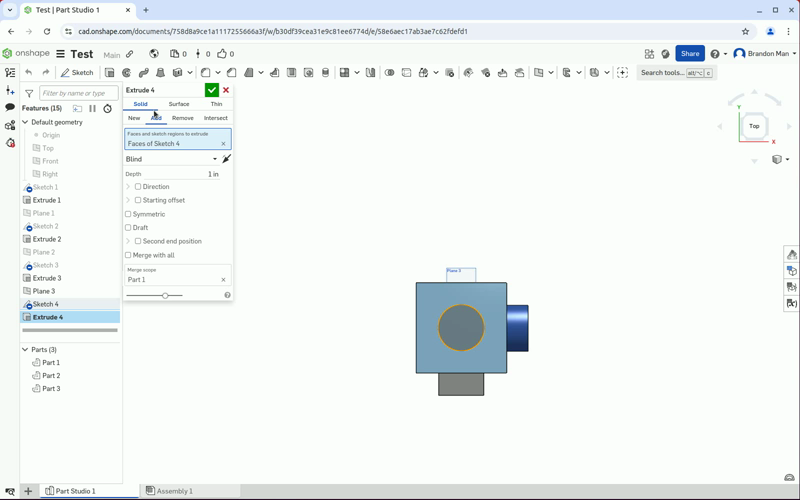
mouse_move(186, 120)
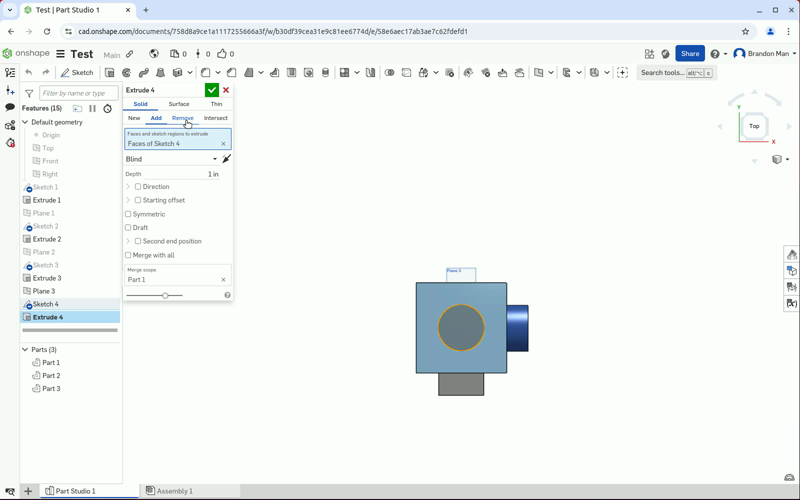
click(186, 120)
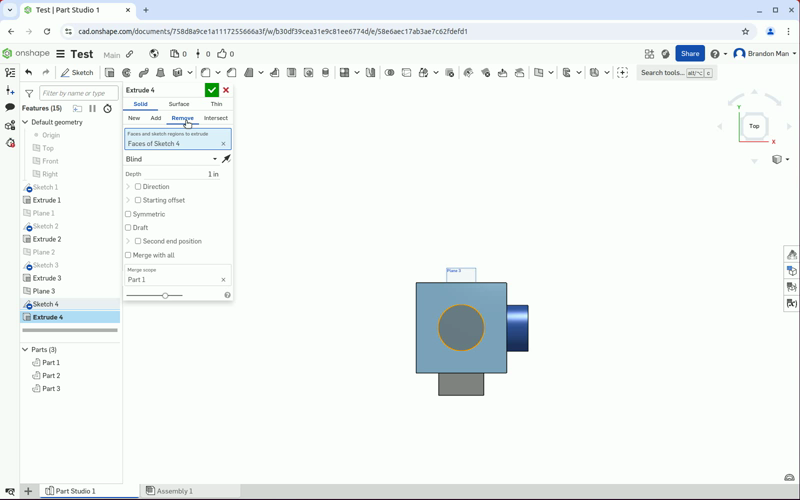
key(tab, 4)
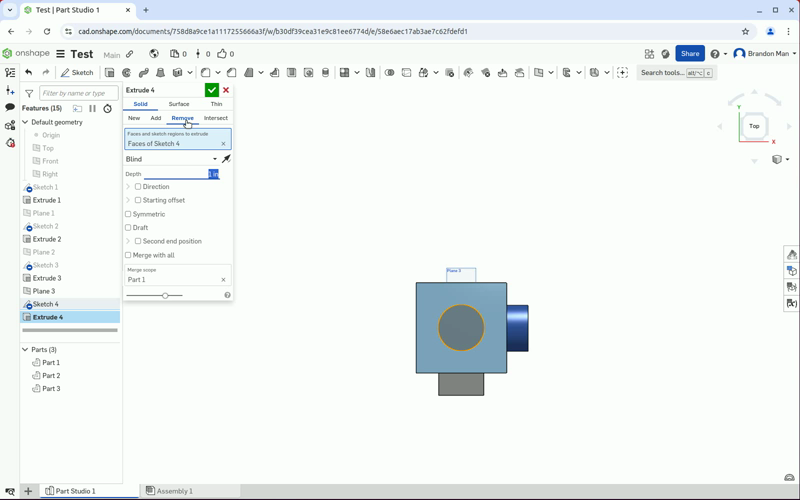
text(18.535)
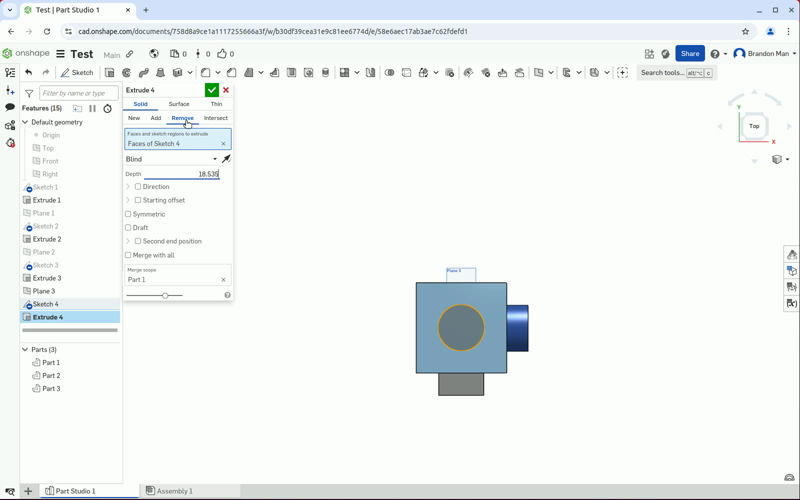
key(tab, 6)
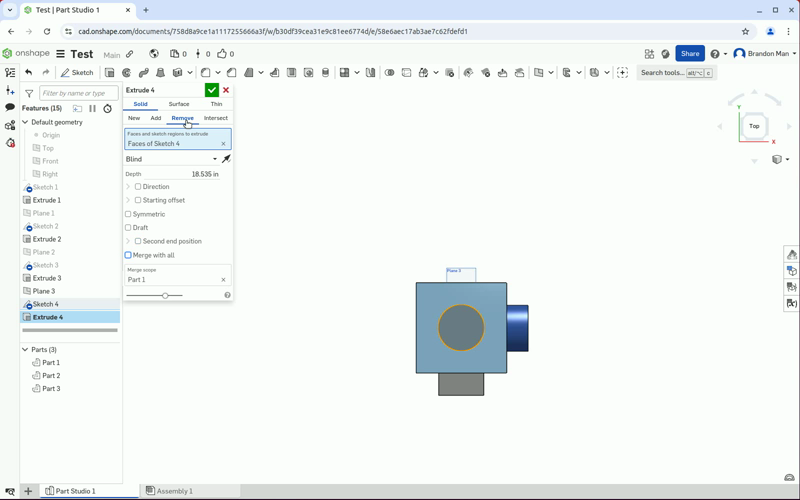
key(space)
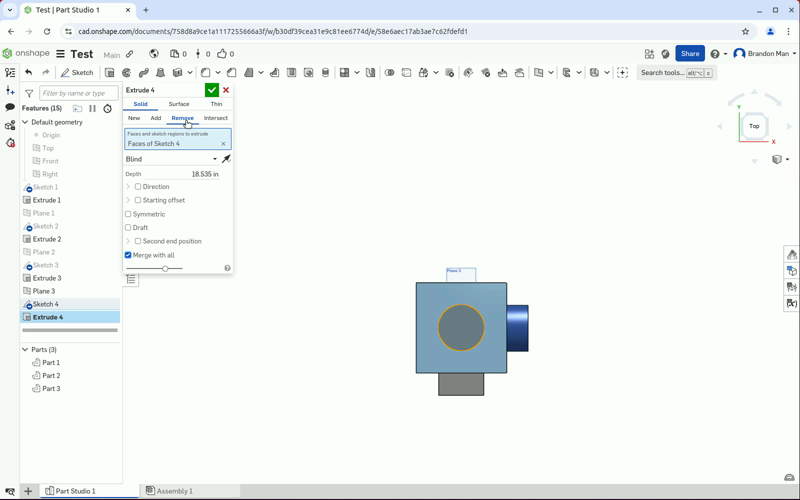
key(enter)
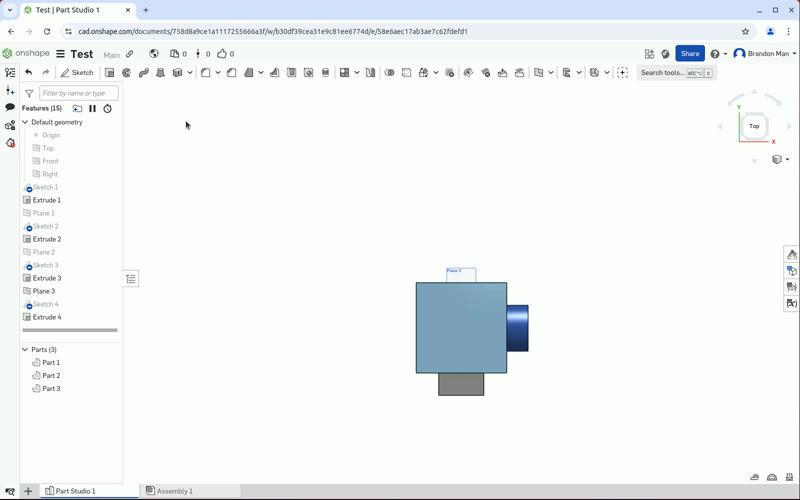
key(shift+h)
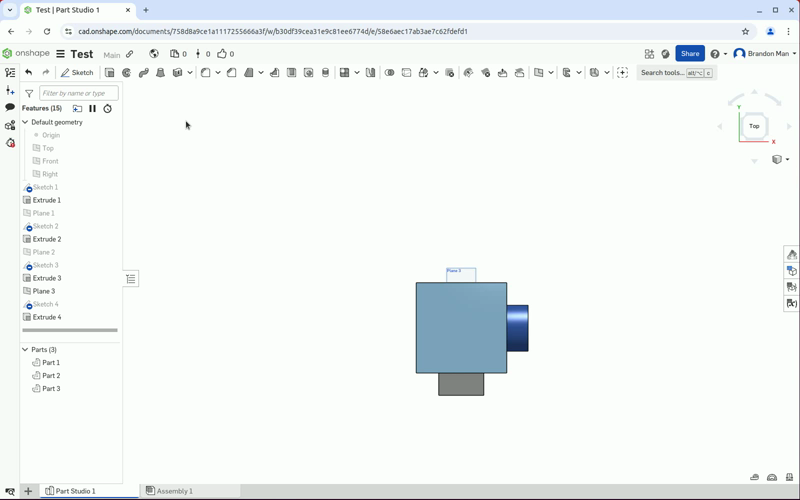
key(shift+h)
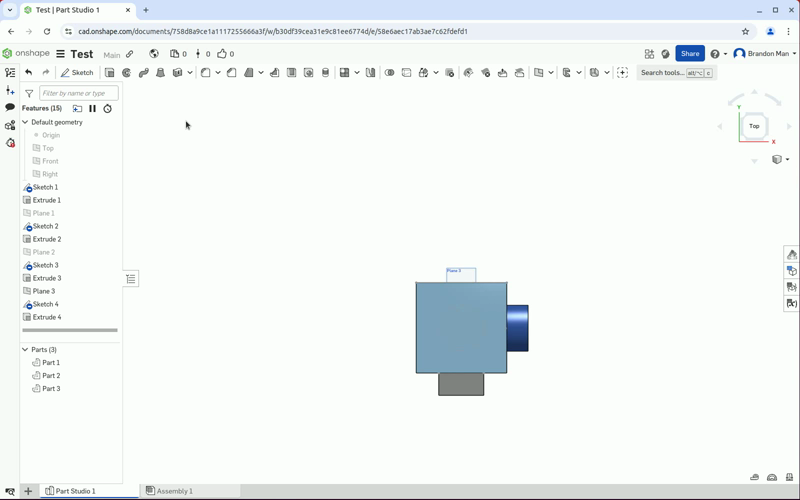
key(shift+7)
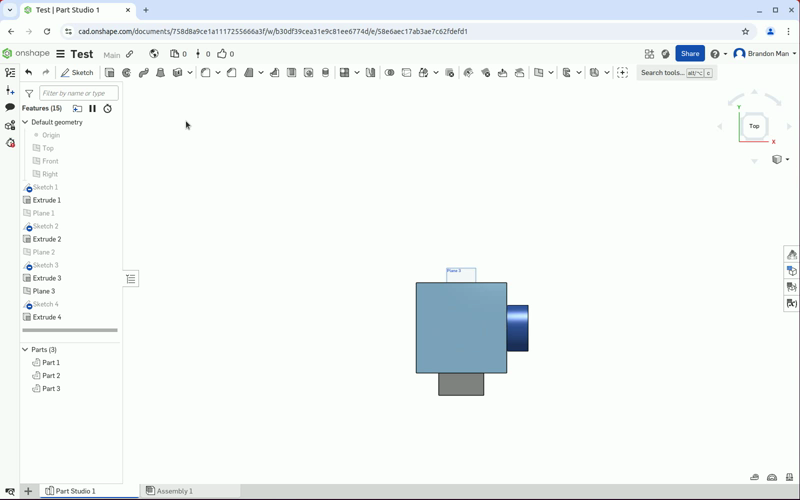
key(up, 3)
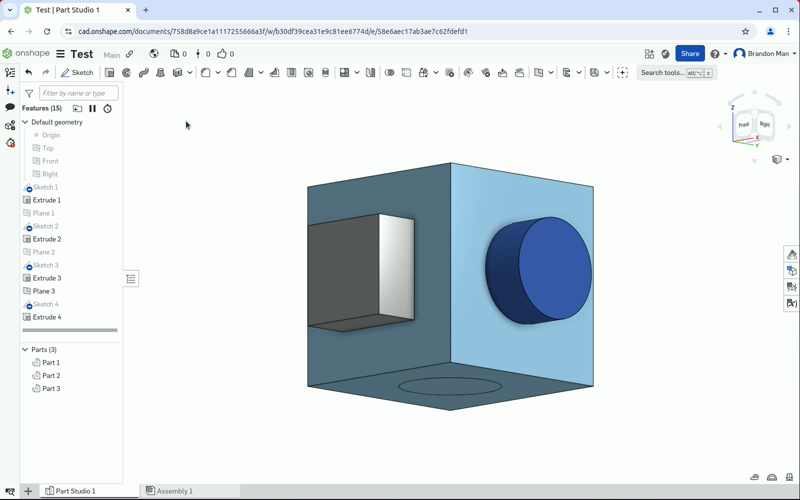
key(left, 3)
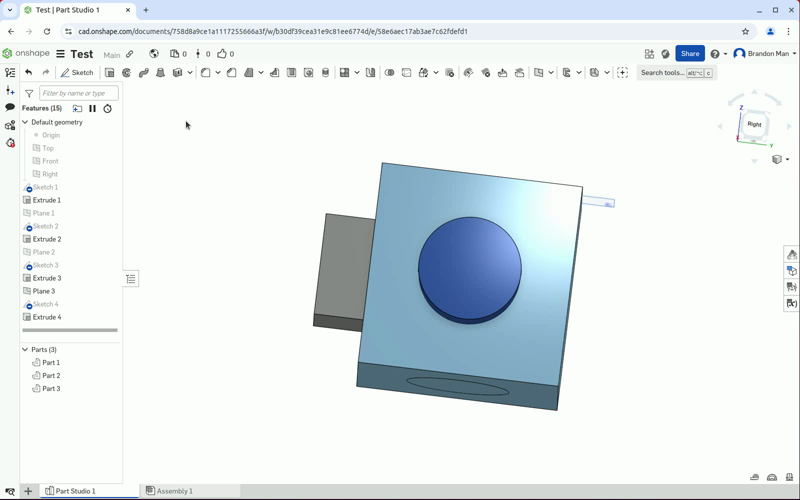
key(right, 3)
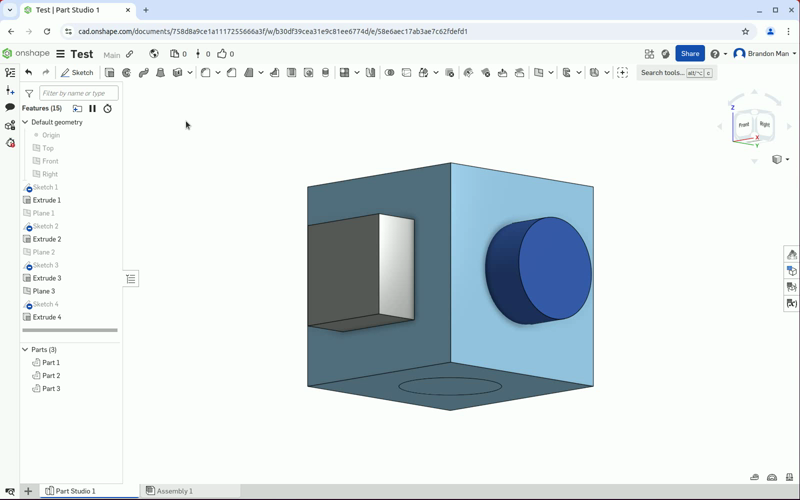
key(down, 3)
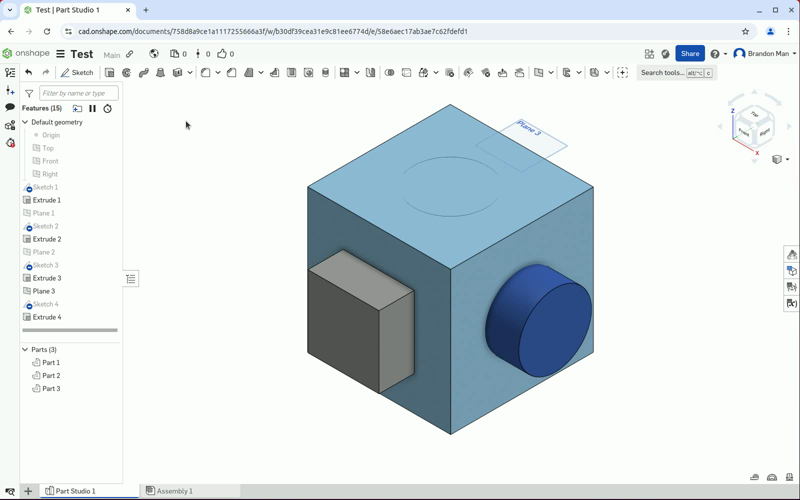
mouse_move(73, 189)
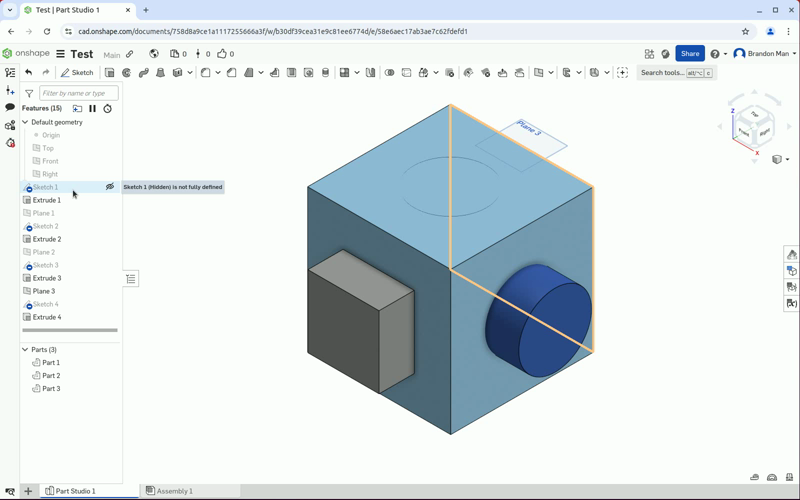
click(73, 189)